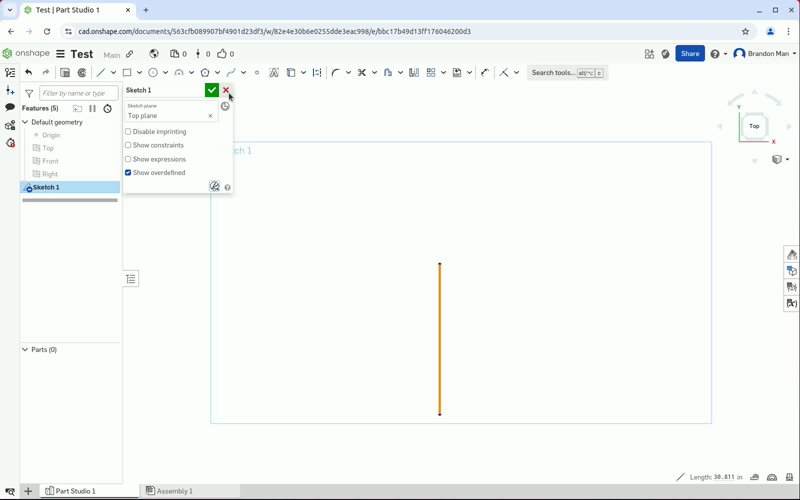
key(shift+h)
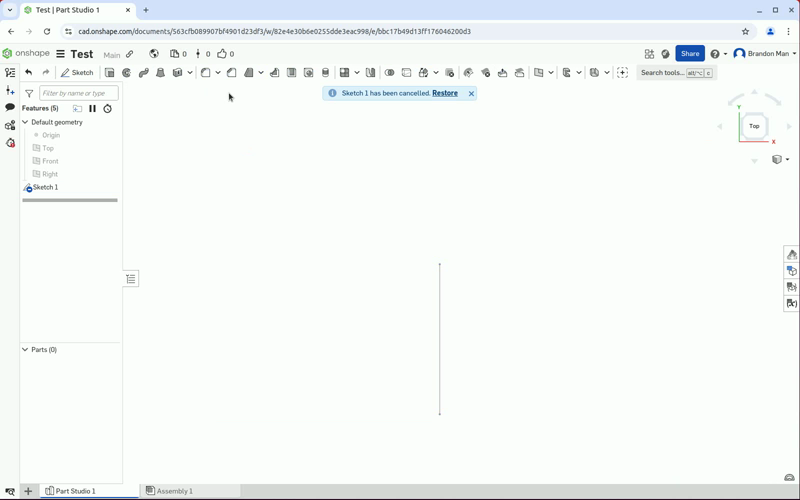
key(shift+s)
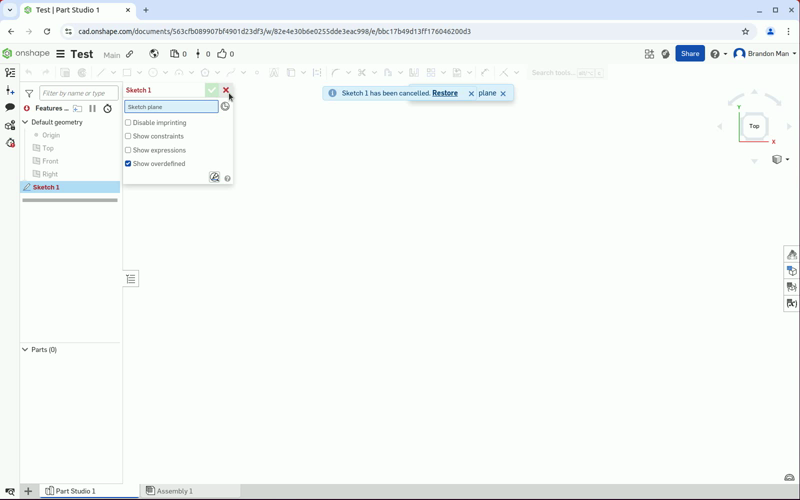
mouse_move(73, 150)
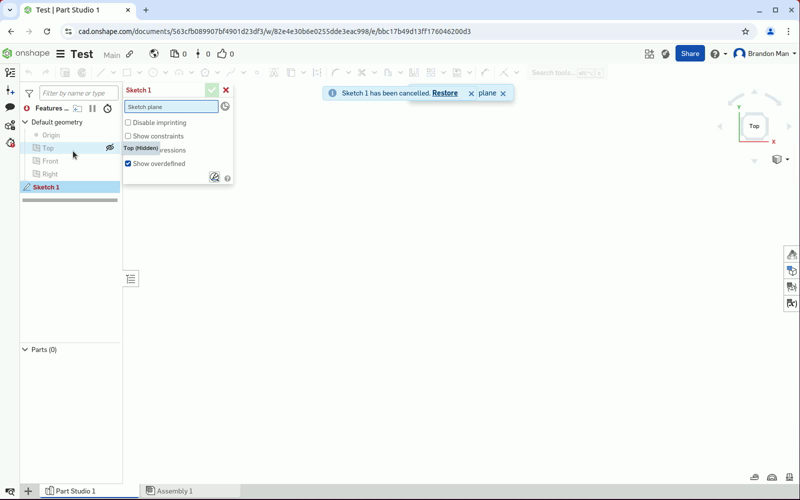
click(73, 150)
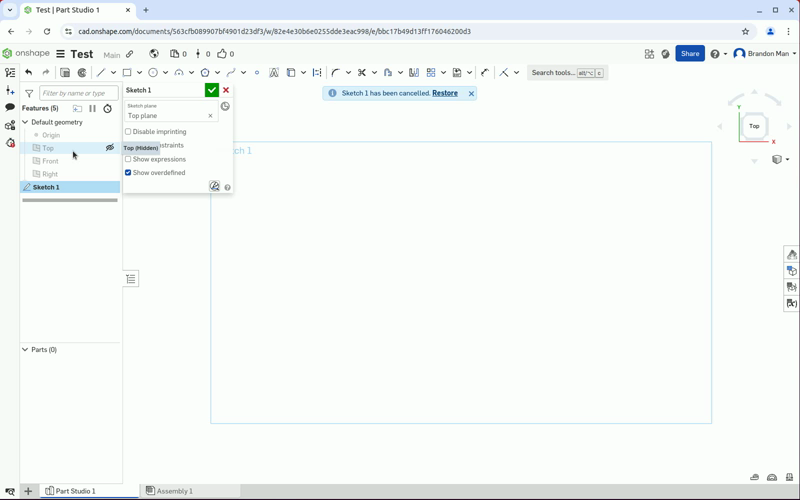
mouse_move(73, 352)
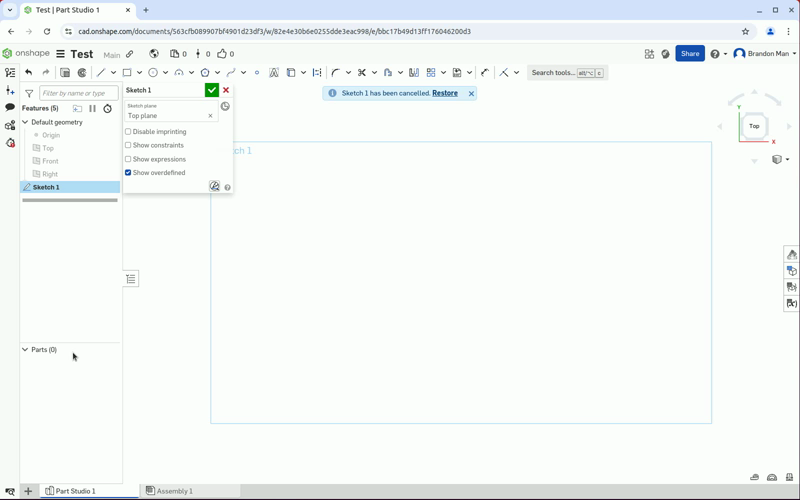
key(y)
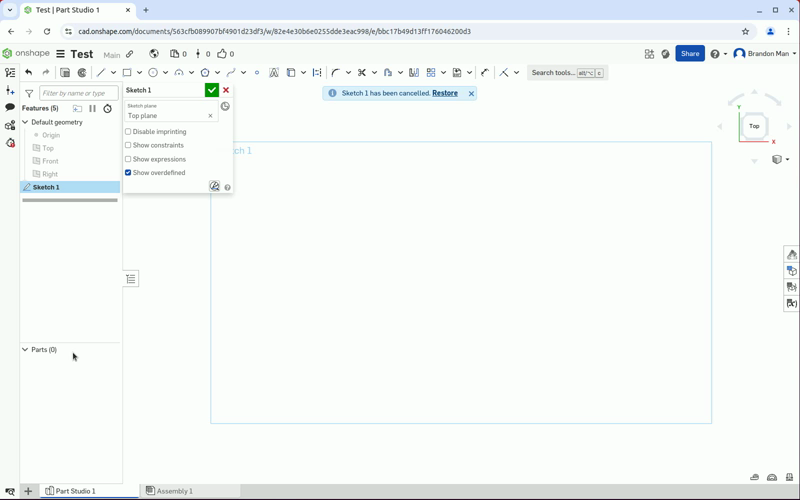
key(l)
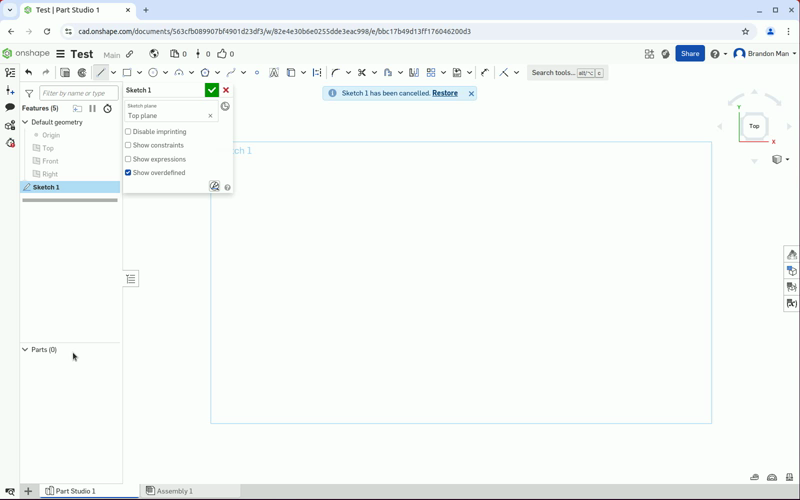
key_down(shift)
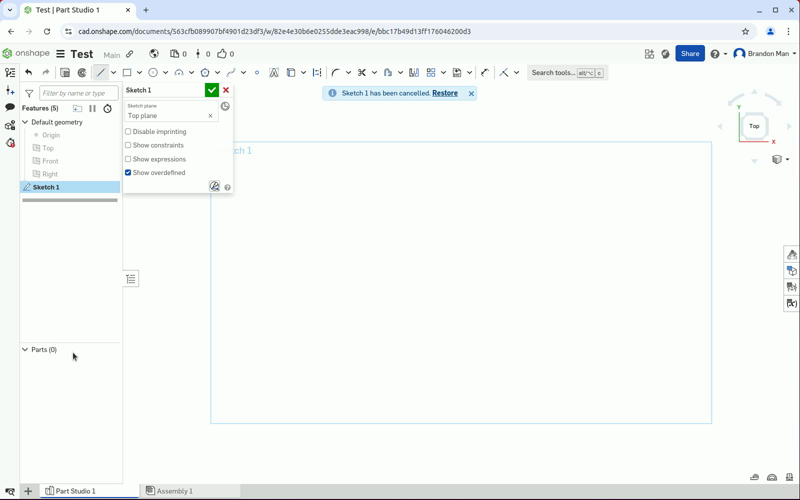
mouse_move(460, 282)
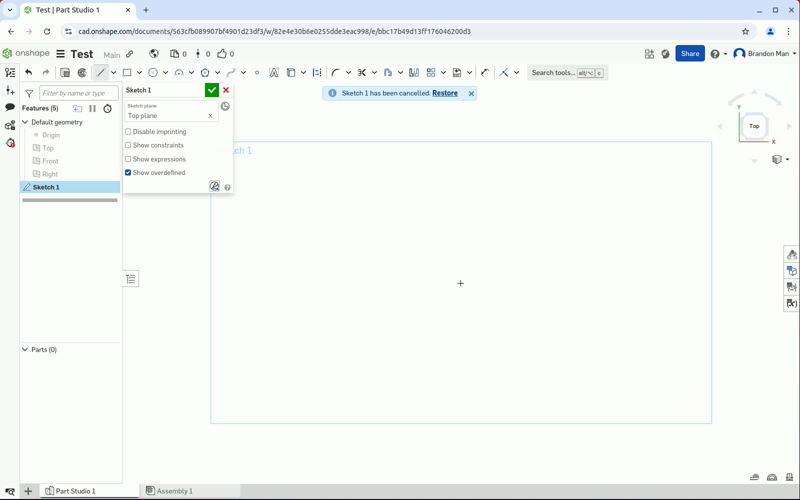
click(460, 282)
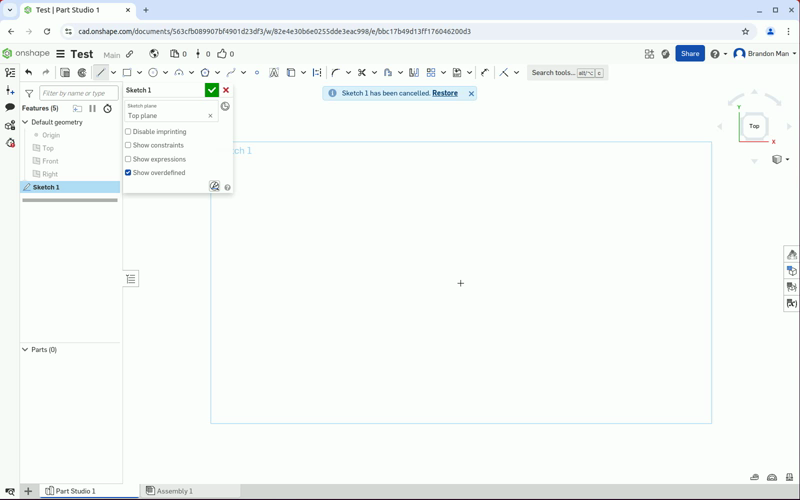
key_up(shift)
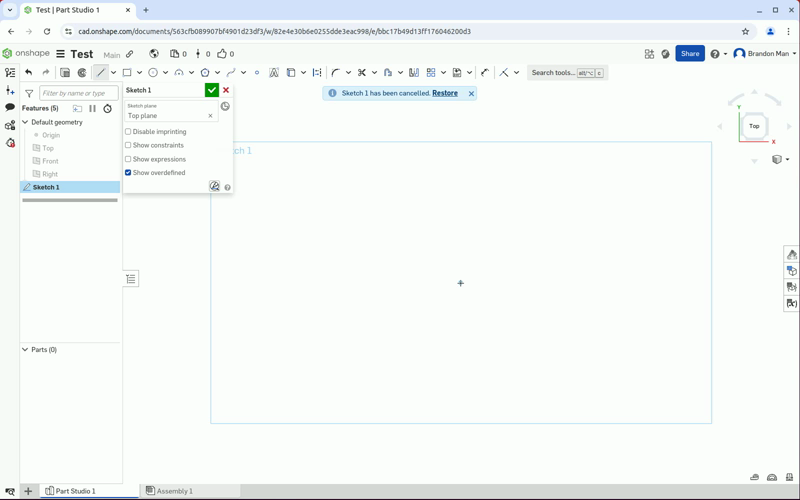
key_down(shift)
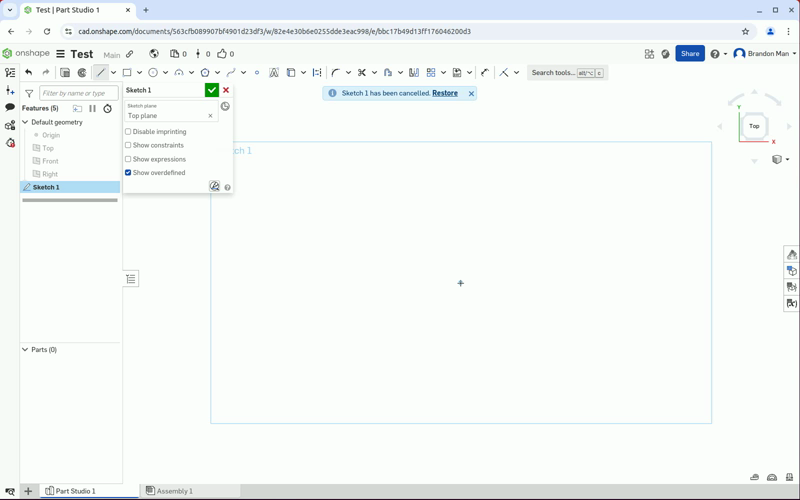
mouse_move(490, 282)
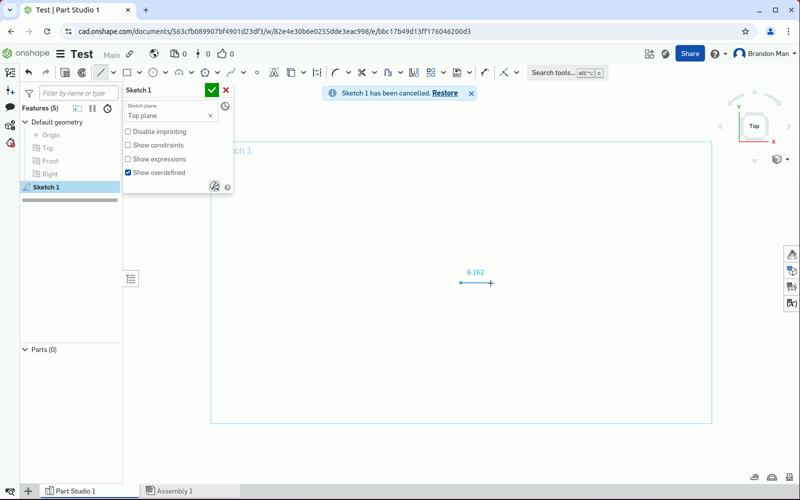
mouse_move(518, 282)
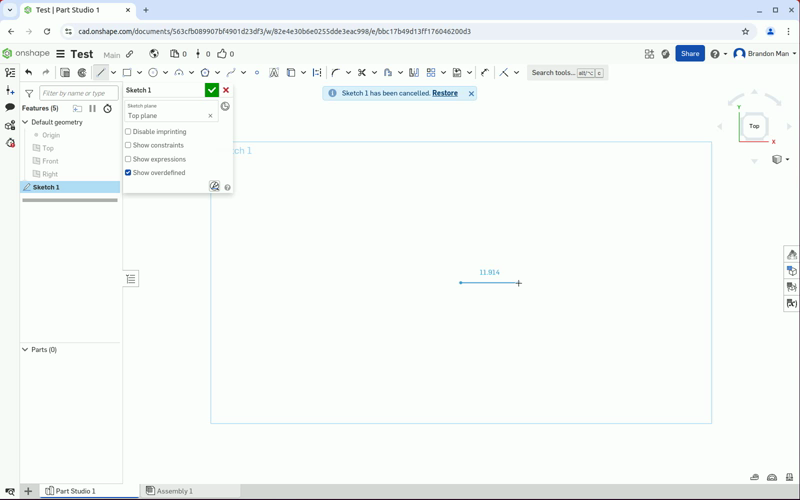
click(518, 282)
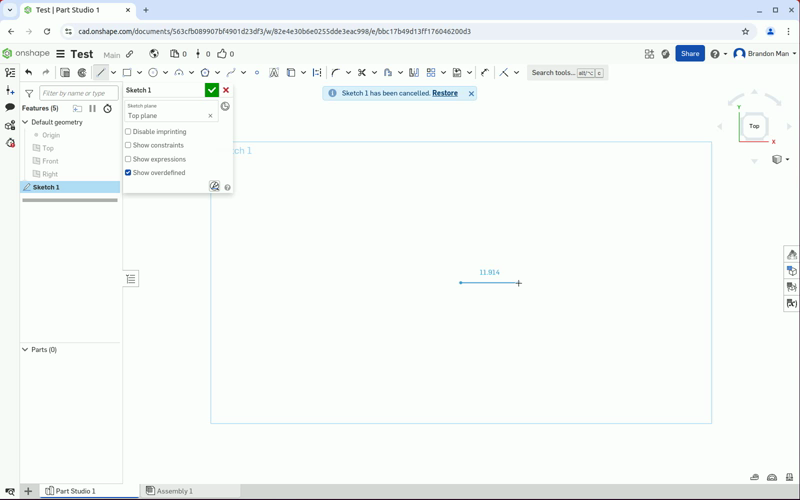
key_up(shift)
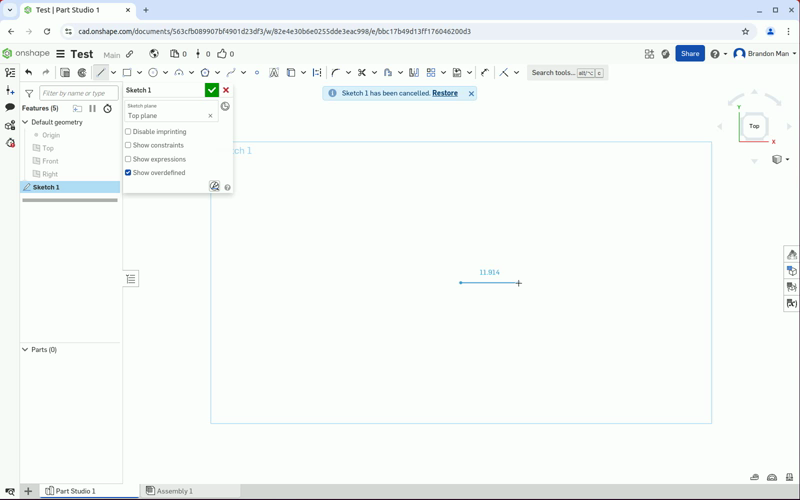
key_down(shift)
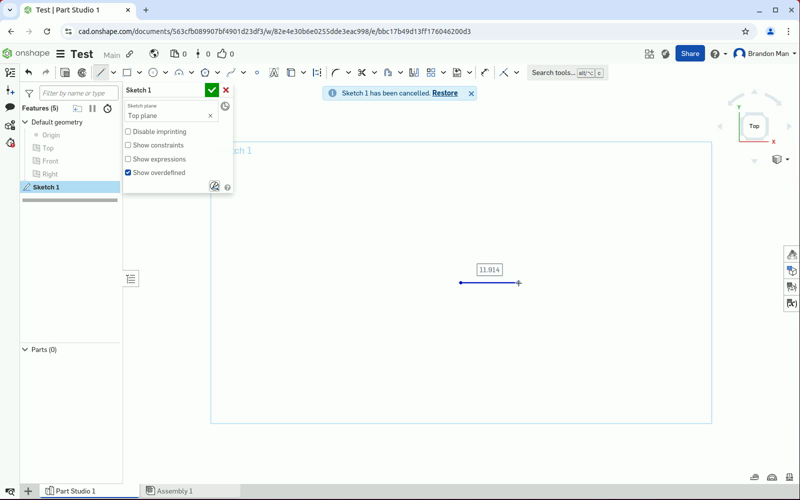
mouse_move(518, 186)
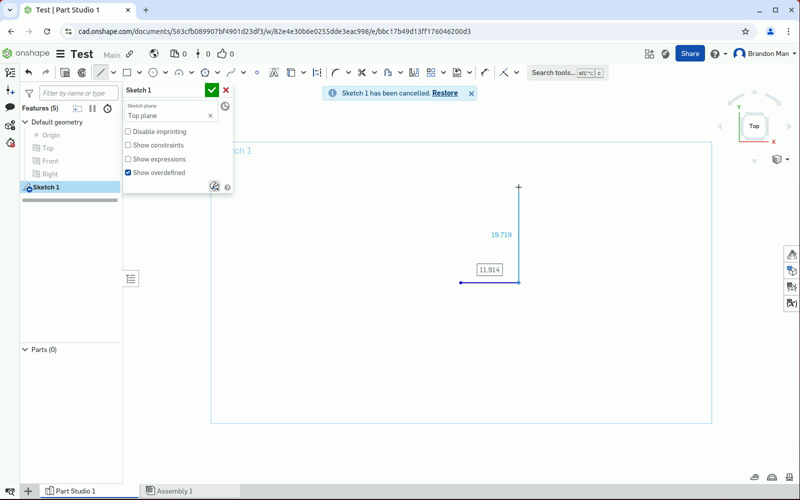
click(518, 186)
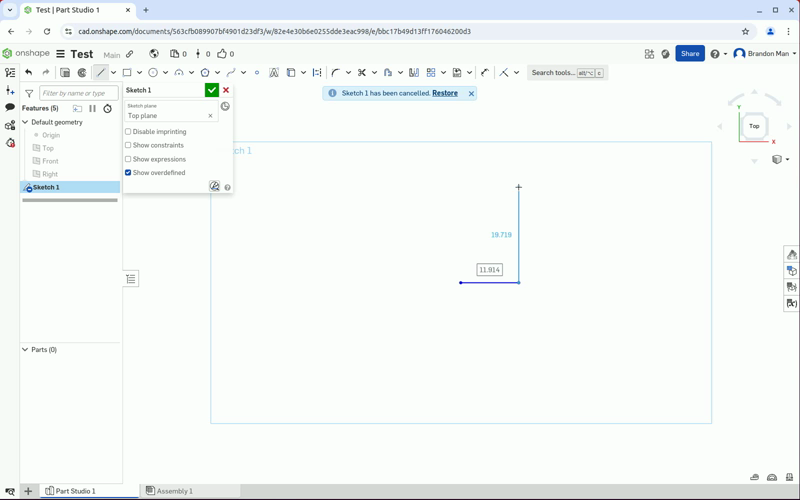
key_up(shift)
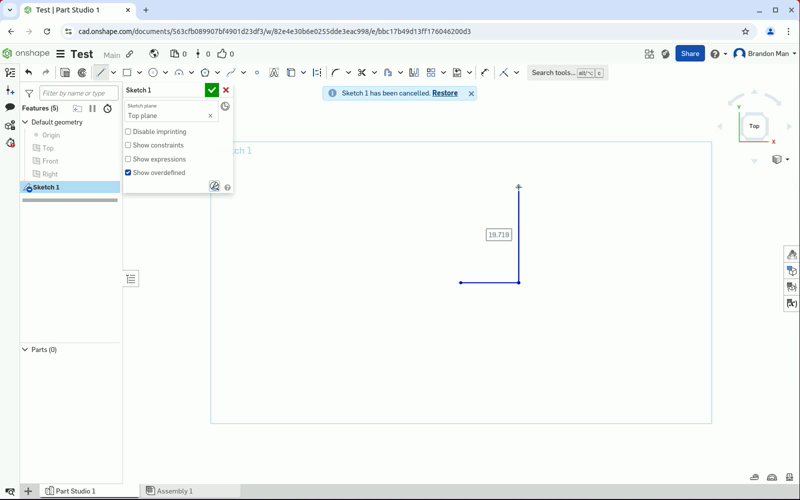
key(esc)
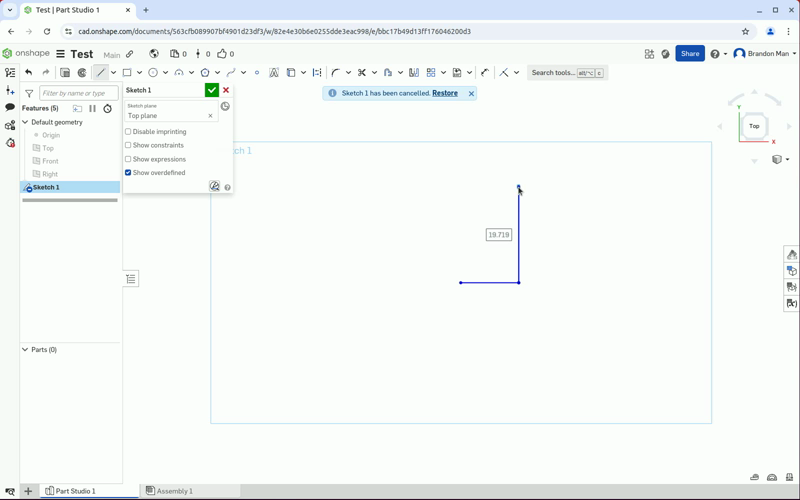
key(a)
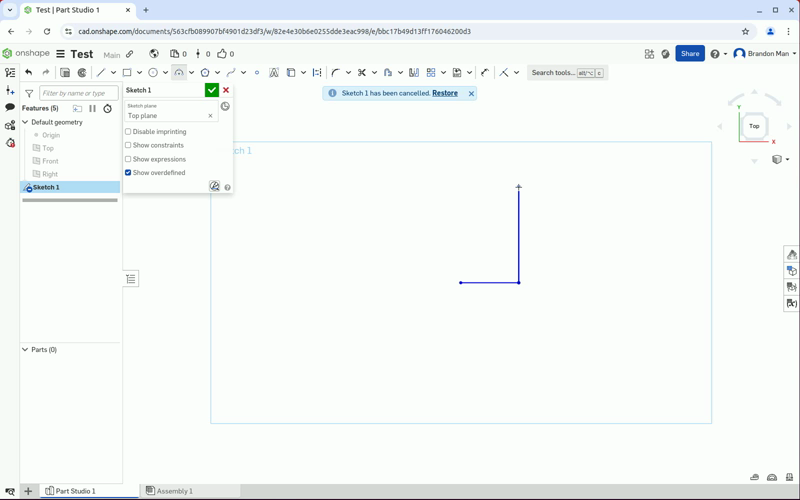
mouse_move(518, 186)
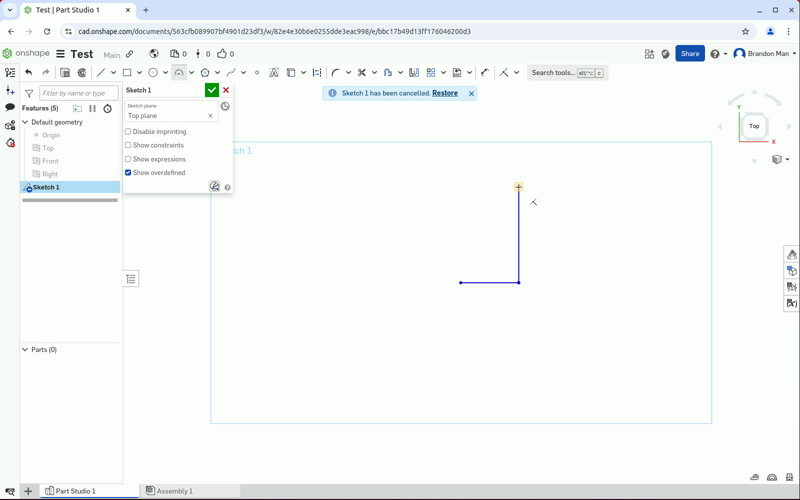
click(518, 186)
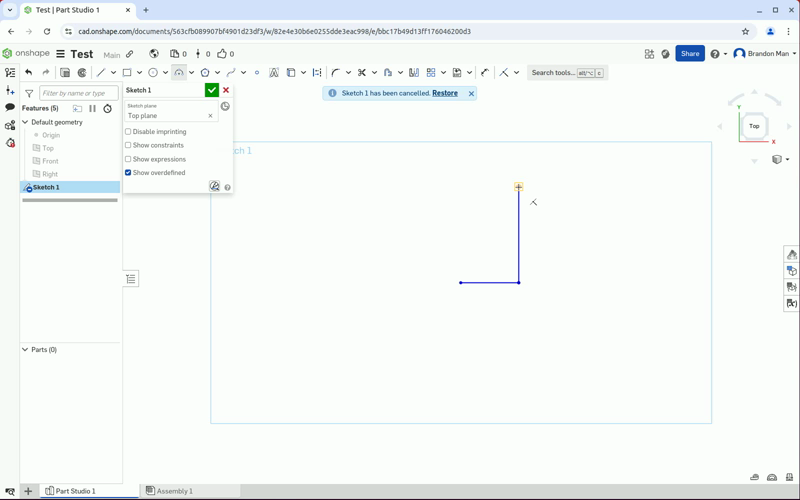
key_down(shift)
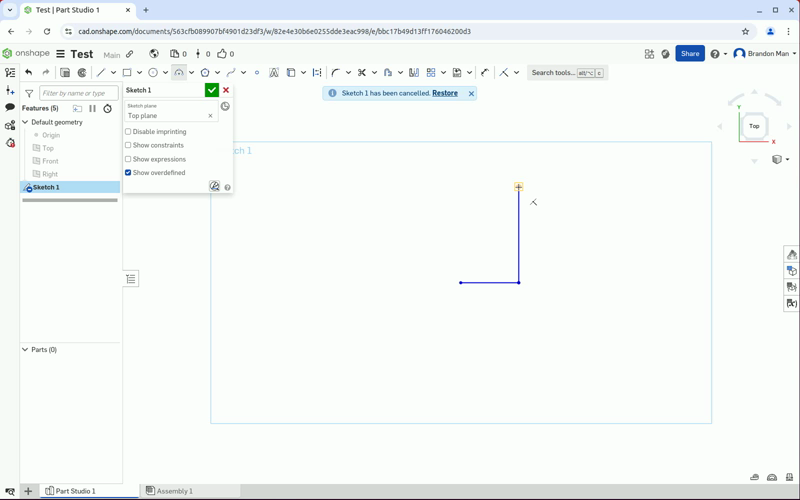
mouse_move(502, 170)
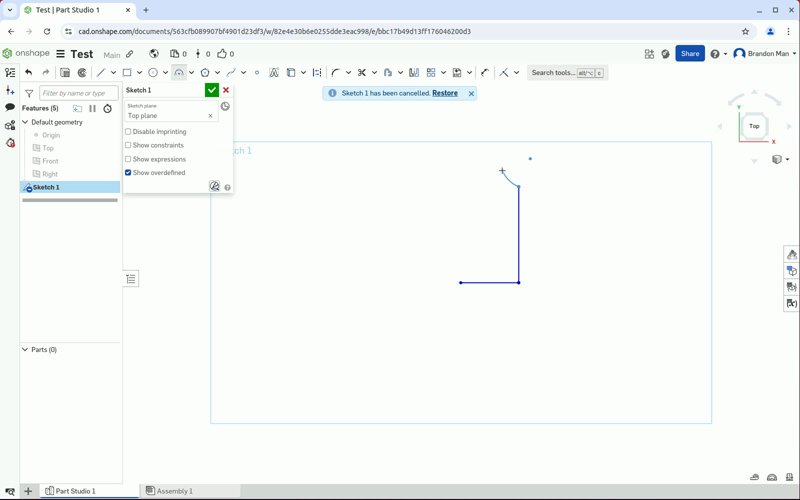
click(502, 170)
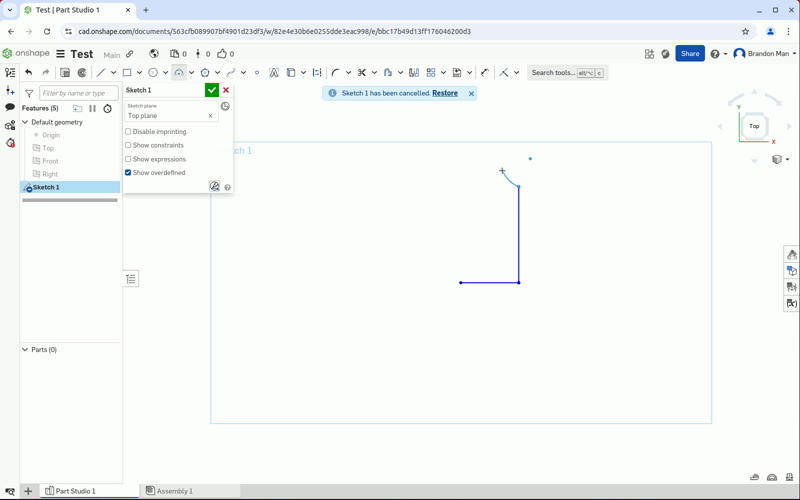
mouse_move(513, 175)
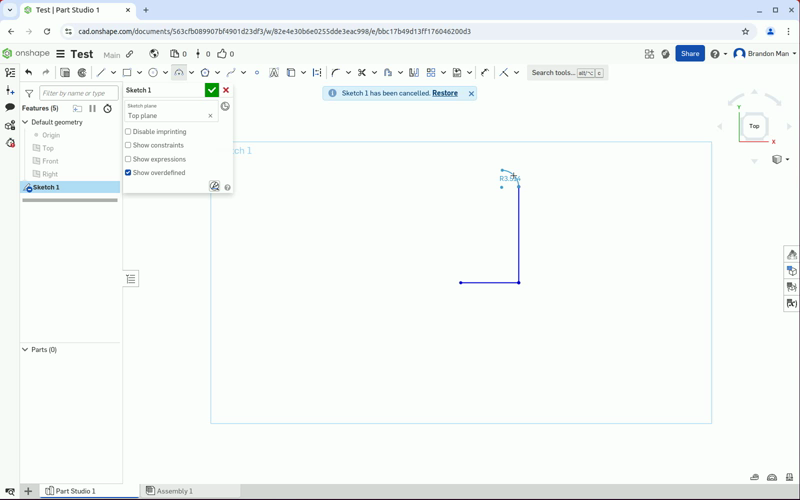
click(513, 175)
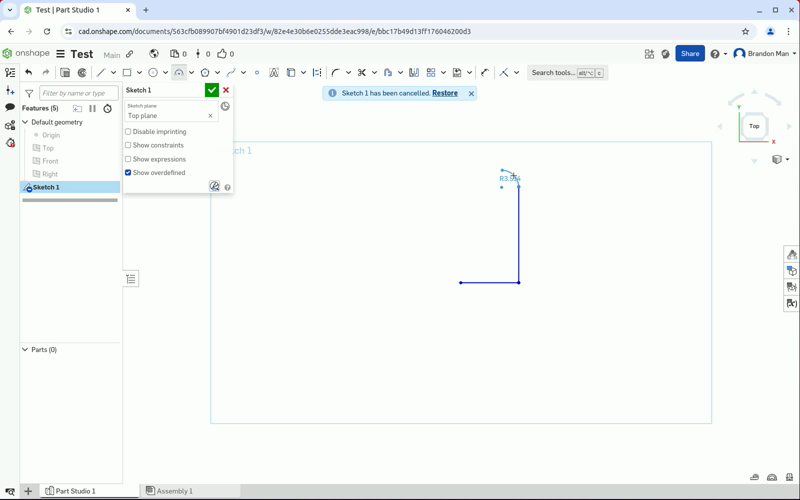
key_up(shift)
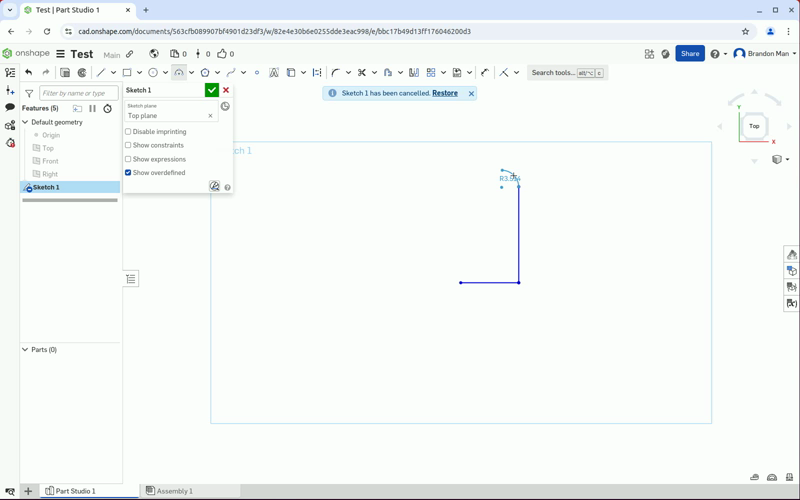
key(esc)
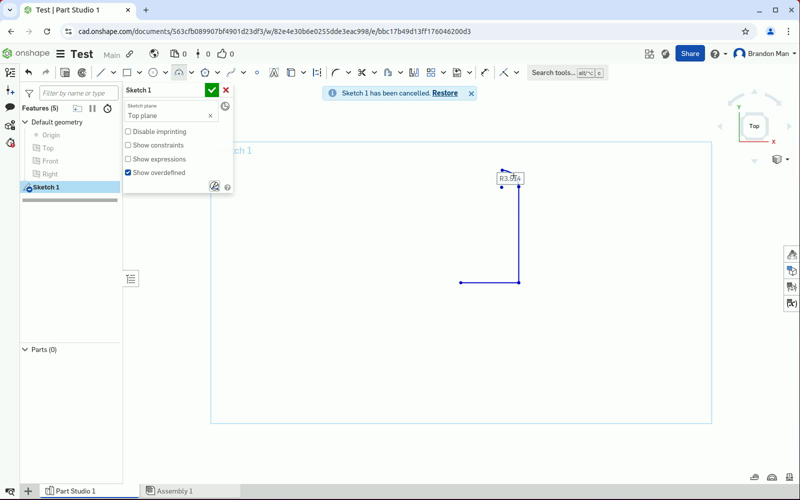
key(l)
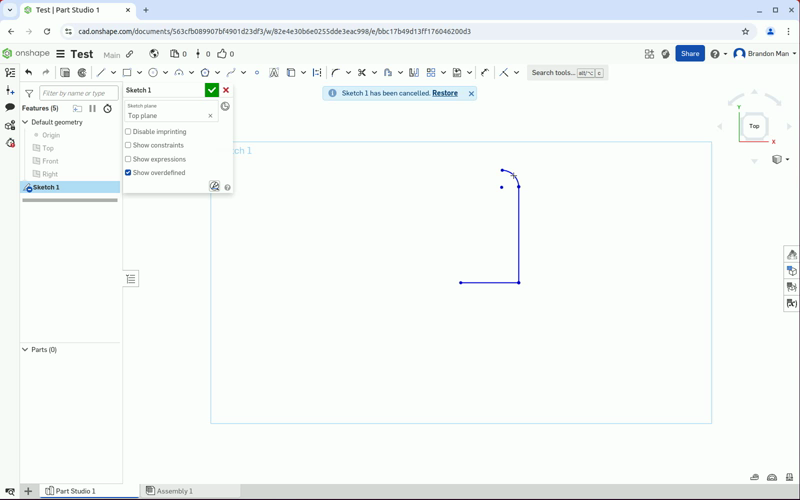
mouse_move(502, 170)
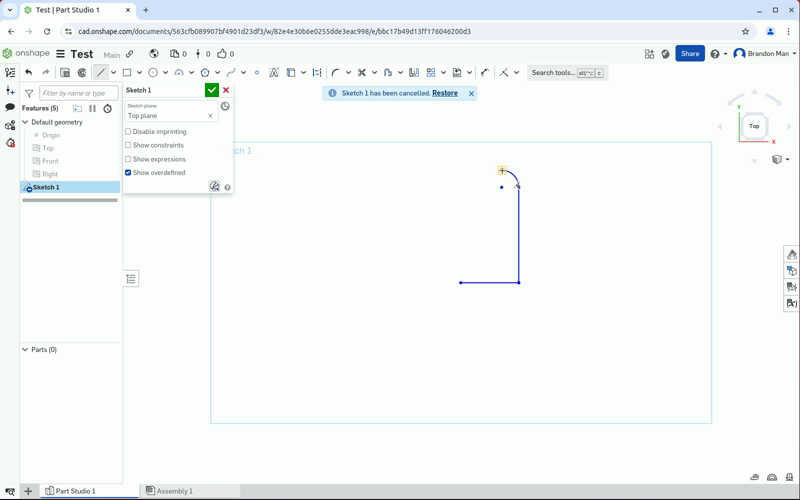
click(502, 170)
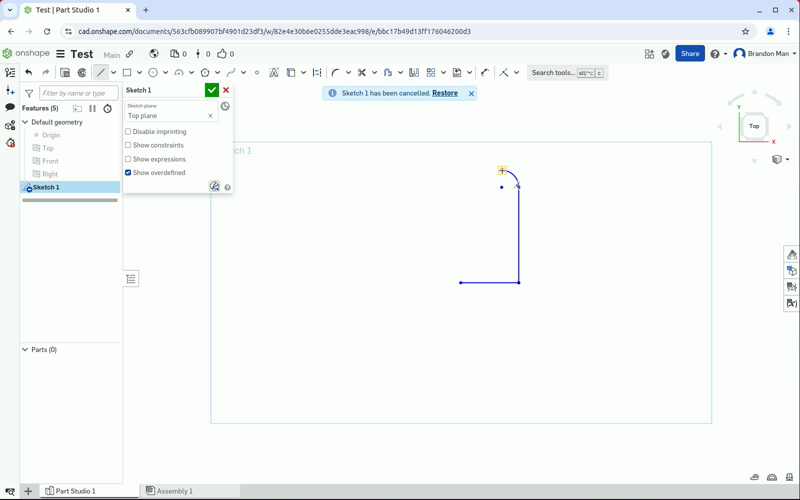
key_down(shift)
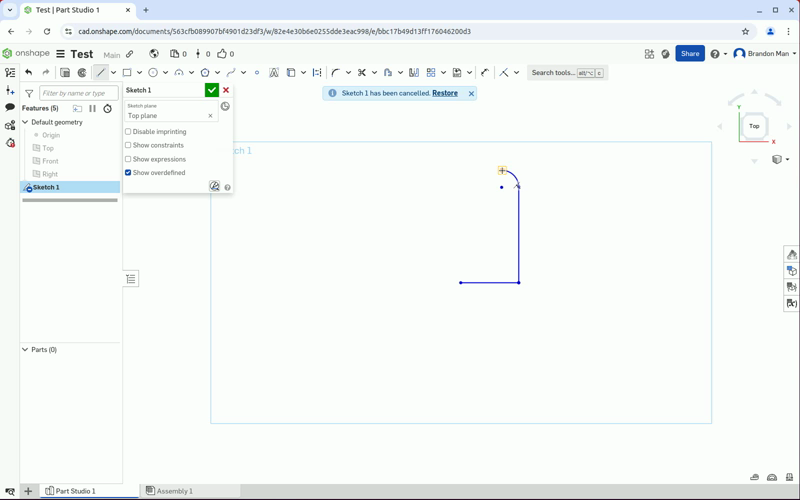
mouse_move(532, 170)
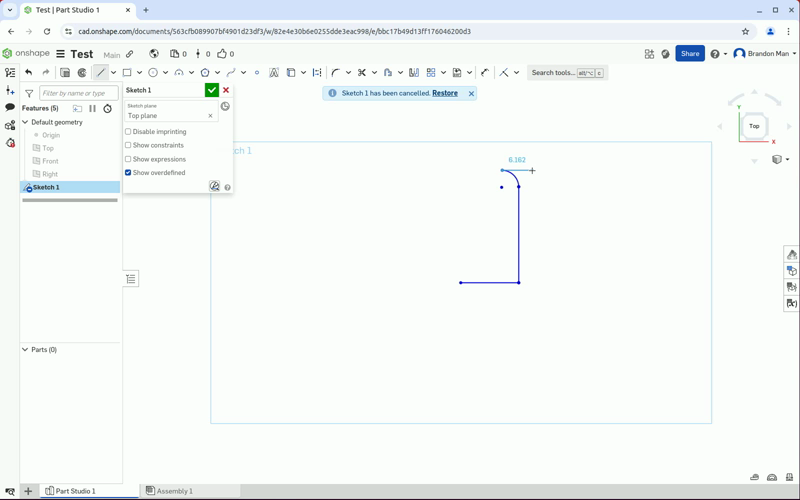
mouse_move(477, 170)
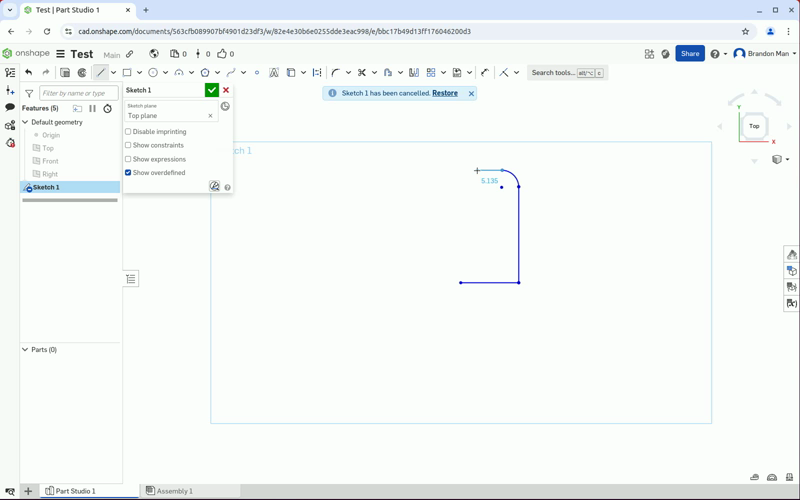
click(477, 170)
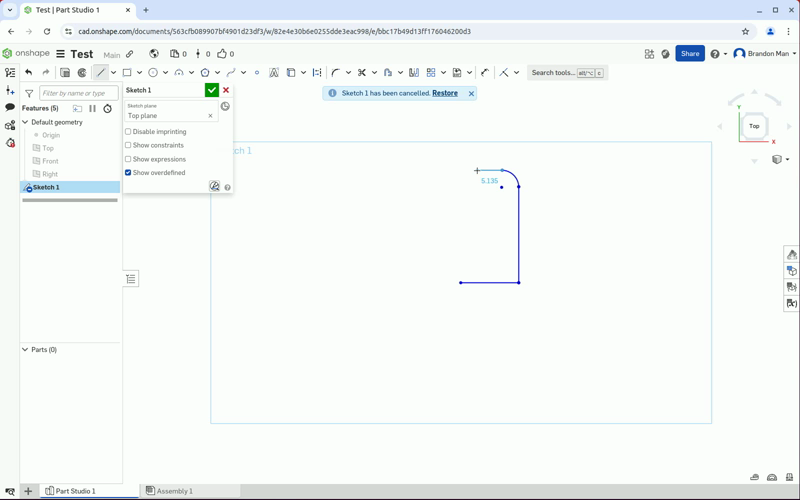
key_up(shift)
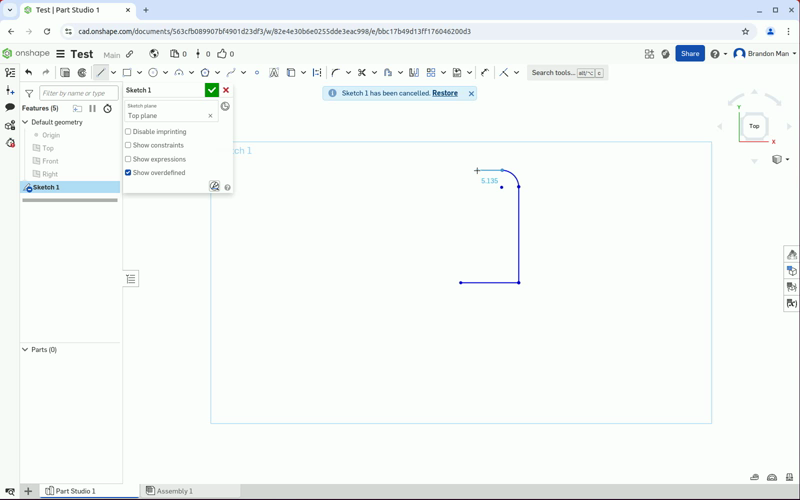
key(esc)
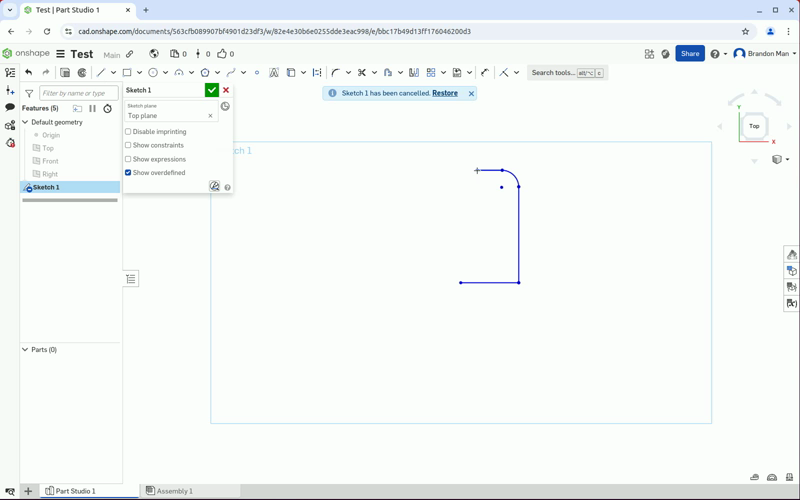
key(a)
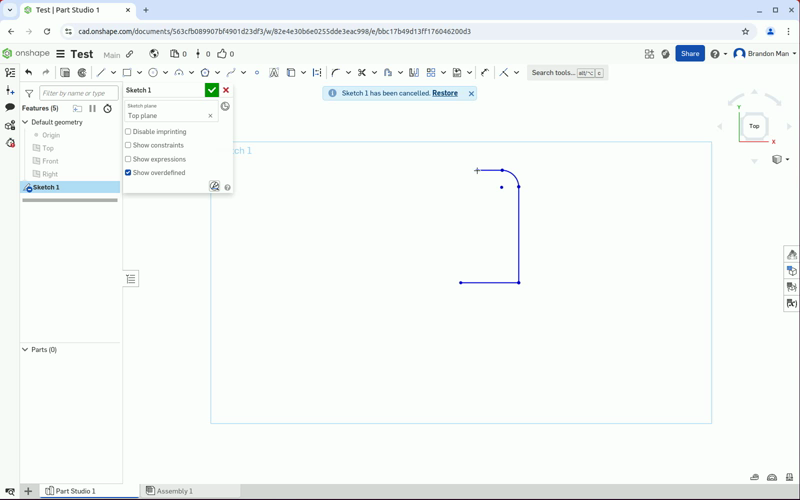
mouse_move(477, 170)
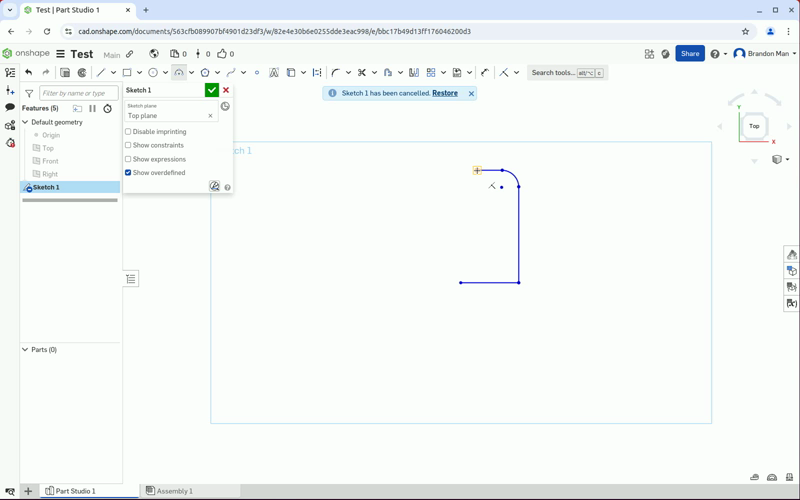
click(477, 170)
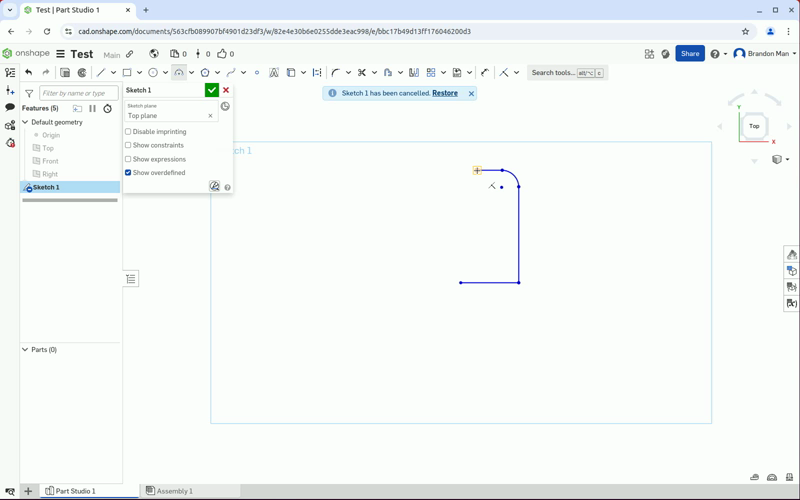
key_down(shift)
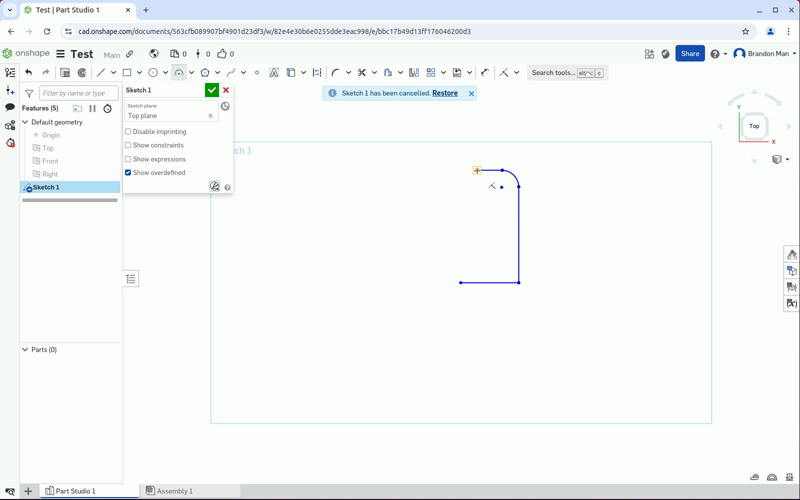
mouse_move(460, 186)
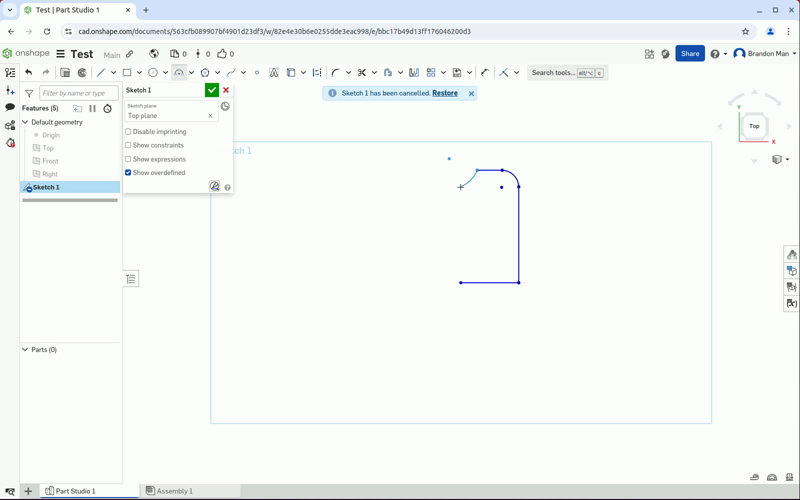
click(460, 186)
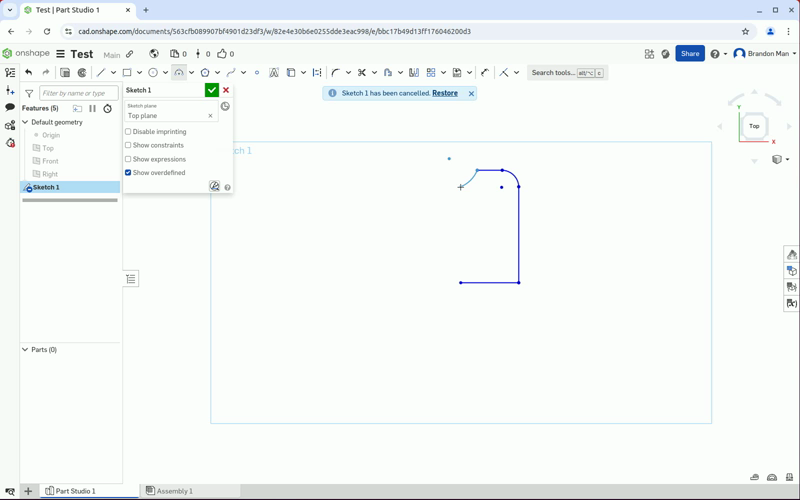
mouse_move(465, 175)
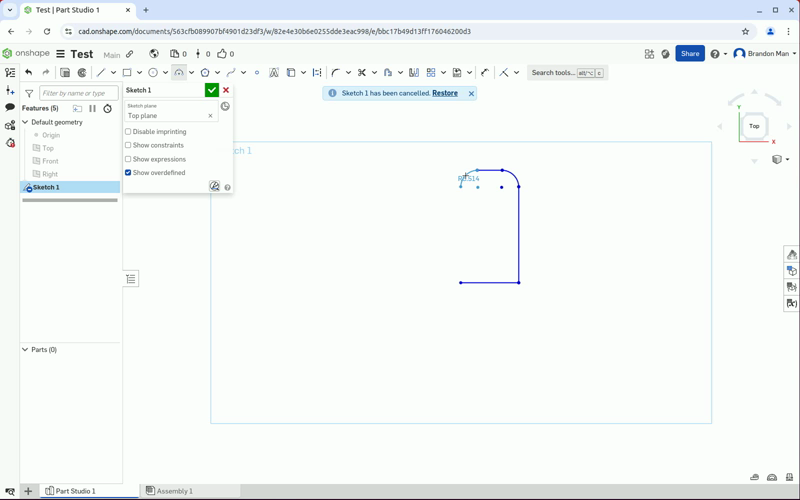
click(465, 175)
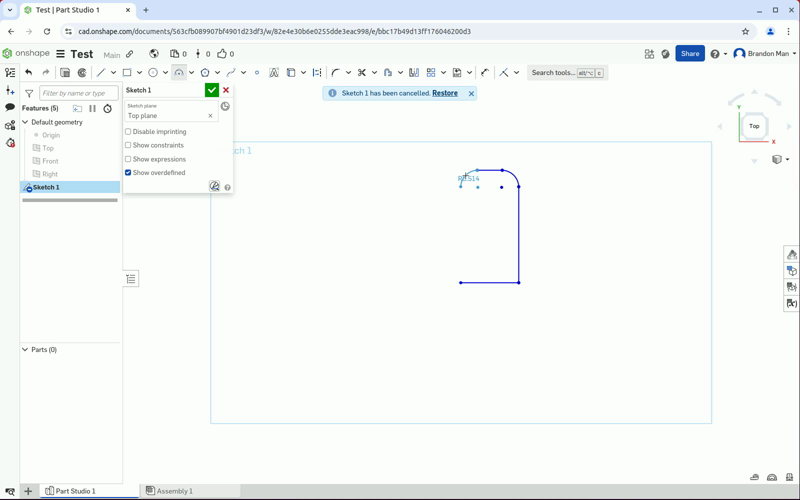
key_up(shift)
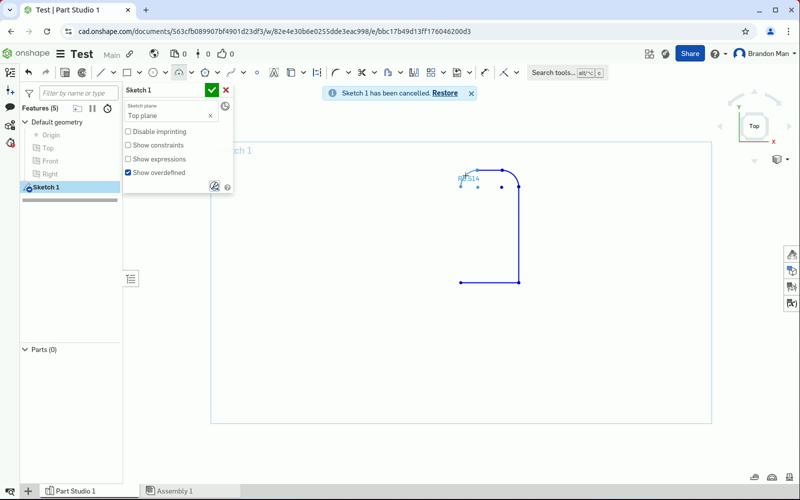
key(esc)
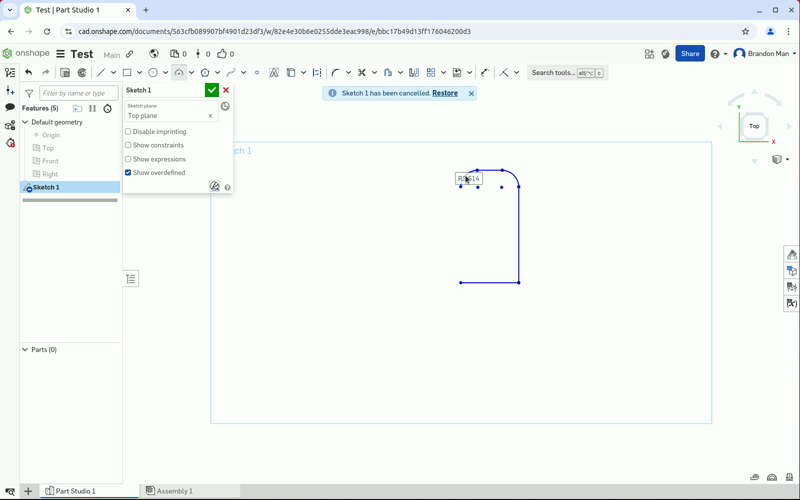
key(l)
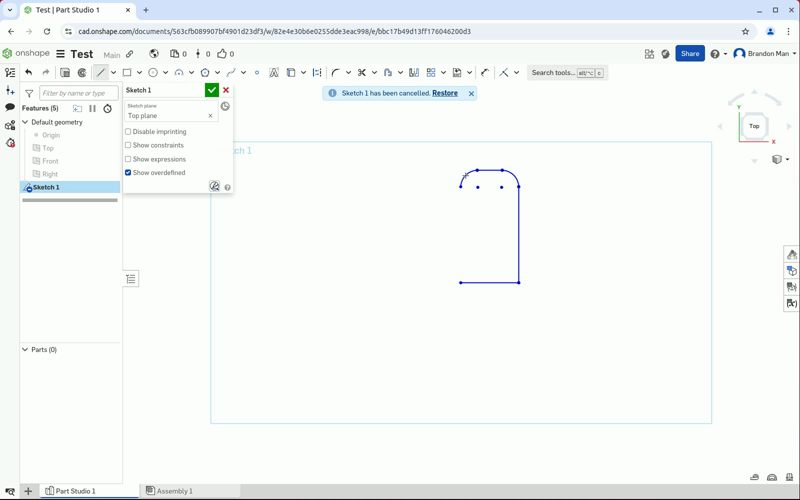
mouse_move(460, 186)
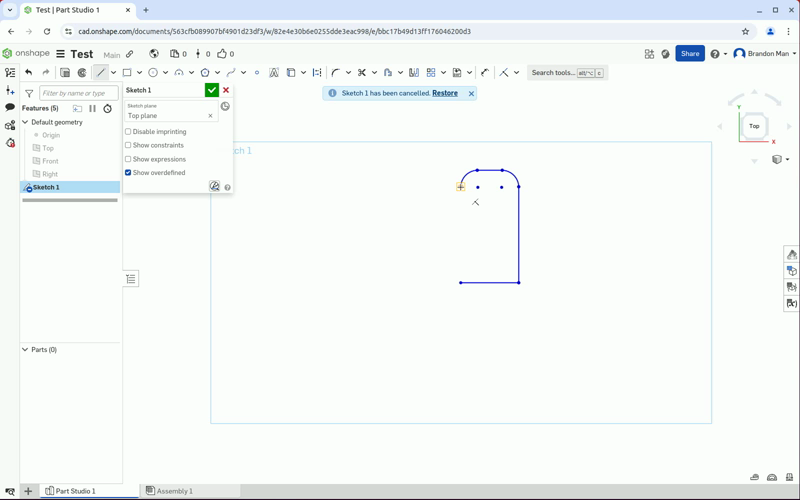
click(460, 186)
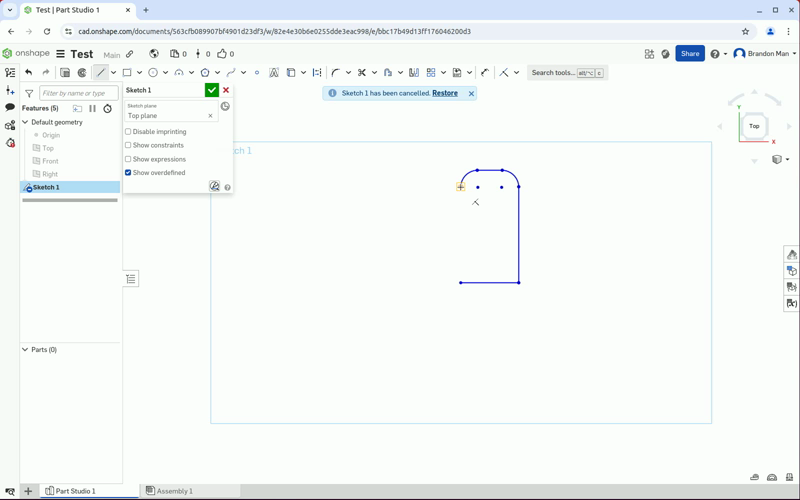
key_down(shift)
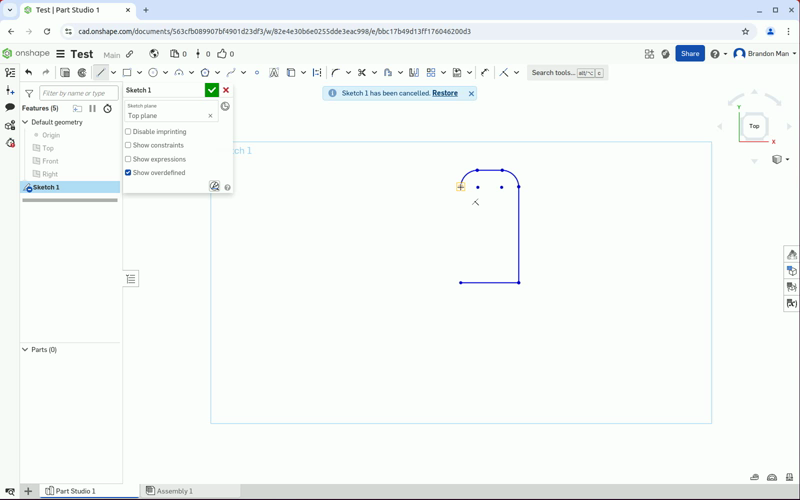
mouse_move(460, 282)
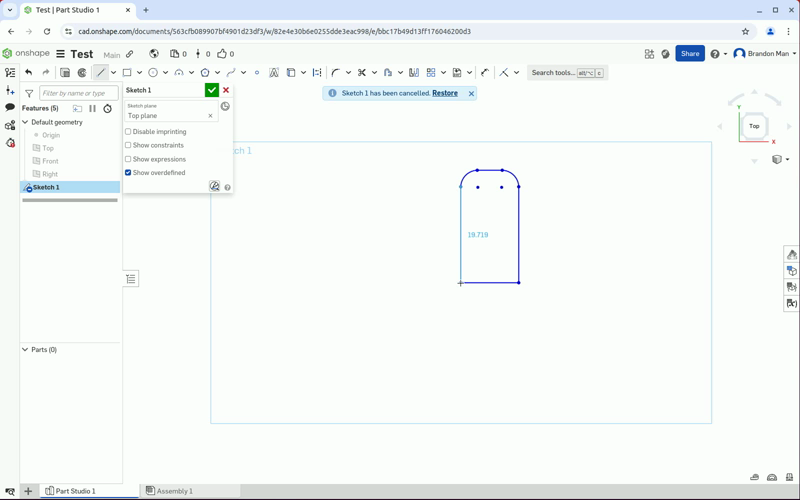
key_up(shift)
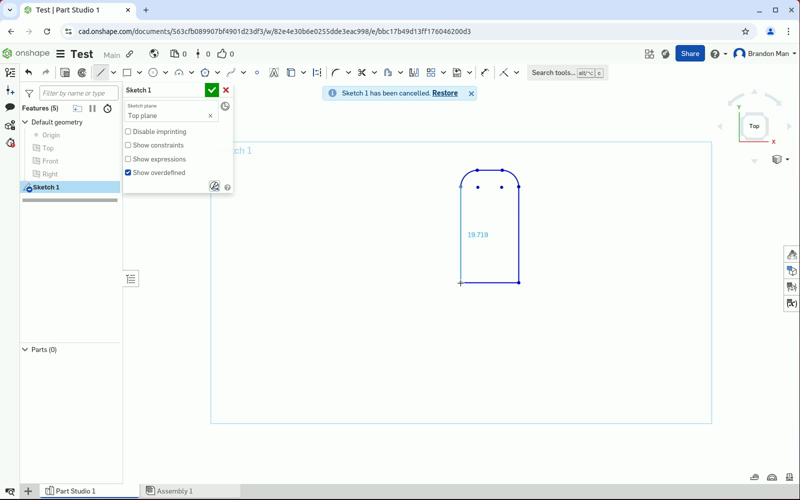
click(460, 282)
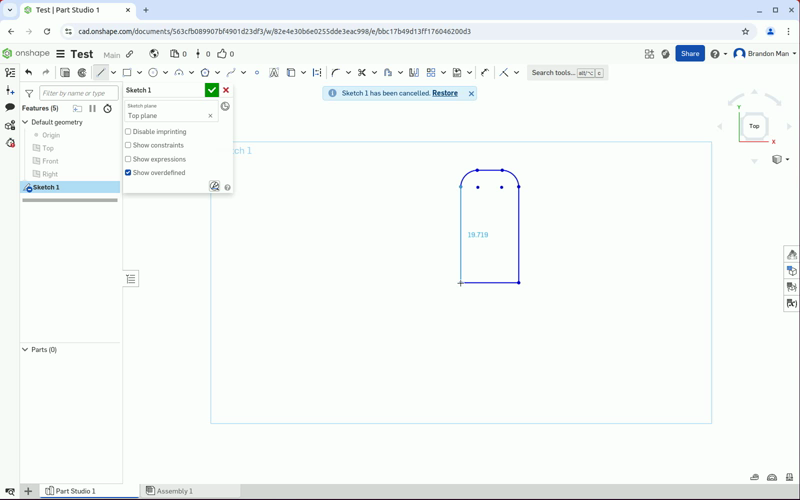
key(esc)
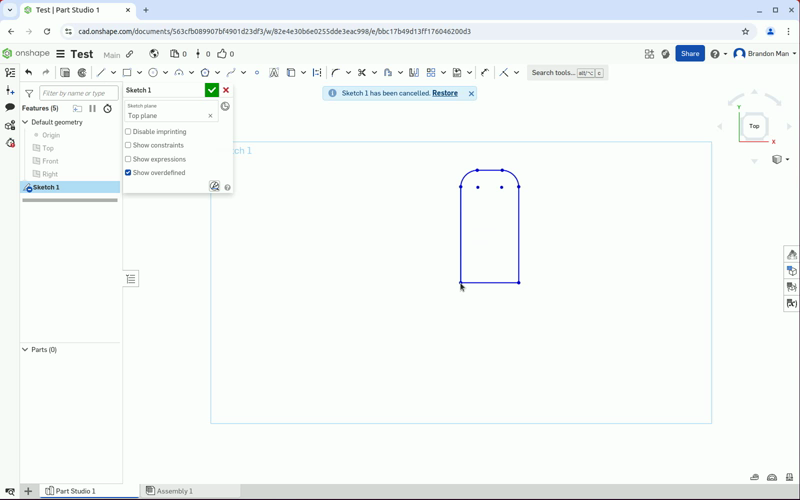
mouse_move(514, 201)
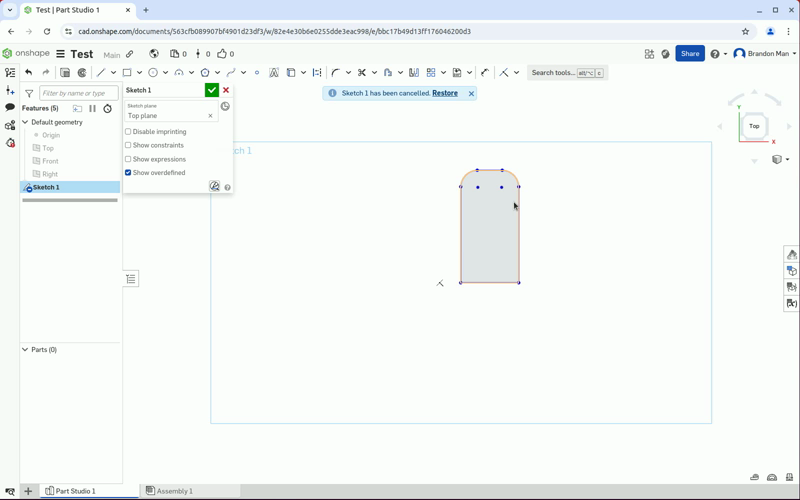
click(514, 201)
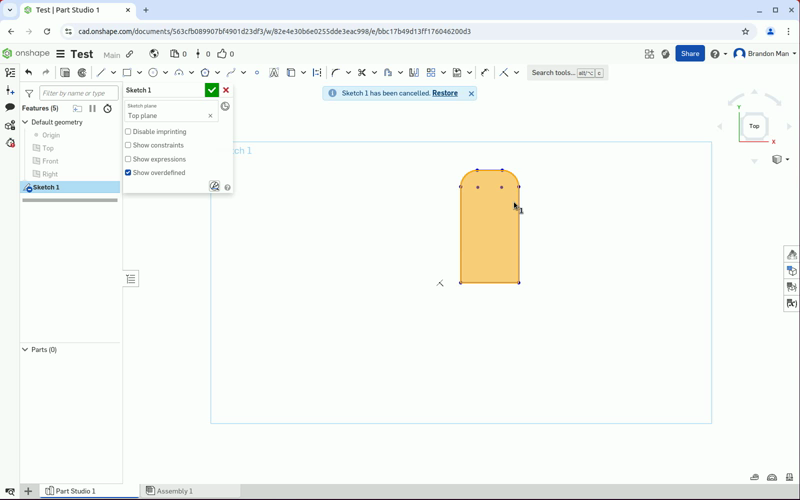
mouse_move(73, 352)
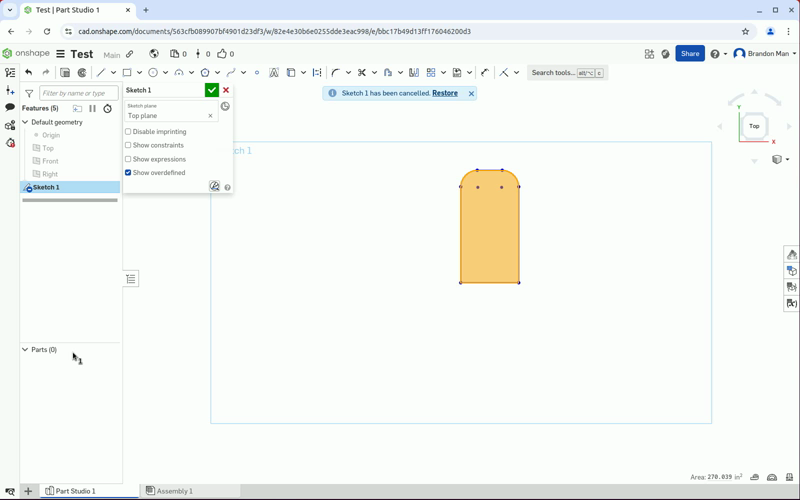
key(shift+y)
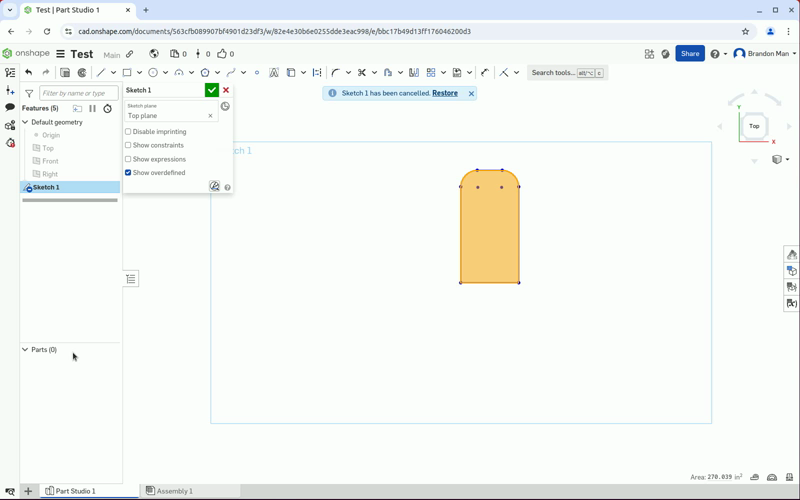
key(shift+e)
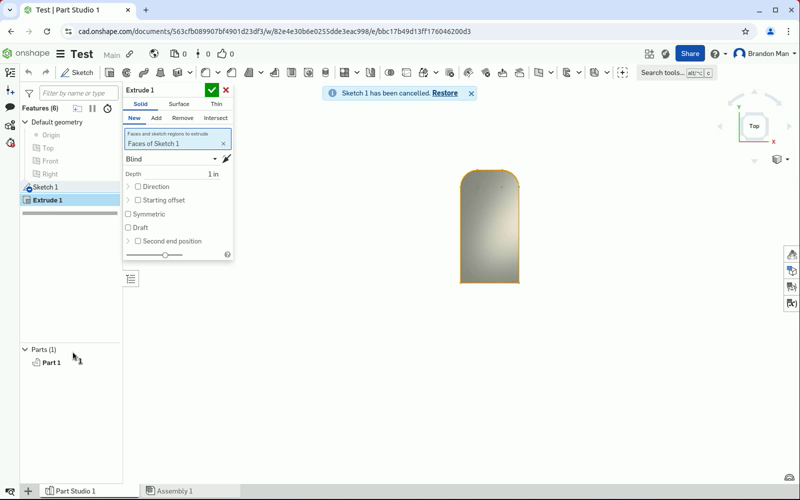
mouse_move(143, 106)
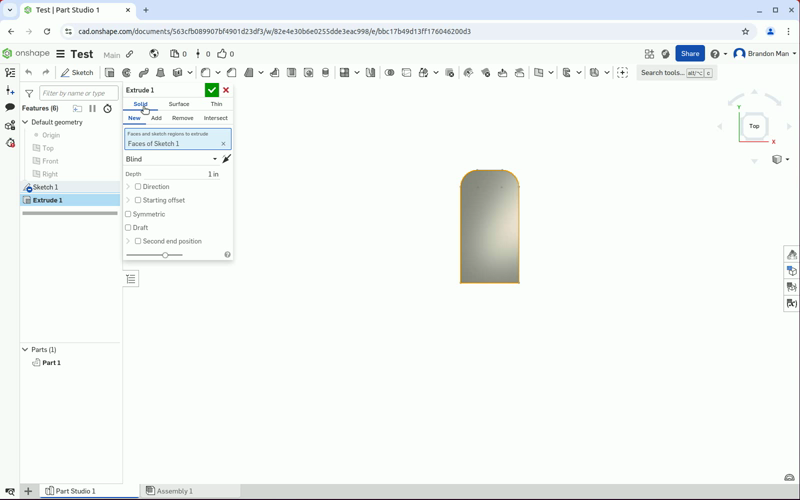
click(143, 106)
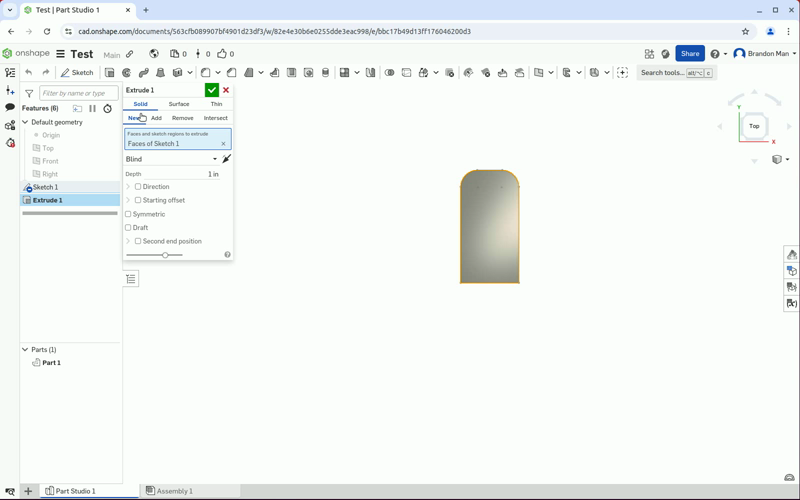
mouse_move(137, 120)
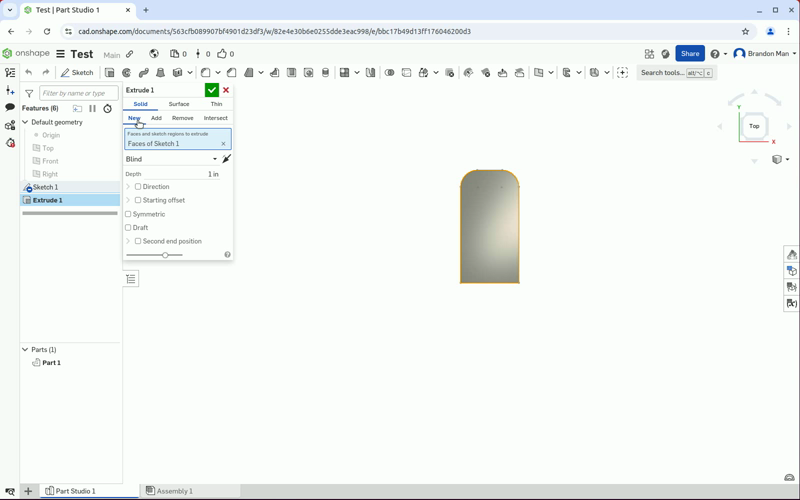
click(137, 120)
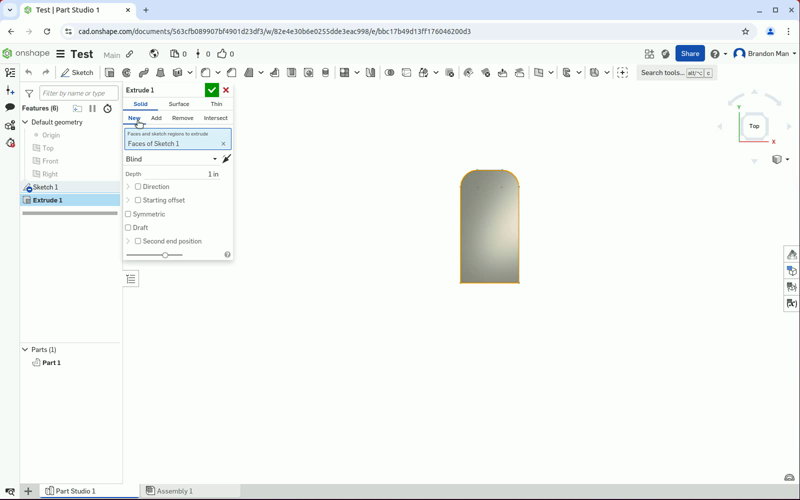
key(tab, 4)
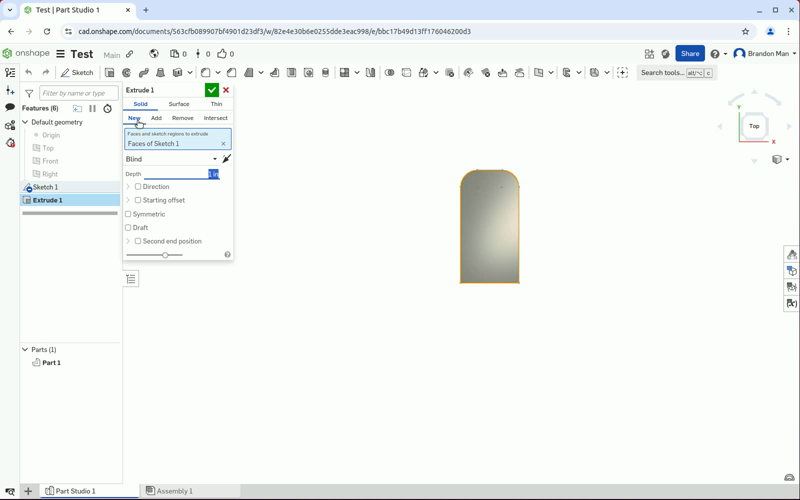
text(9.869)
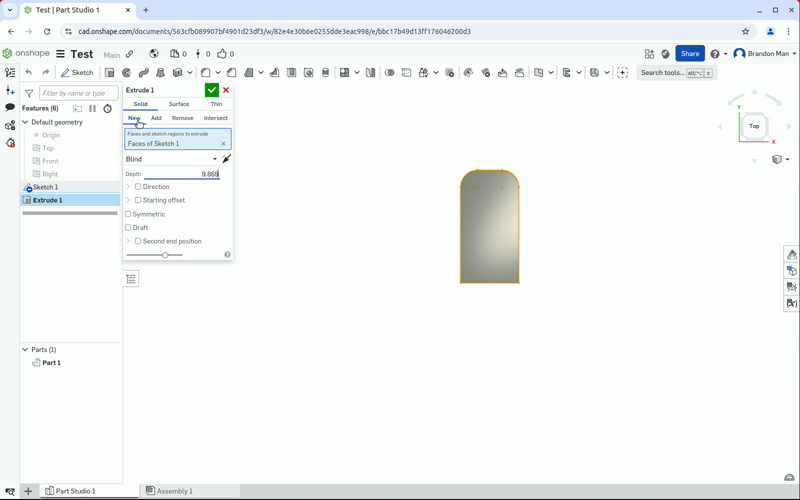
key(enter)
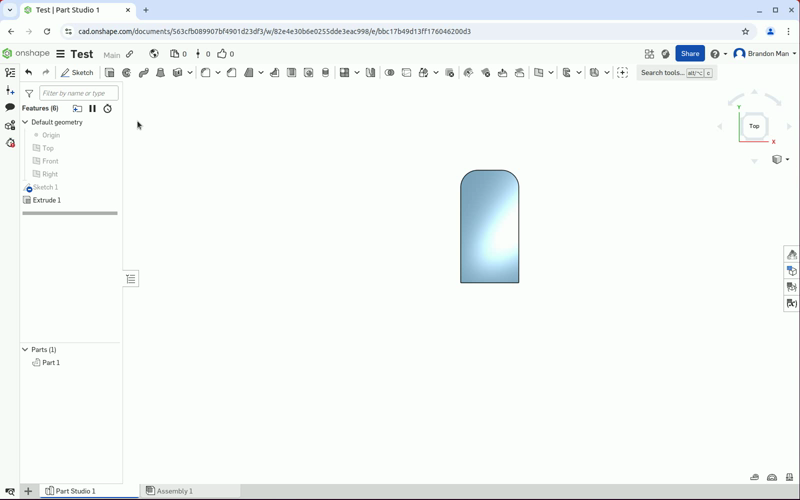
key(shift+h)
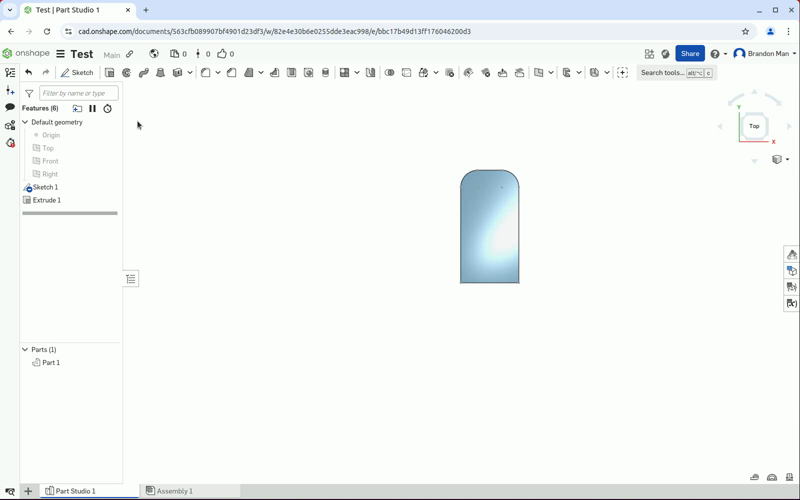
key(shift+h)
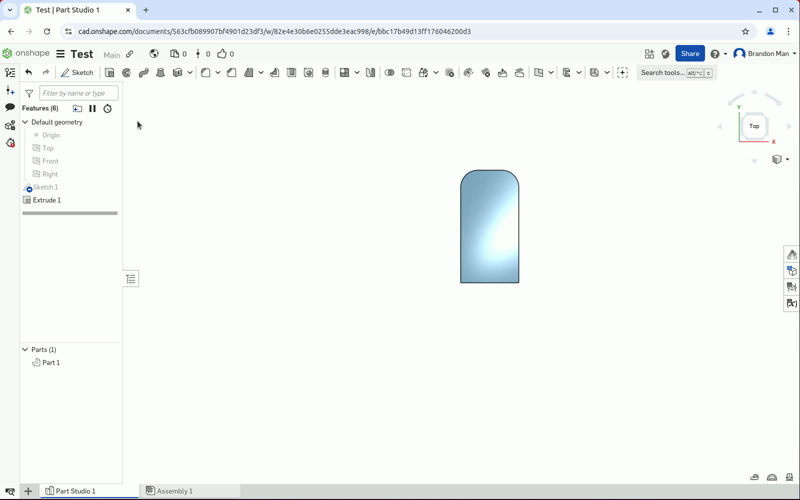
mouse_move(73, 189)
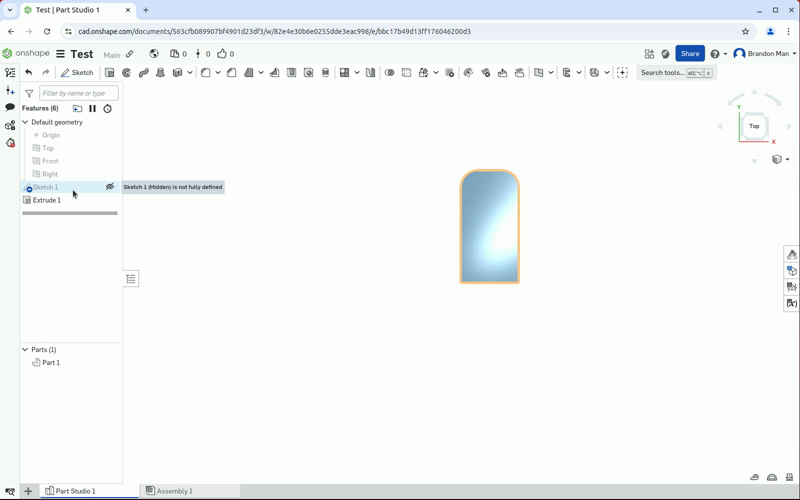
click(73, 189)
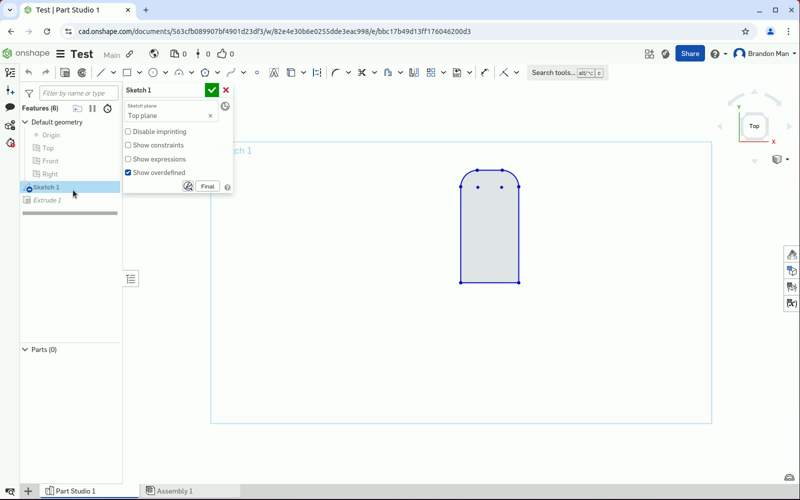
mouse_move(229, 92)
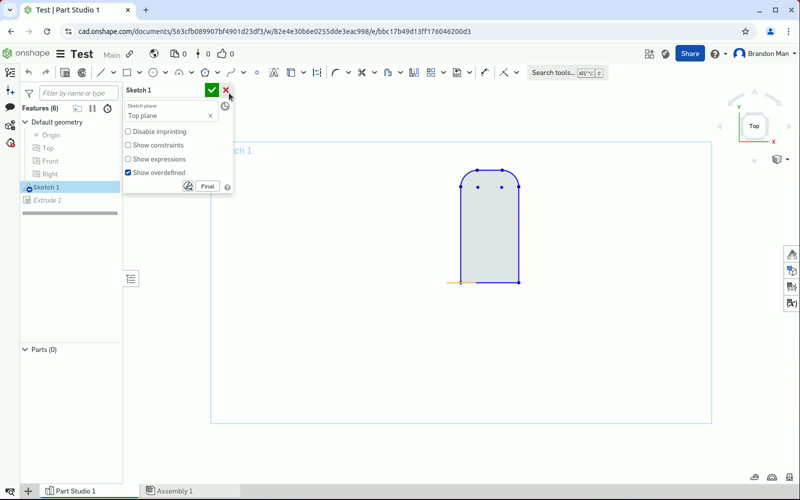
click(229, 92)
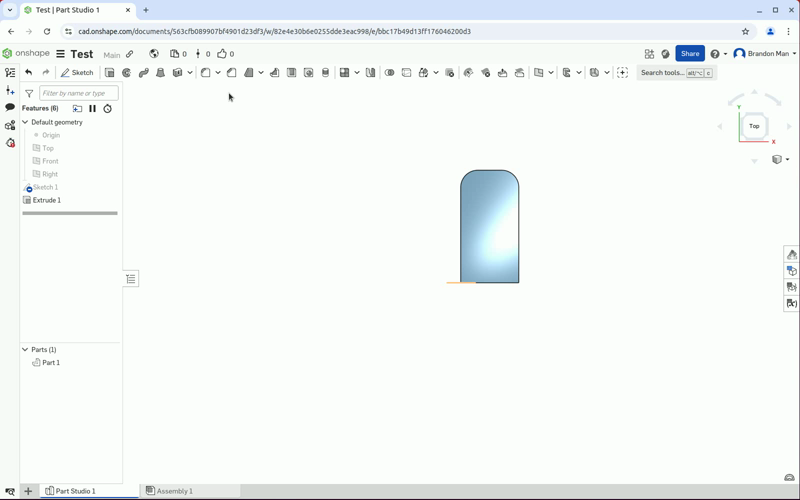
mouse_move(73, 352)
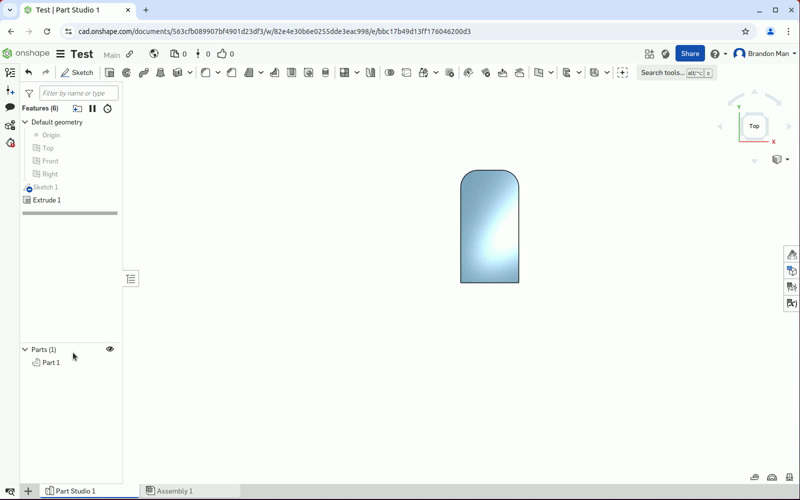
key(y)
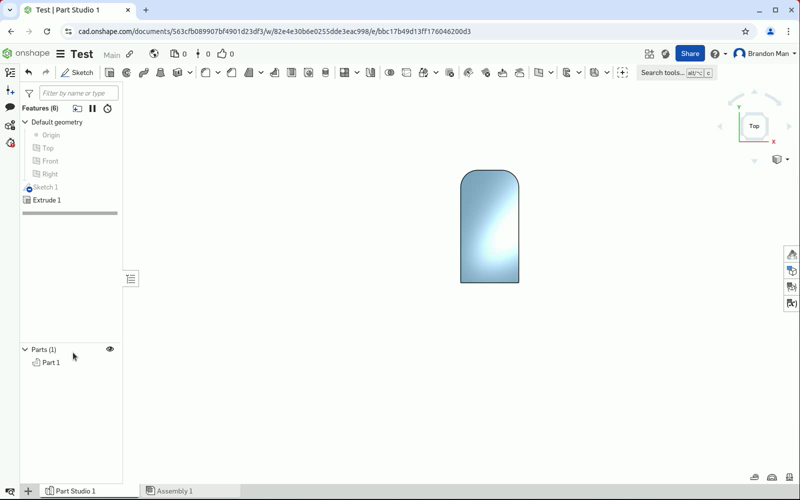
key(shift+p)
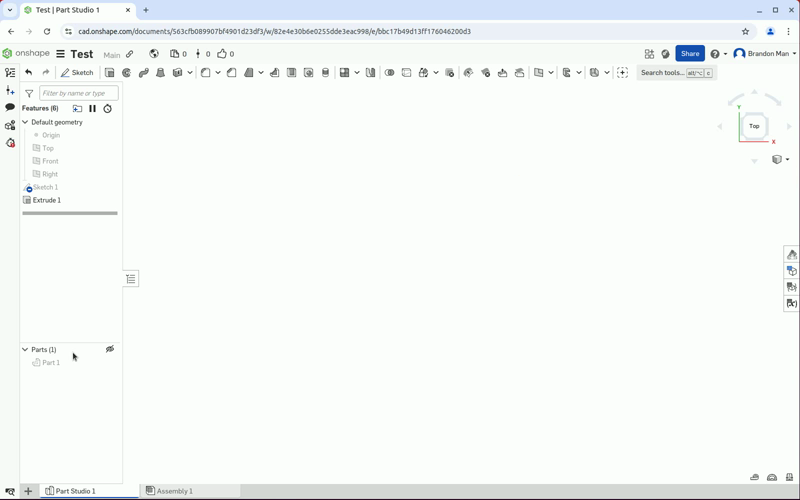
key(space)
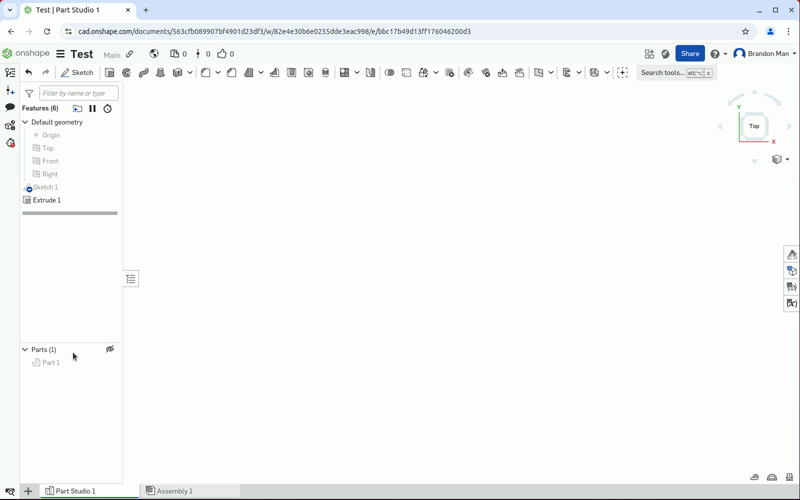
key_down(shift)
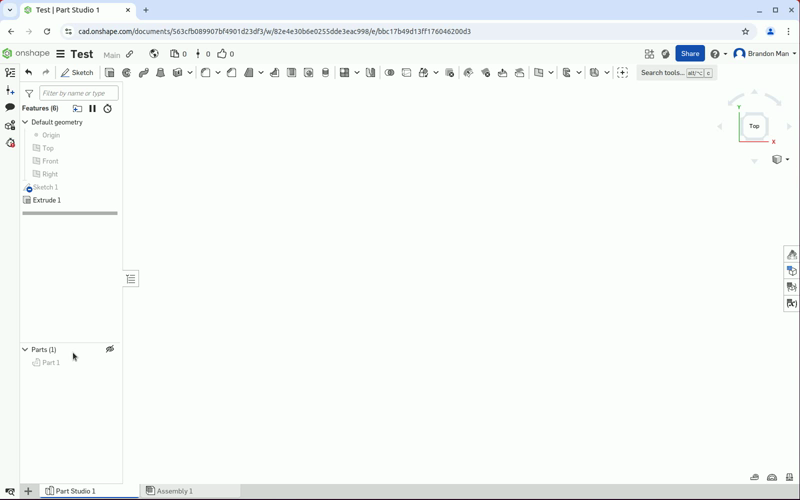
key(up)
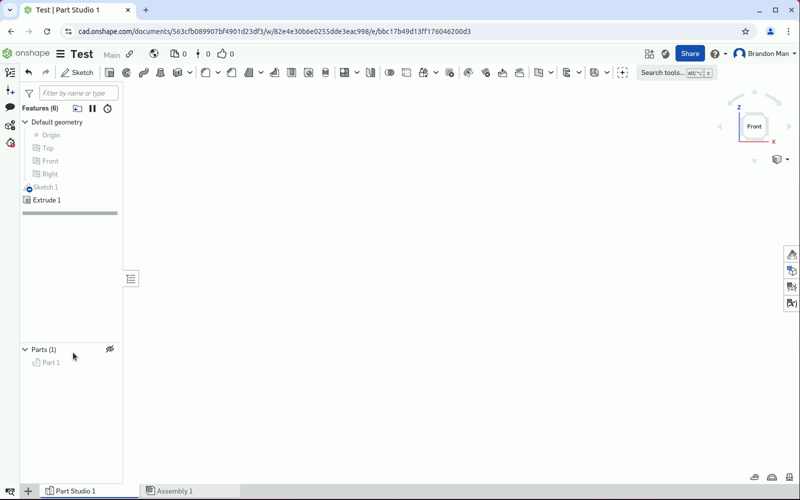
key_up(shift)
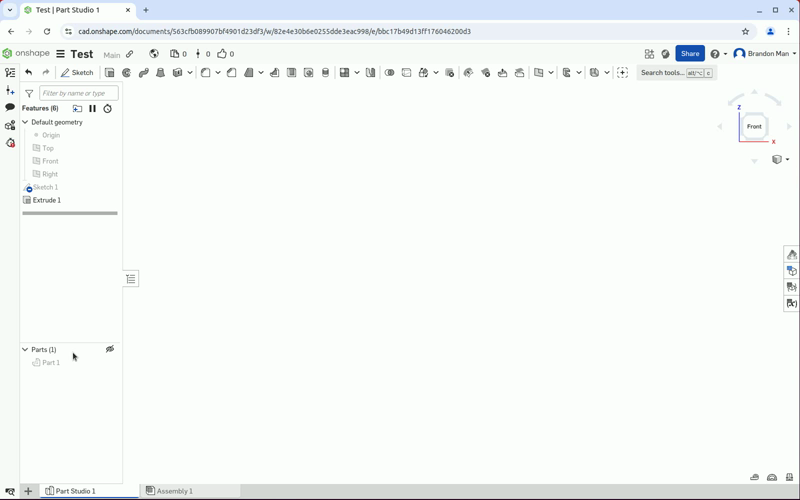
mouse_move(73, 352)
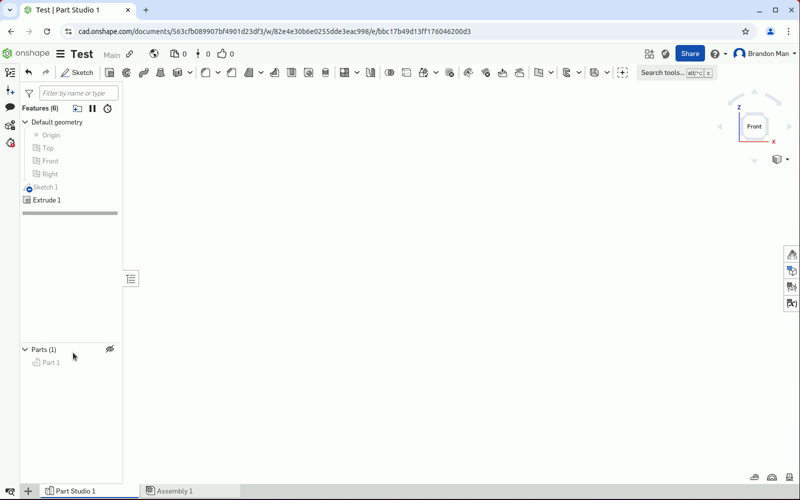
key(shift+y)
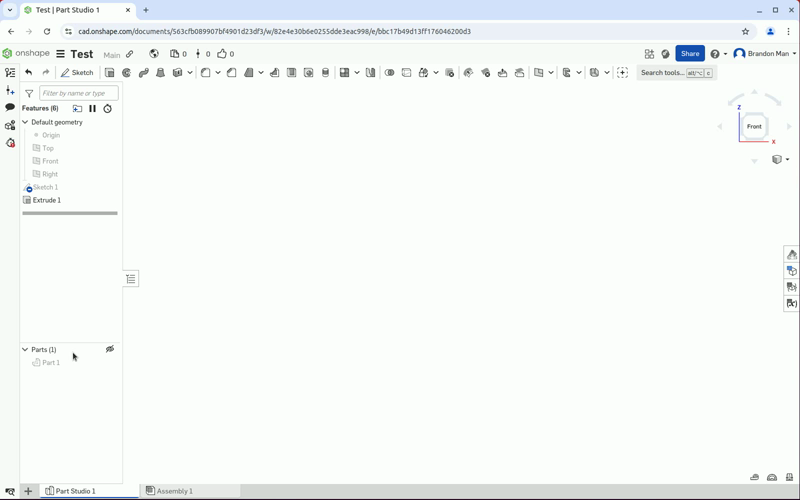
key(shift+s)
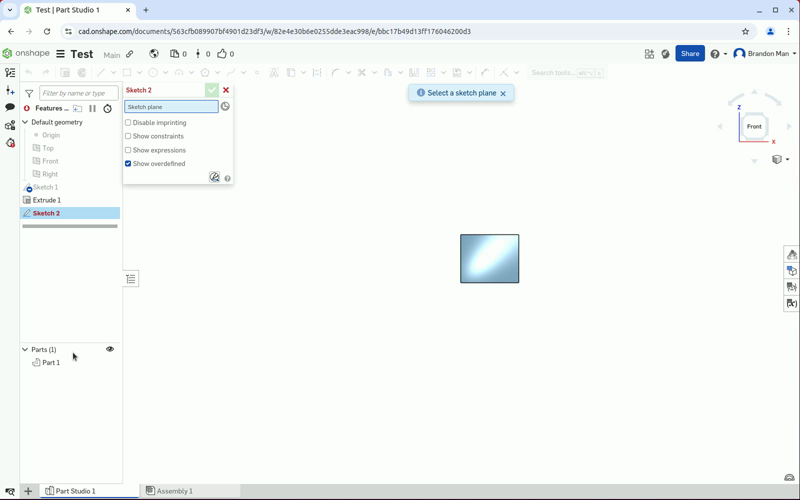
mouse_move(73, 163)
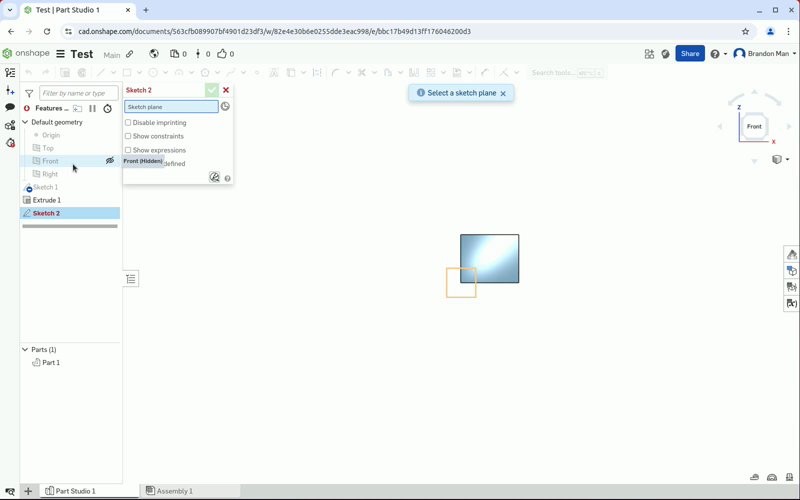
click(73, 163)
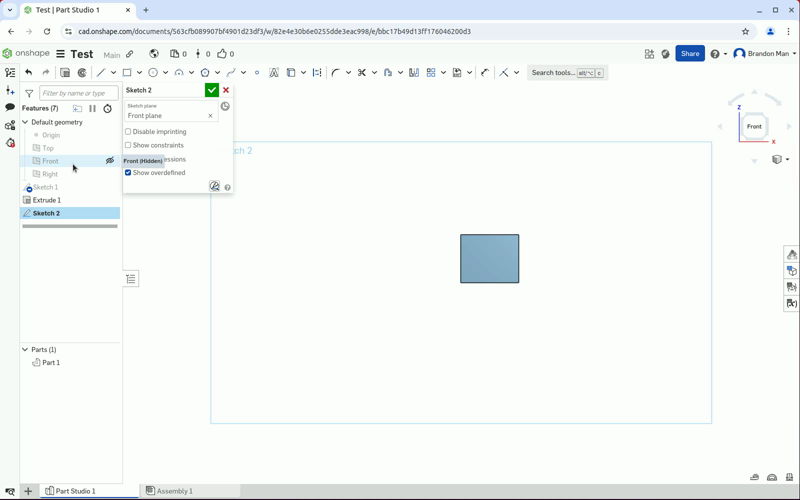
mouse_move(73, 352)
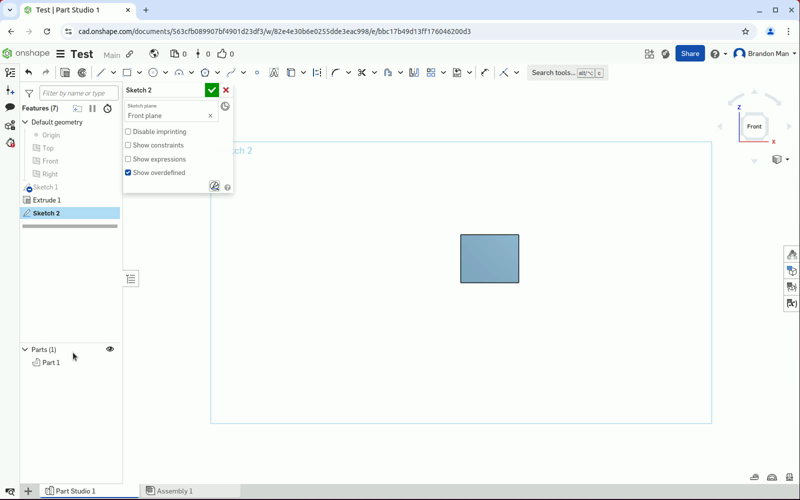
key(y)
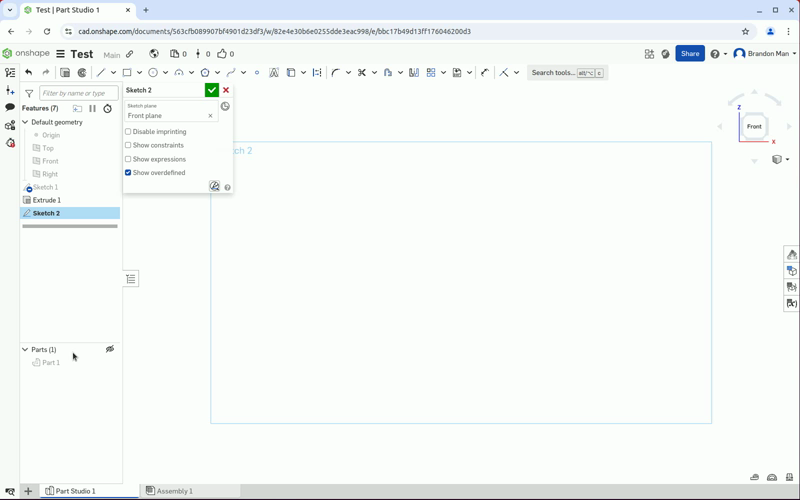
key(a)
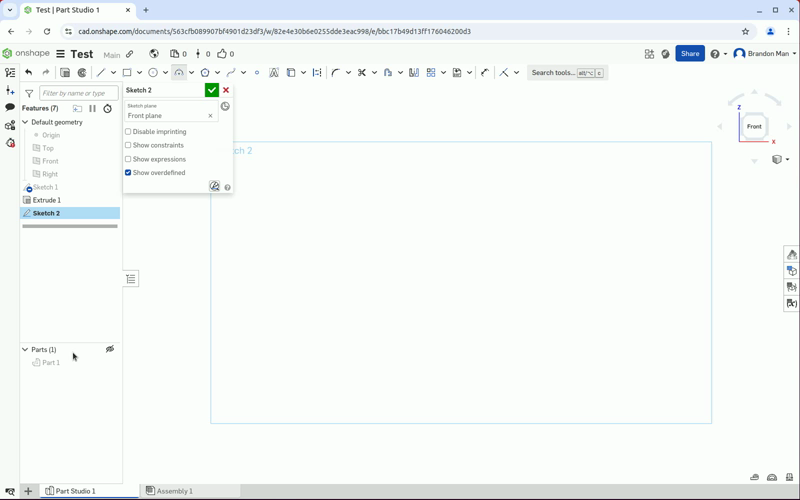
key_down(shift)
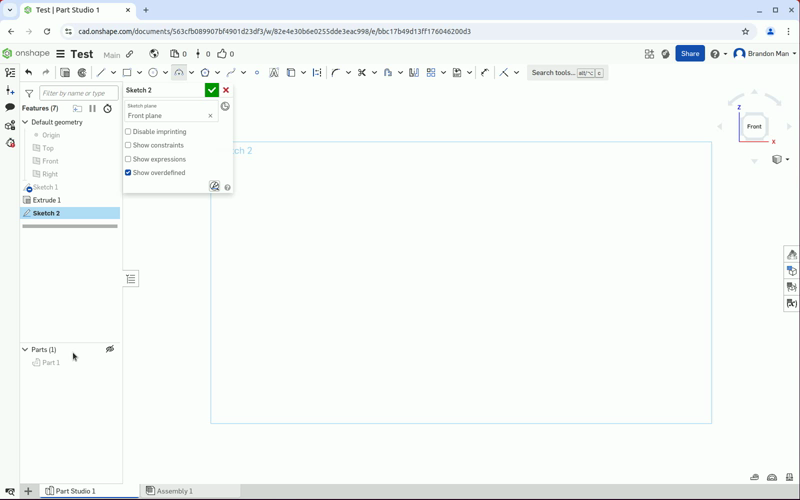
mouse_move(465, 262)
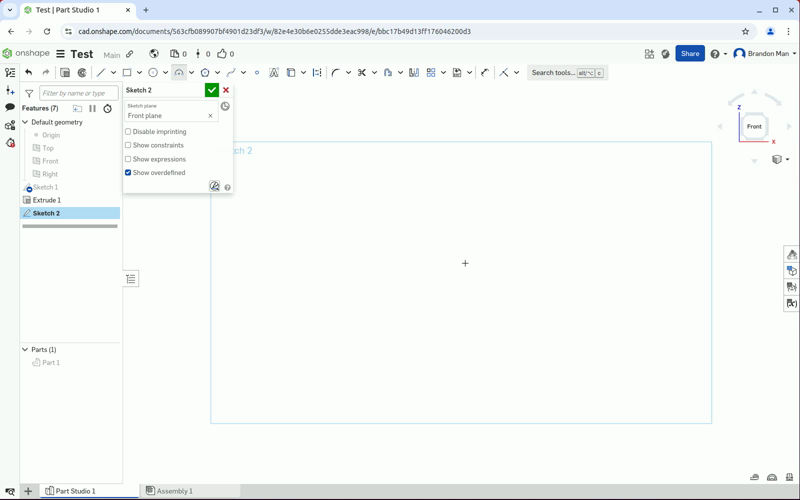
click(465, 262)
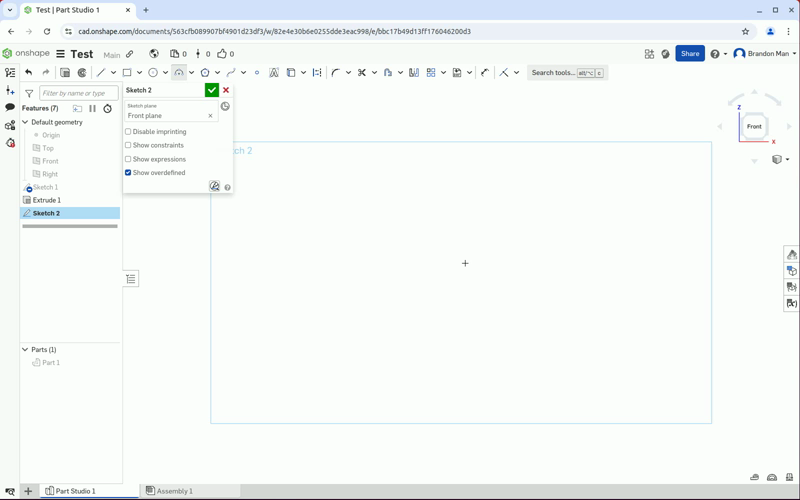
key_up(shift)
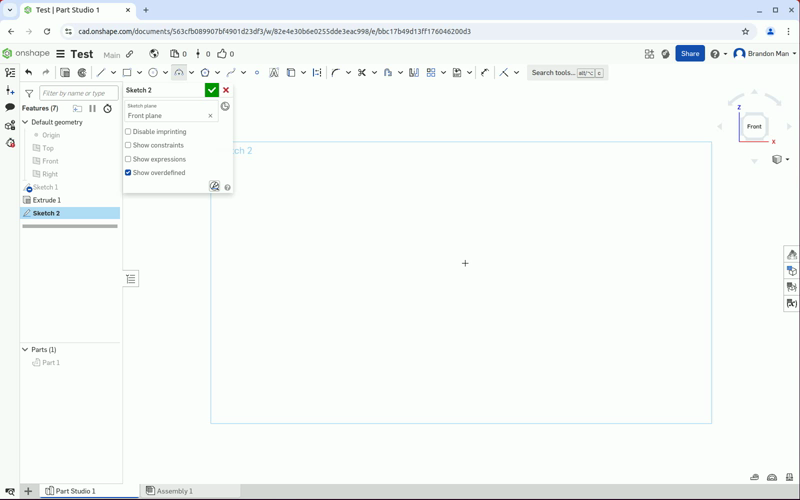
key_down(shift)
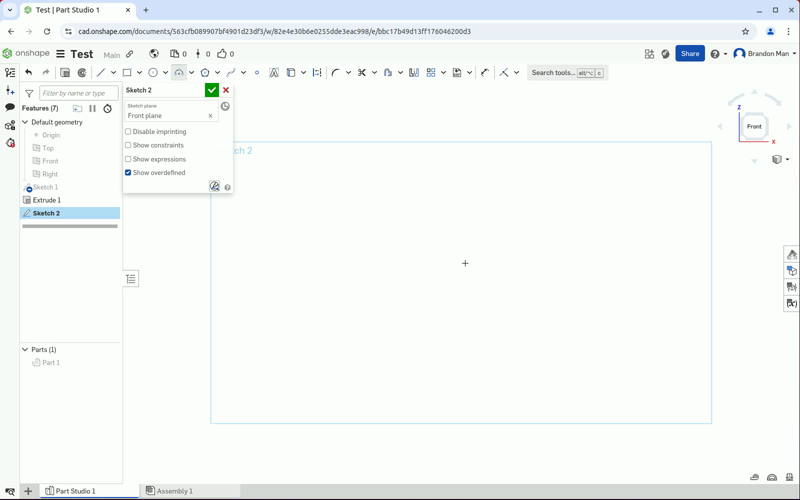
mouse_move(475, 272)
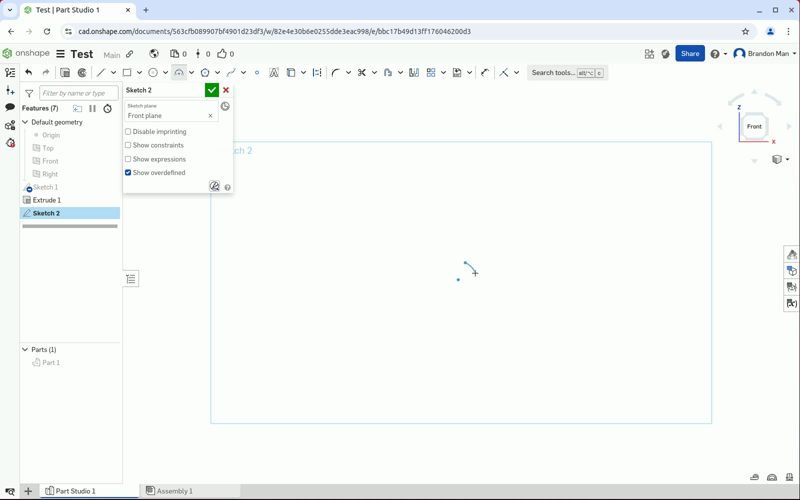
click(475, 272)
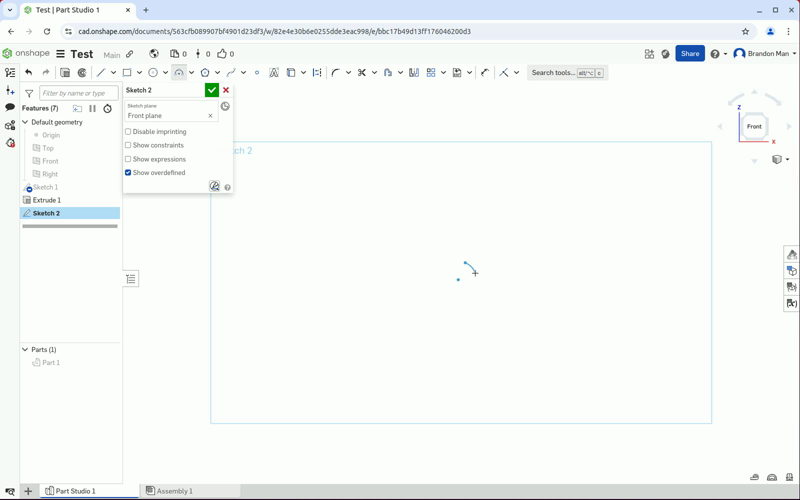
mouse_move(468, 269)
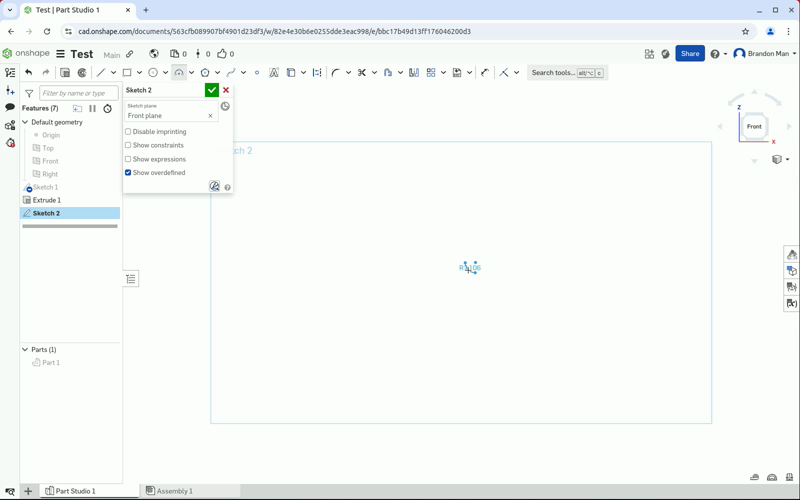
click(468, 269)
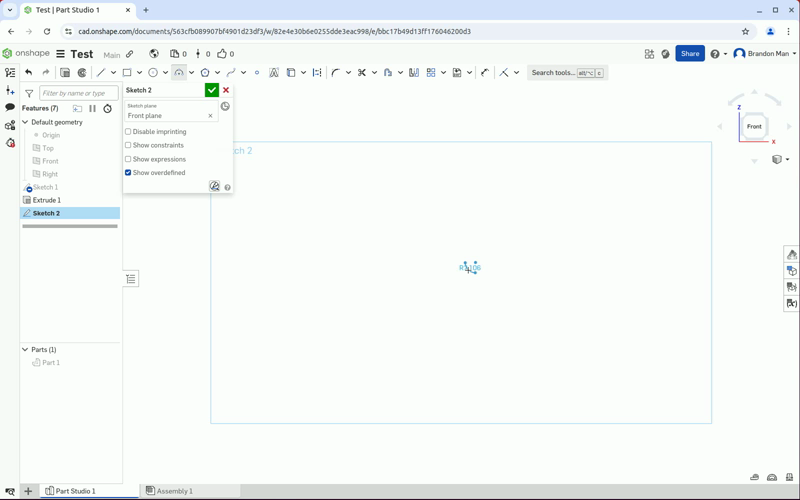
key_up(shift)
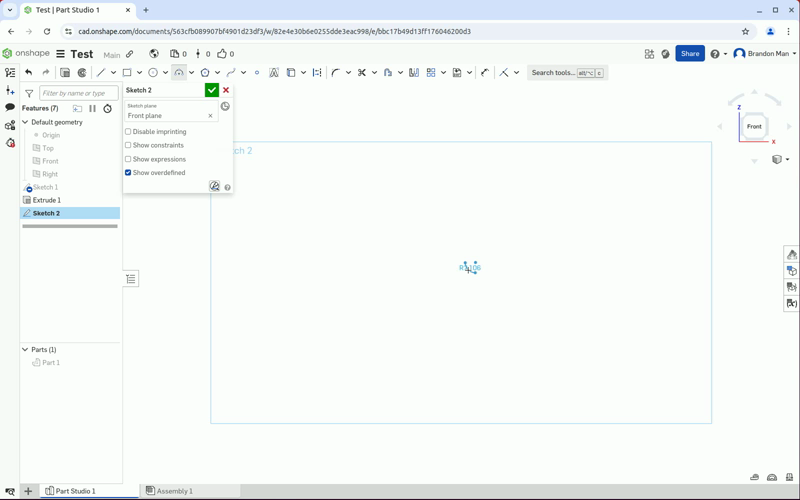
key(esc)
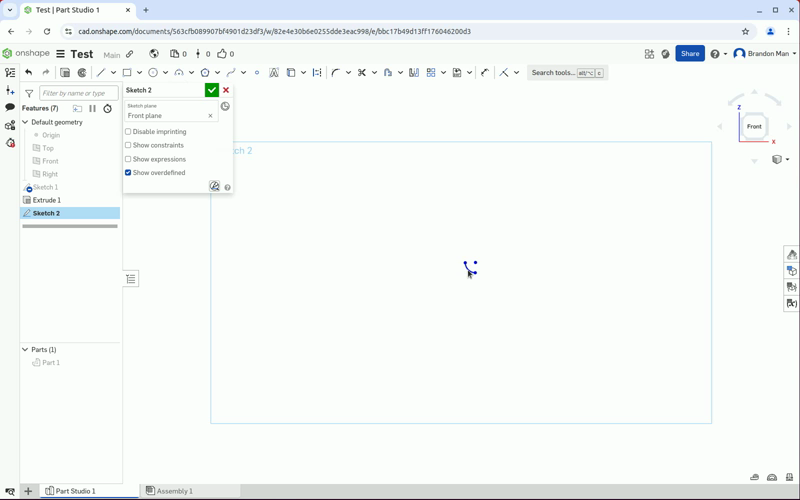
key(l)
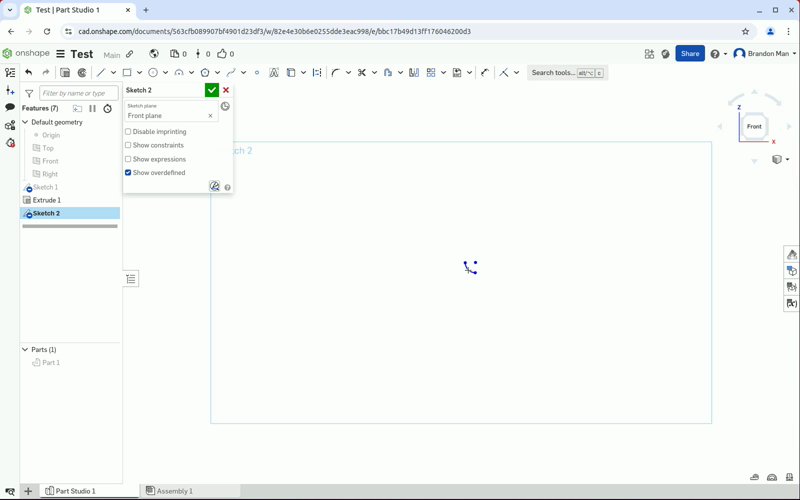
mouse_move(475, 272)
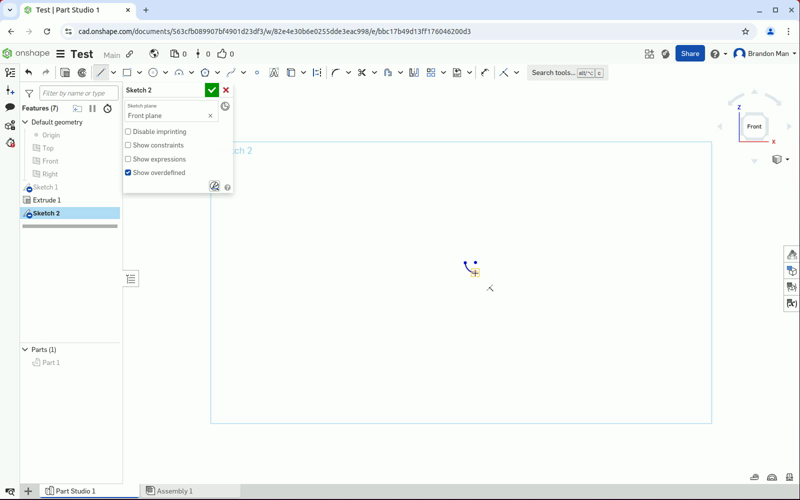
click(475, 272)
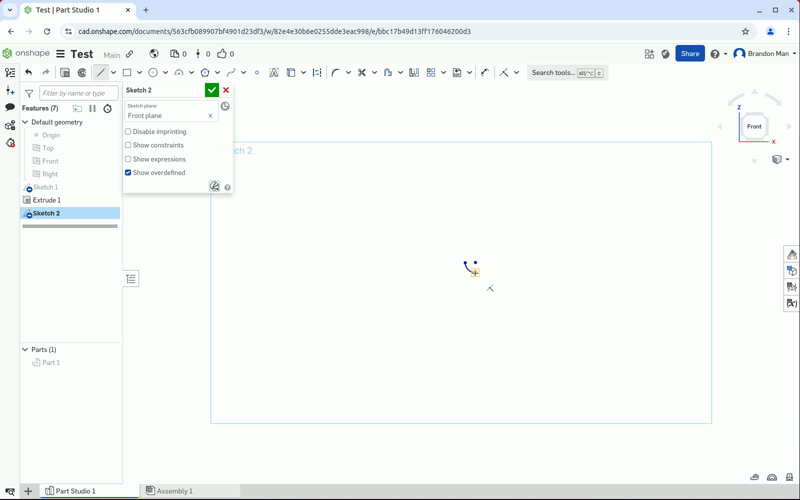
key_down(shift)
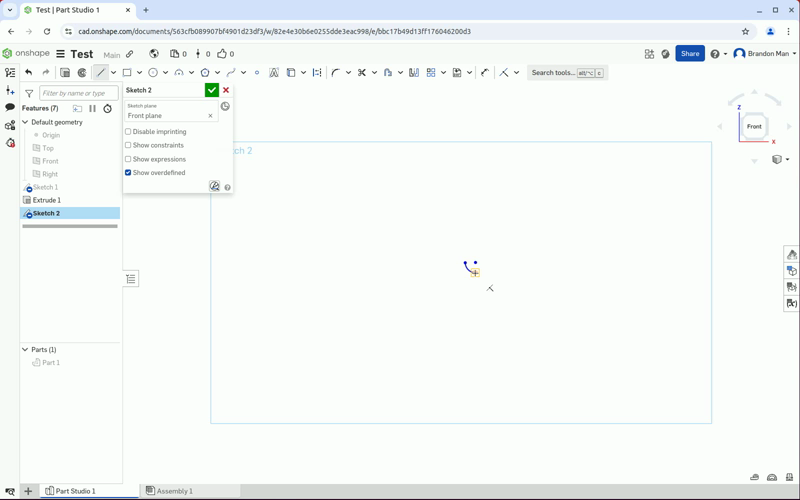
mouse_move(505, 272)
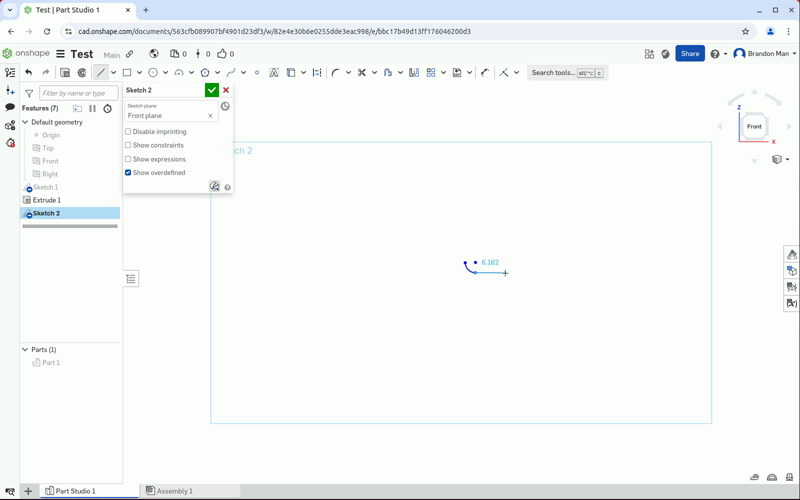
mouse_move(504, 272)
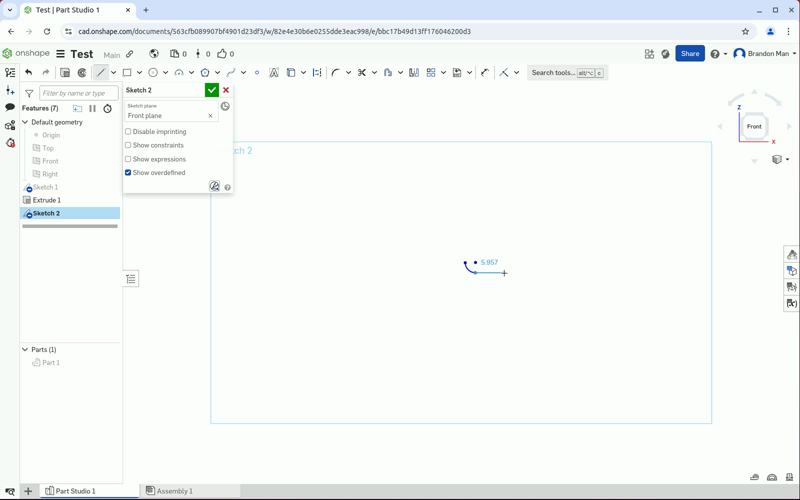
click(504, 272)
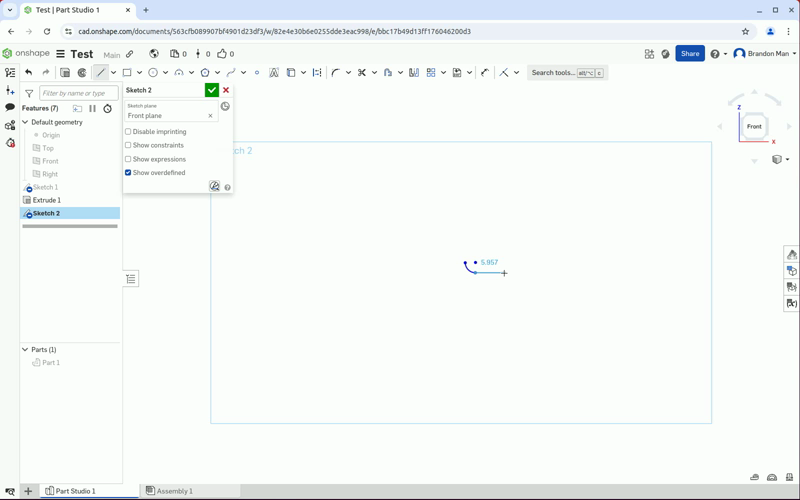
key_up(shift)
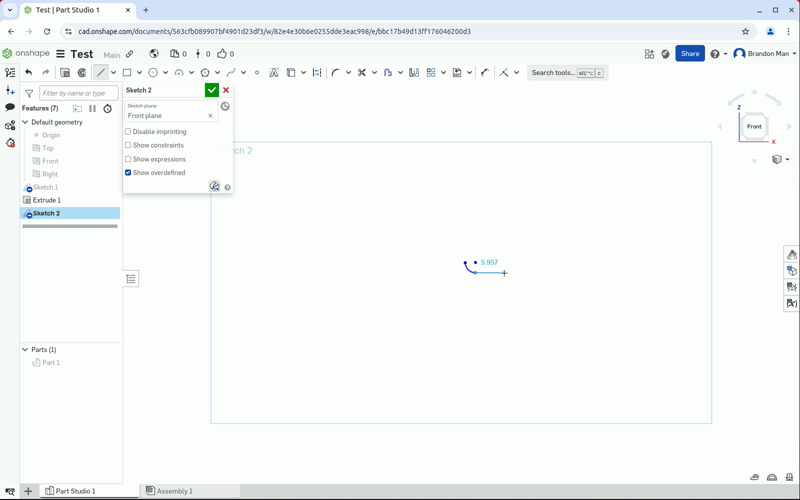
key(esc)
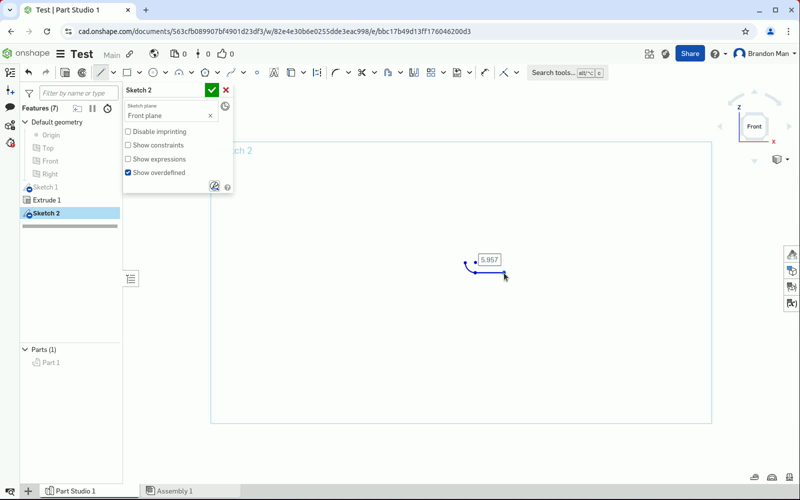
key(a)
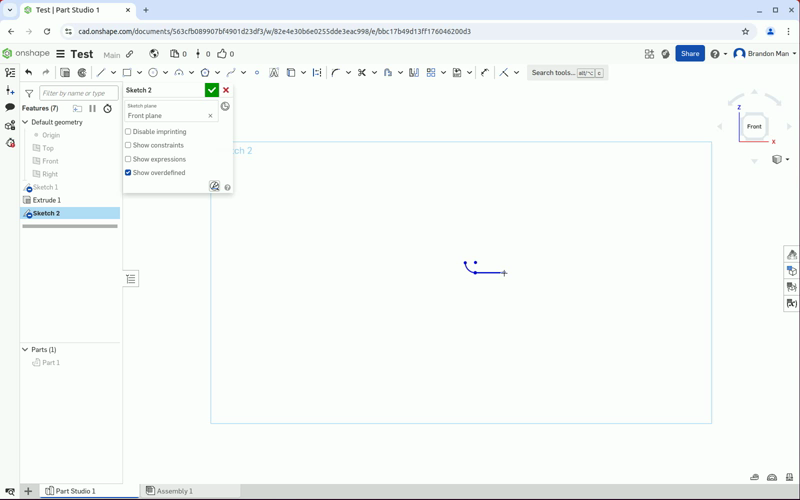
mouse_move(504, 272)
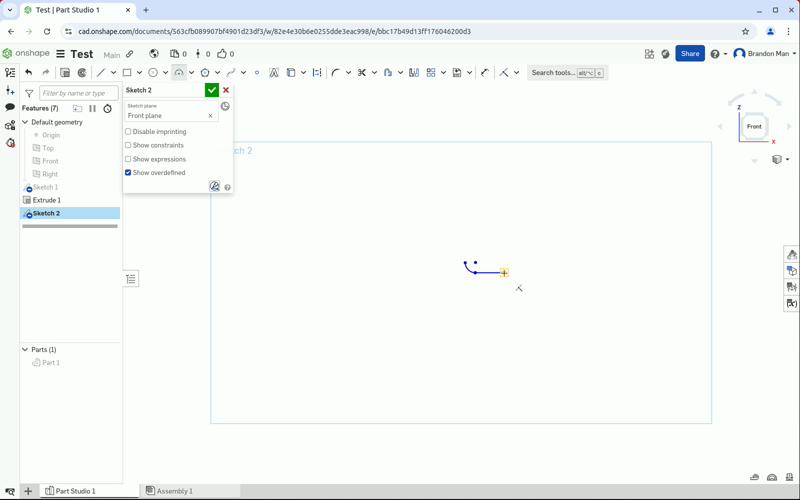
click(504, 272)
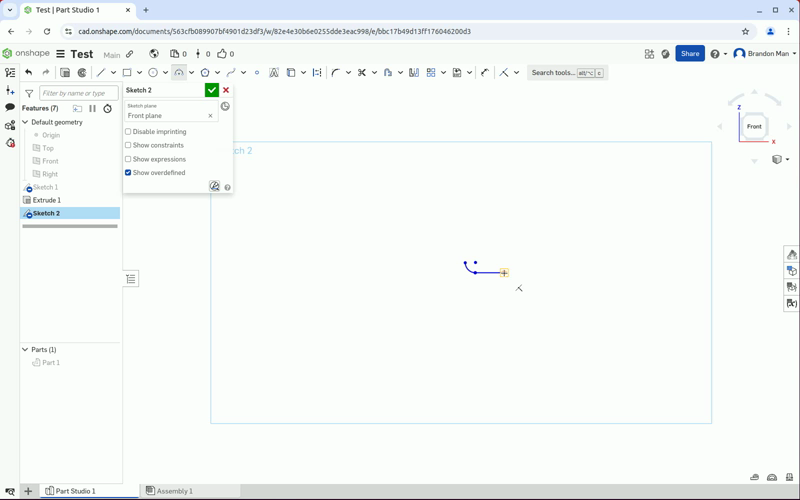
key_down(shift)
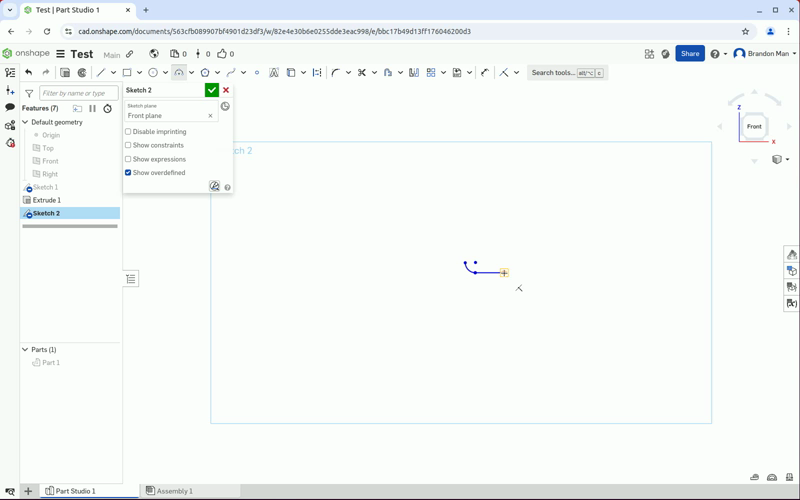
mouse_move(514, 263)
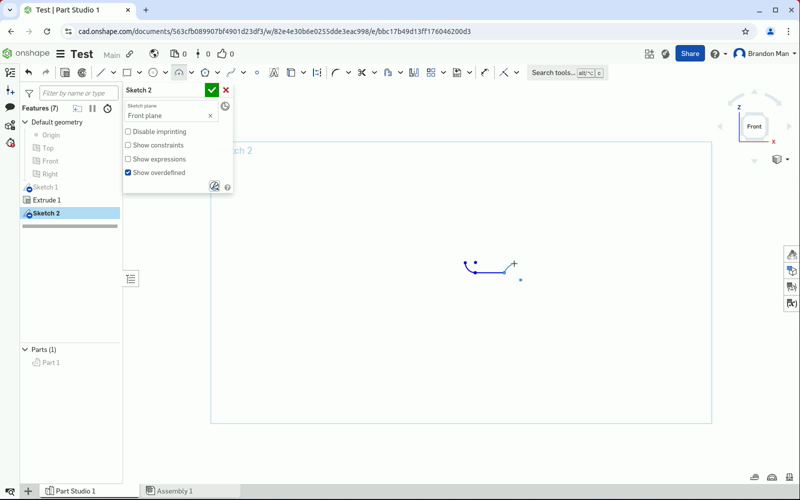
click(514, 263)
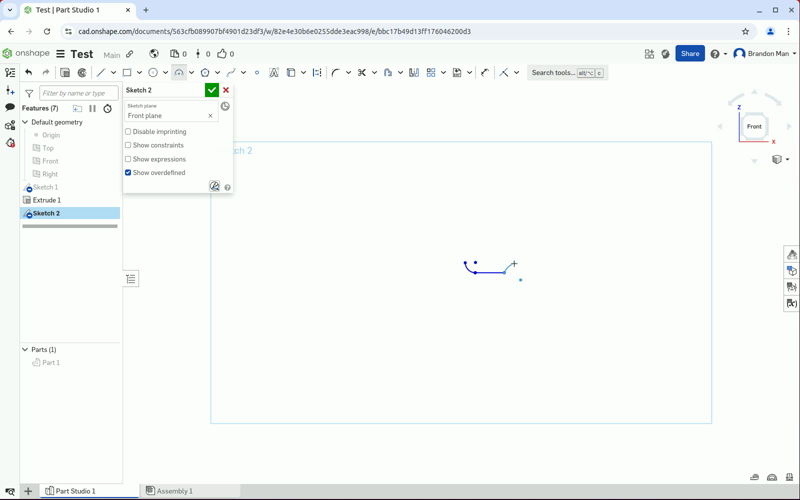
mouse_move(511, 269)
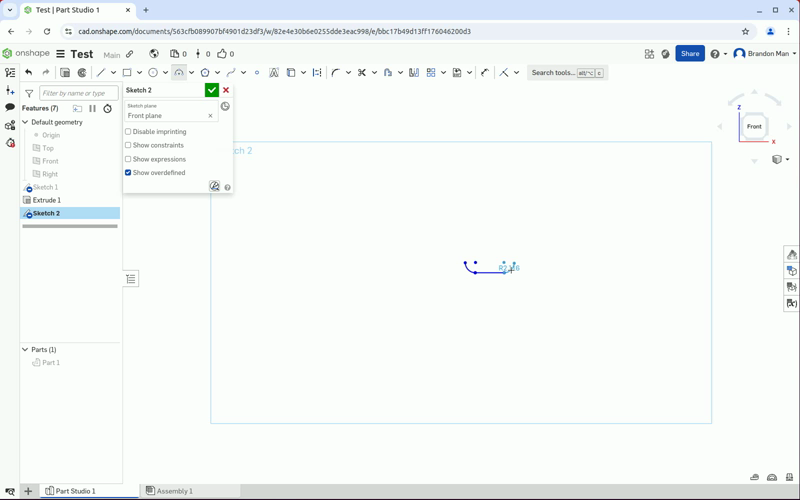
click(511, 269)
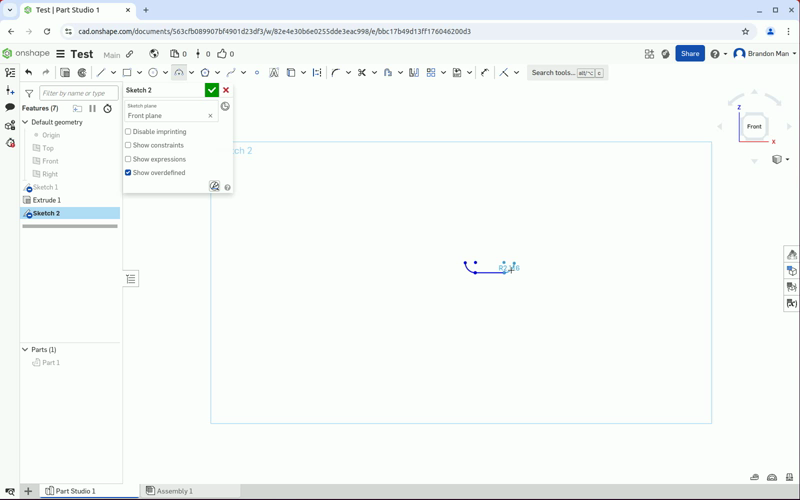
key_up(shift)
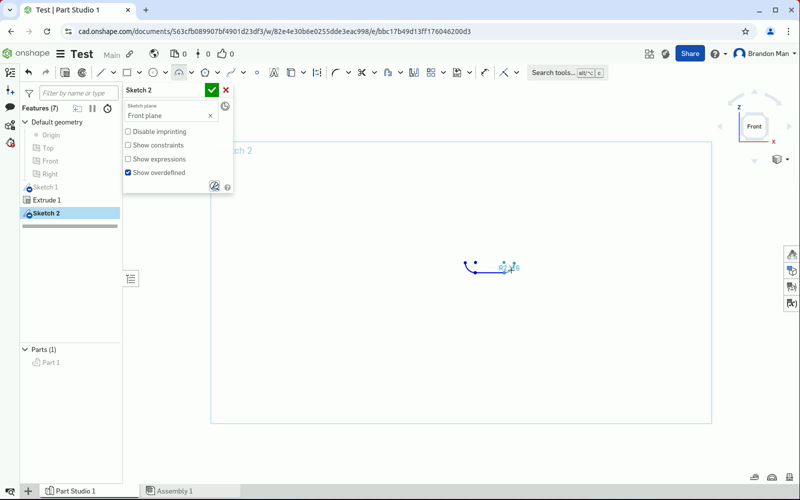
key(esc)
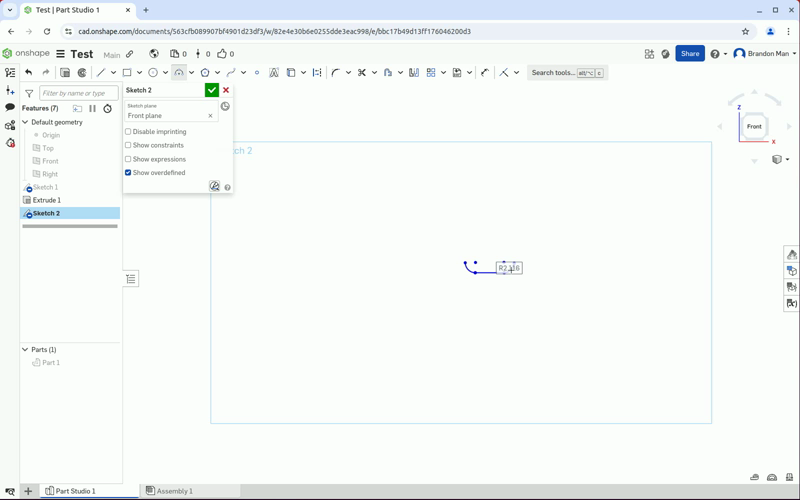
key(l)
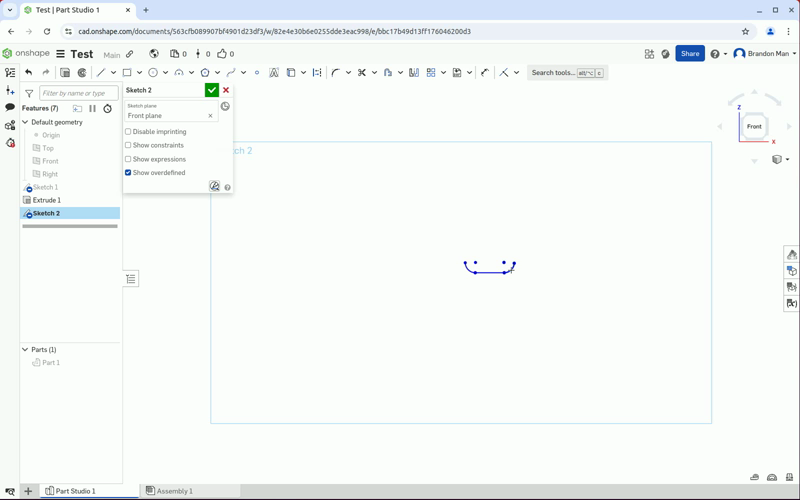
mouse_move(514, 263)
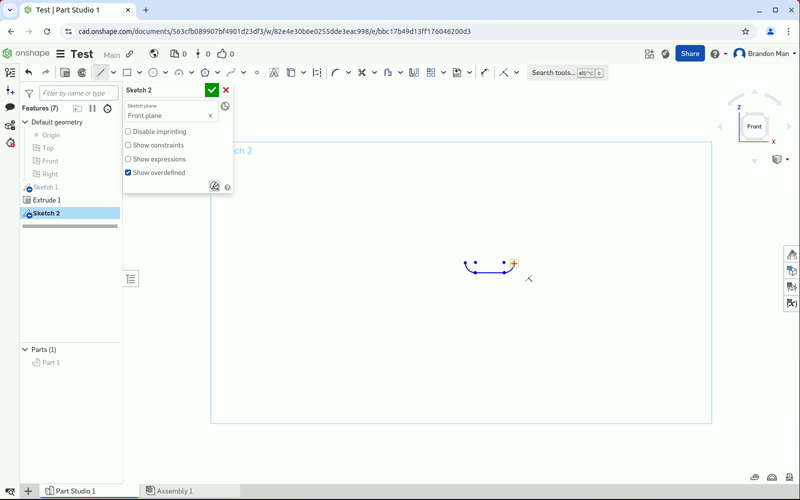
click(514, 263)
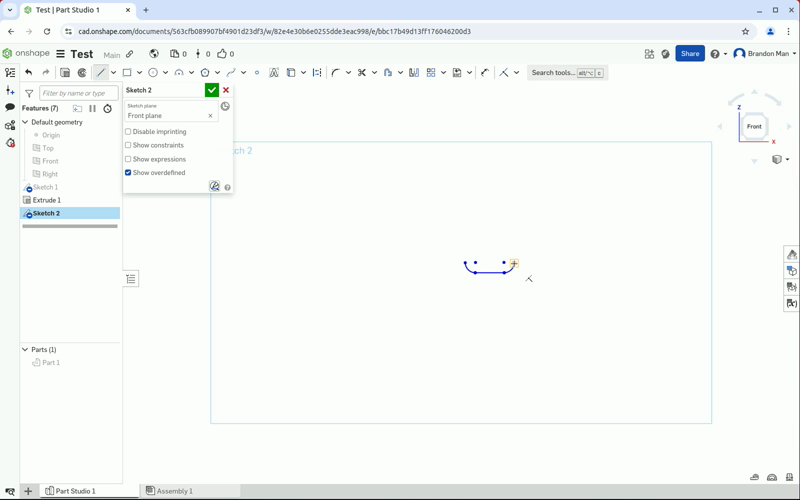
key_down(shift)
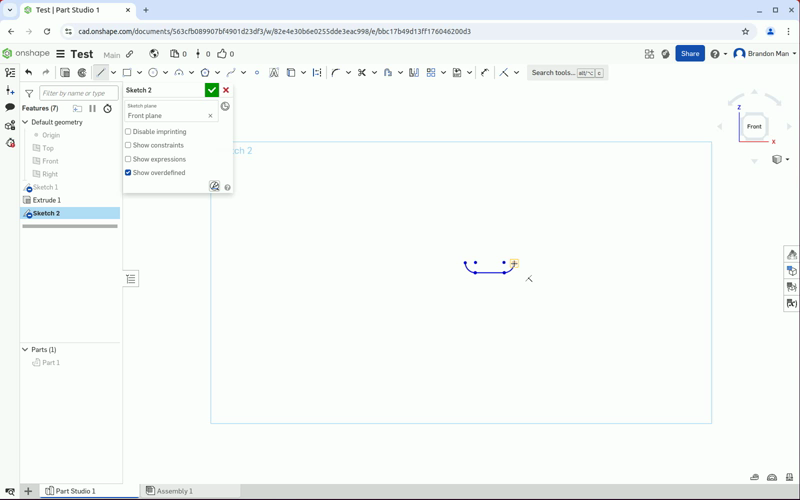
mouse_move(544, 263)
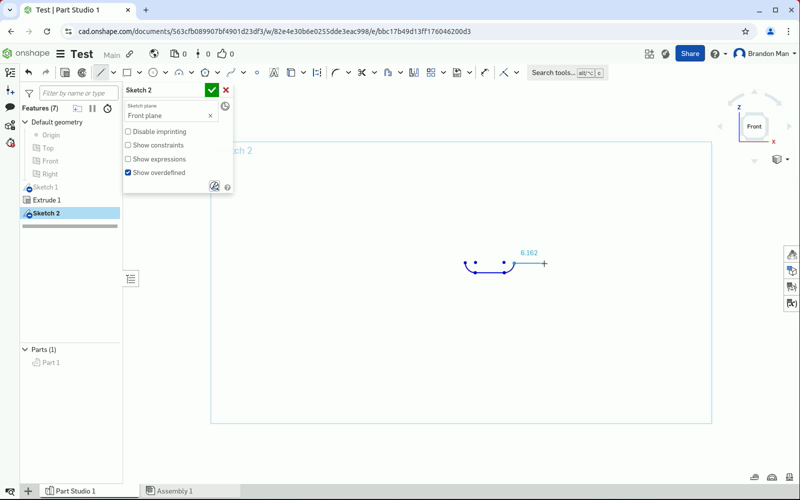
mouse_move(514, 253)
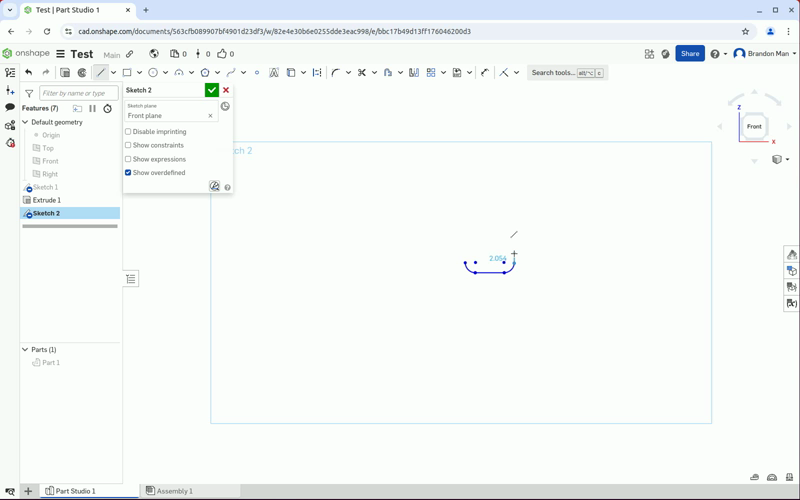
click(514, 253)
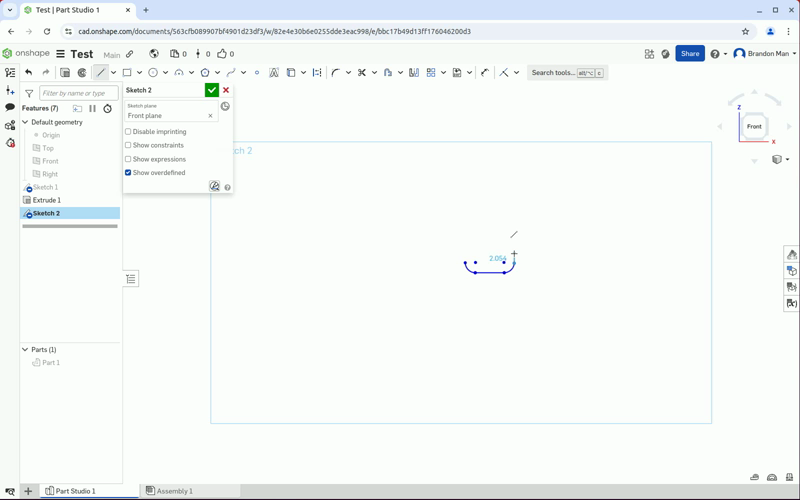
key_up(shift)
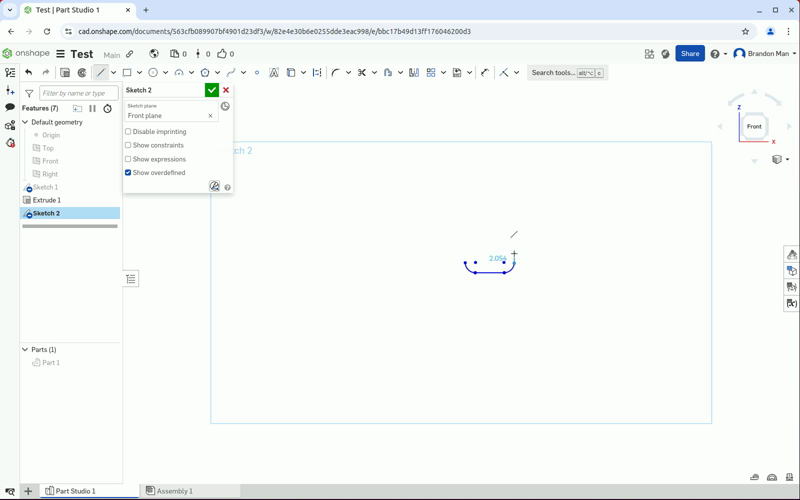
key(esc)
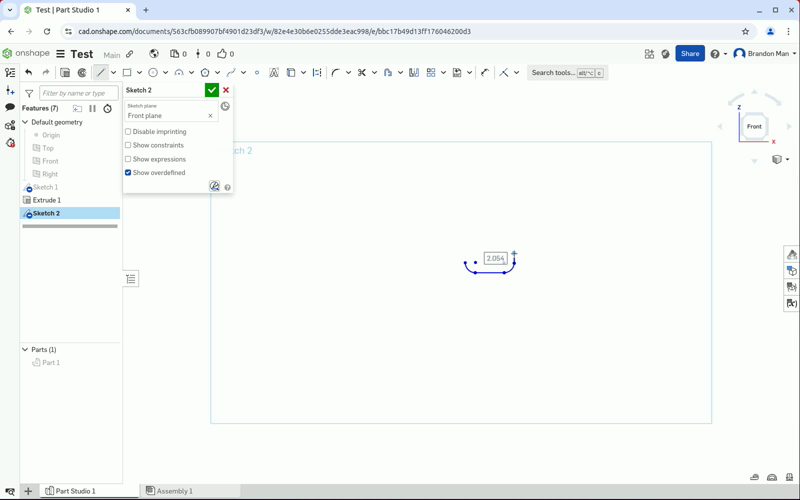
key(a)
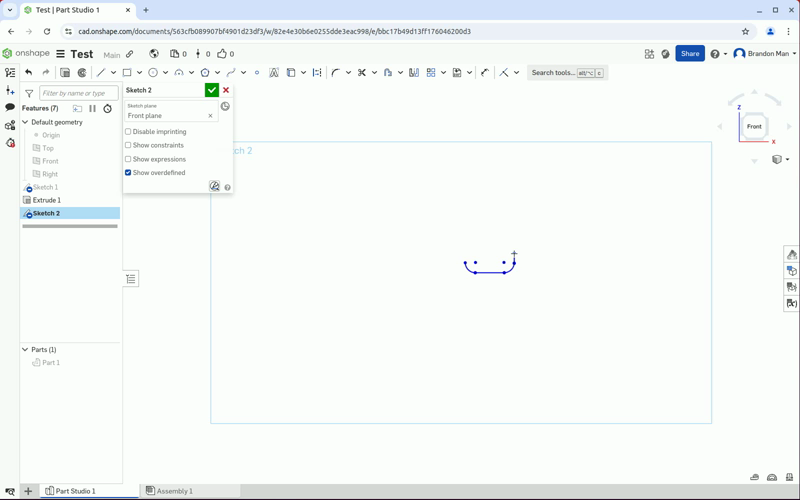
mouse_move(514, 253)
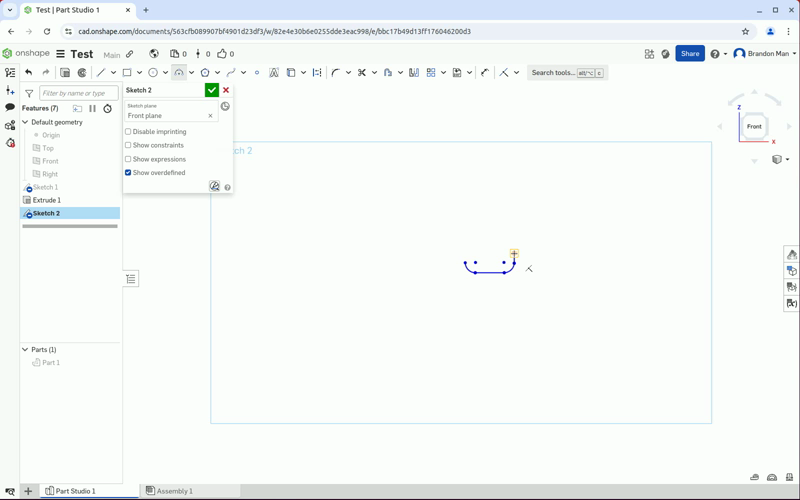
click(514, 253)
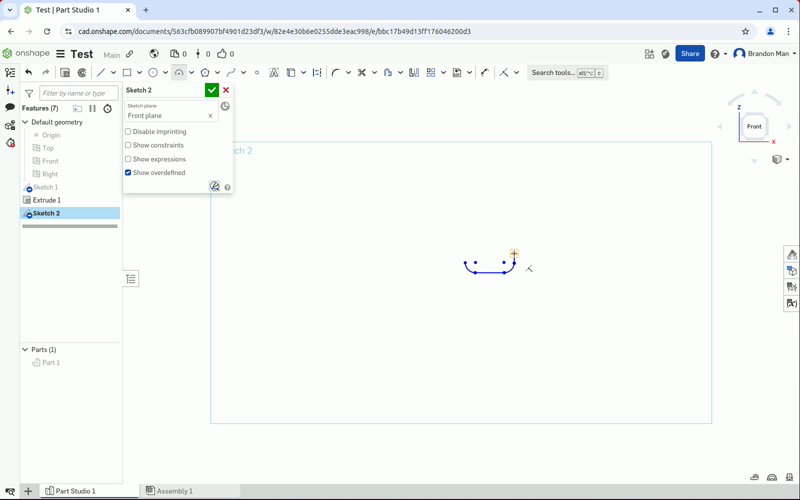
key_down(shift)
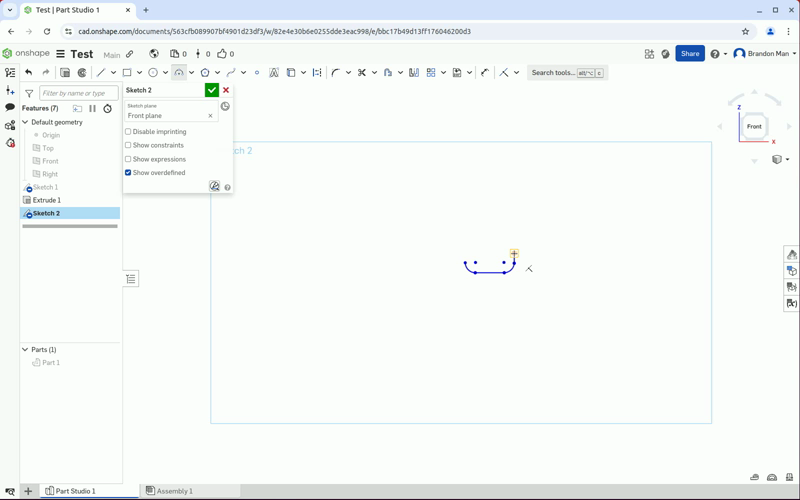
mouse_move(504, 243)
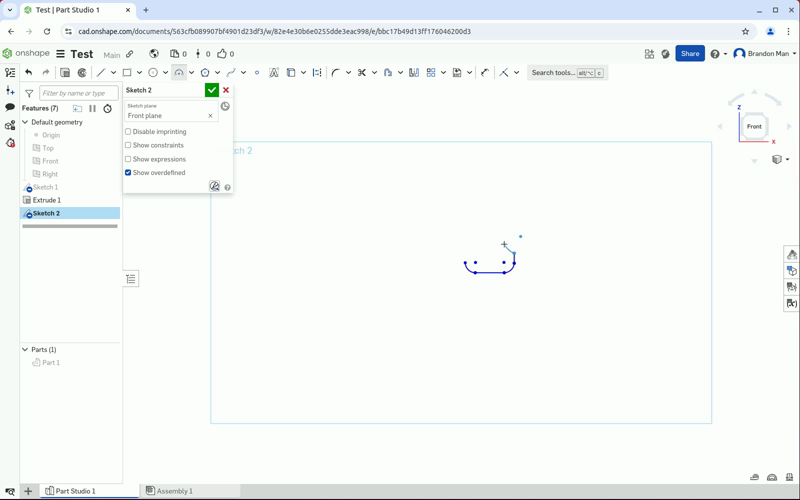
click(504, 243)
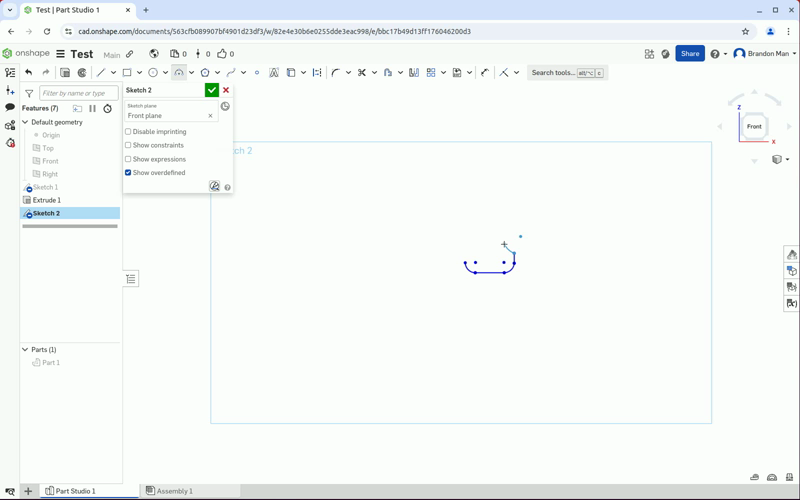
mouse_move(511, 246)
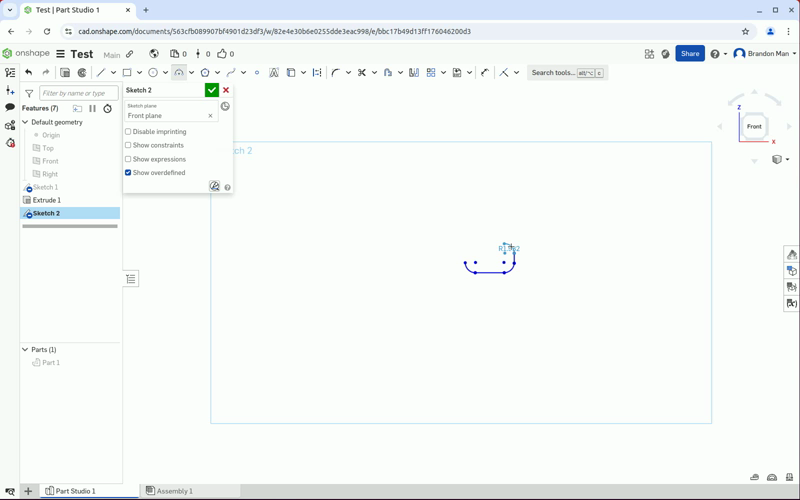
click(511, 246)
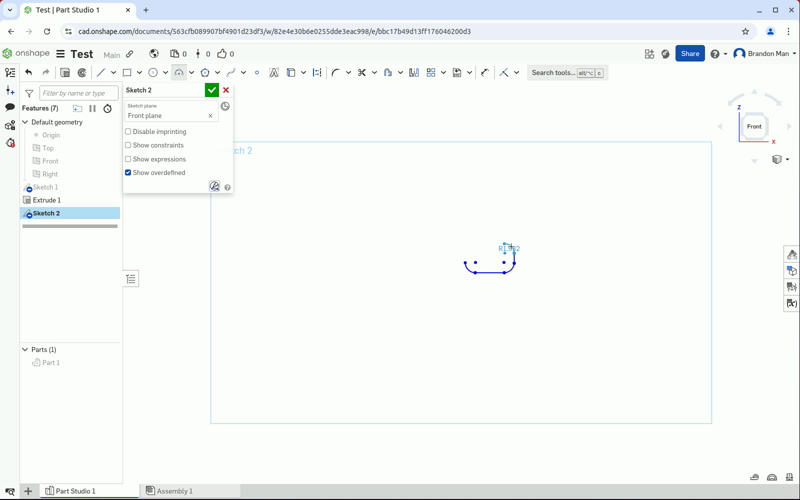
key_up(shift)
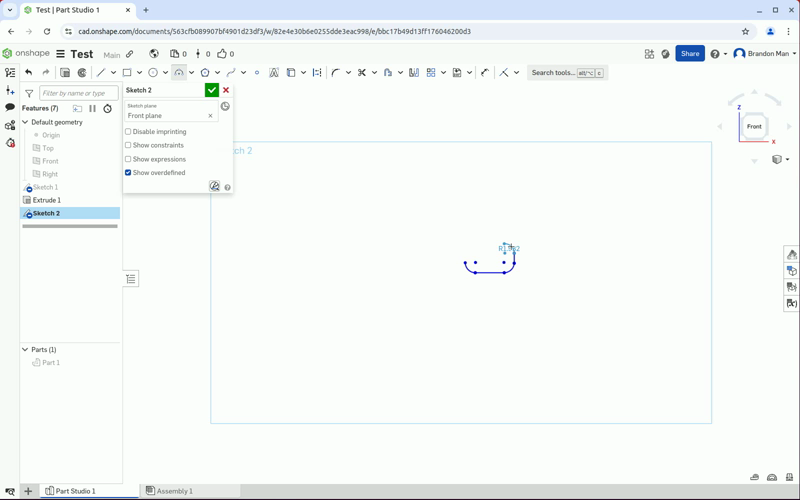
key(esc)
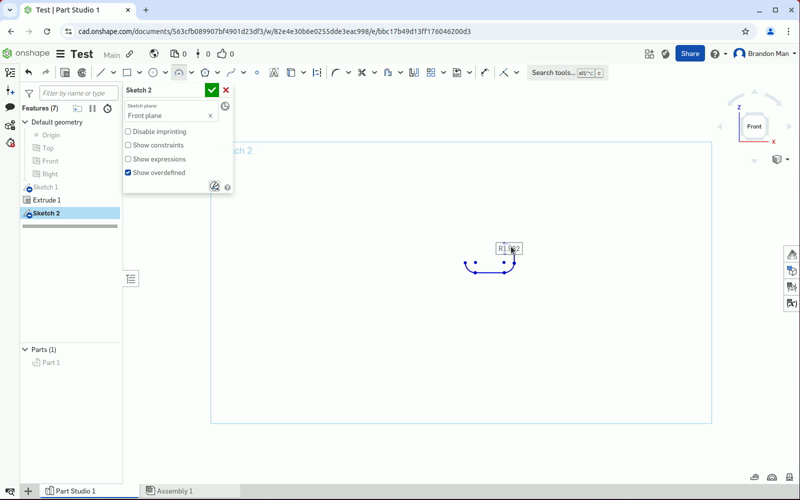
key(l)
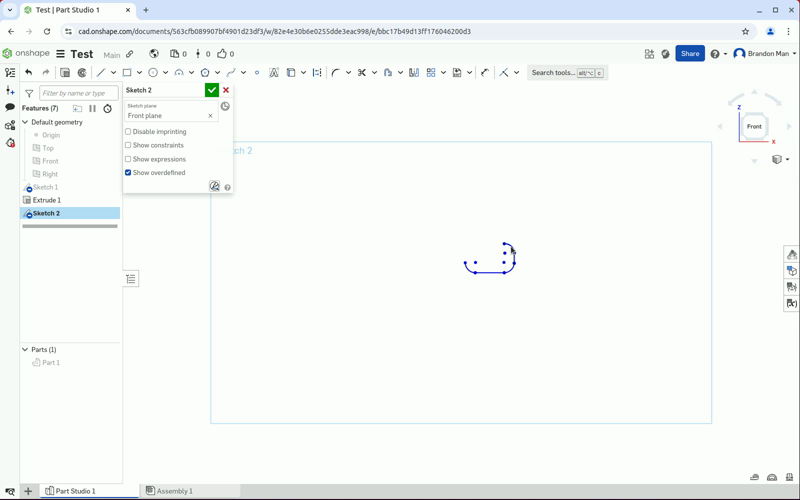
mouse_move(504, 243)
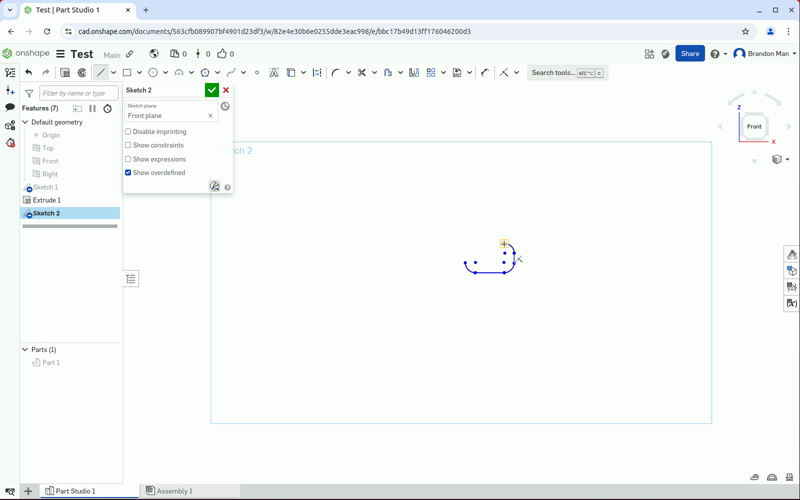
click(504, 243)
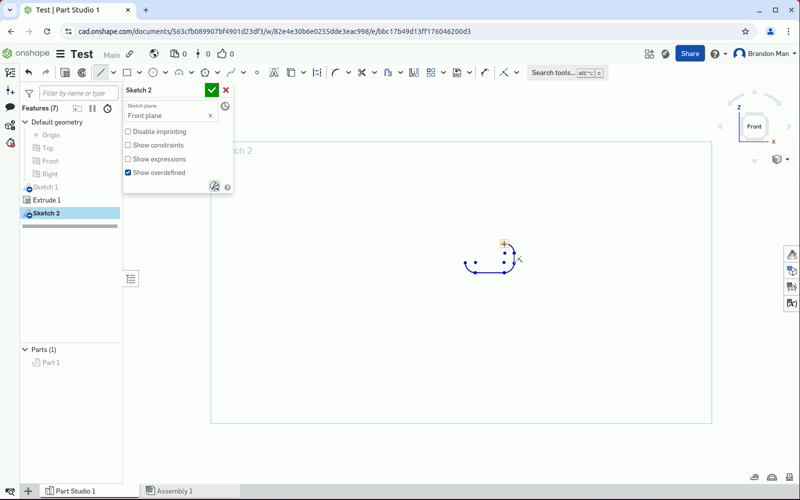
key_down(shift)
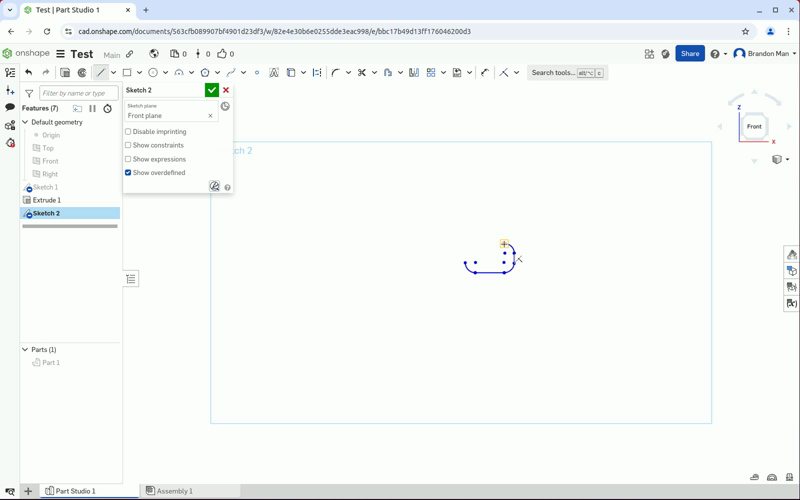
mouse_move(534, 243)
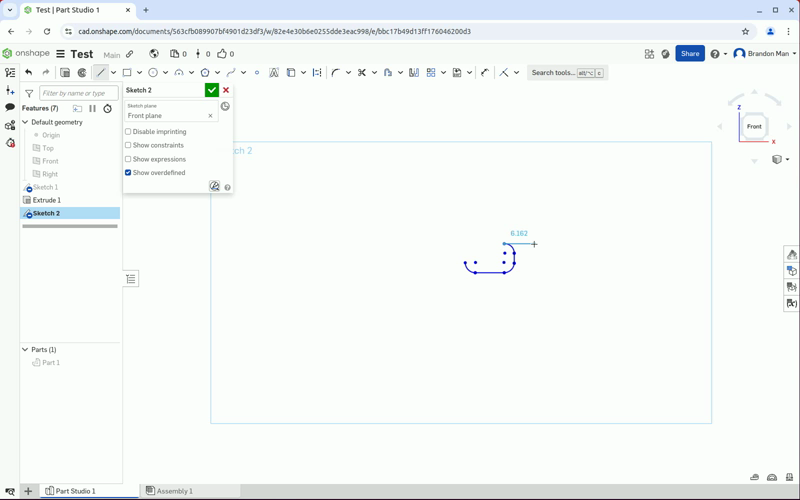
mouse_move(475, 243)
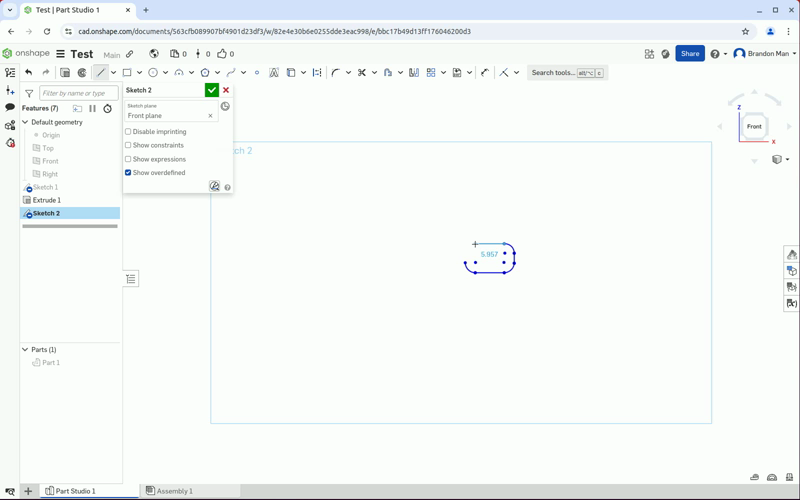
click(475, 243)
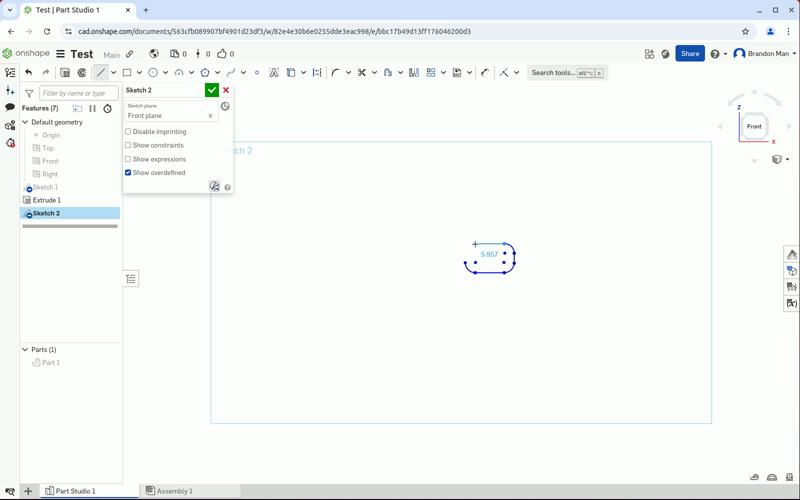
key_up(shift)
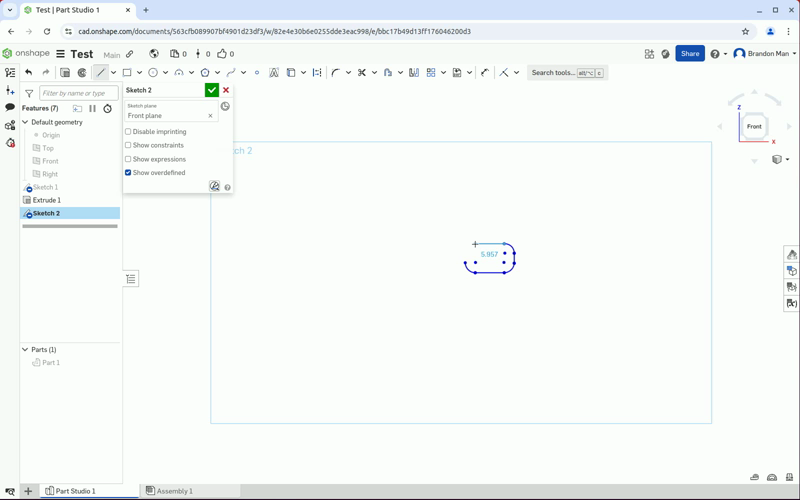
key(esc)
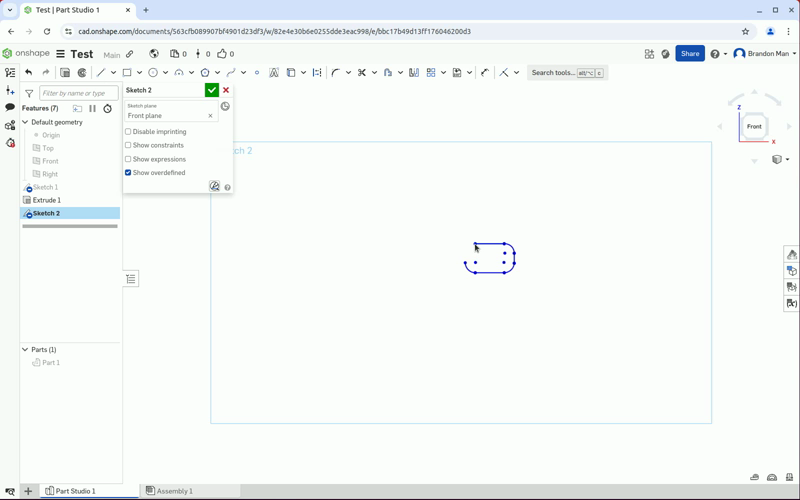
key(a)
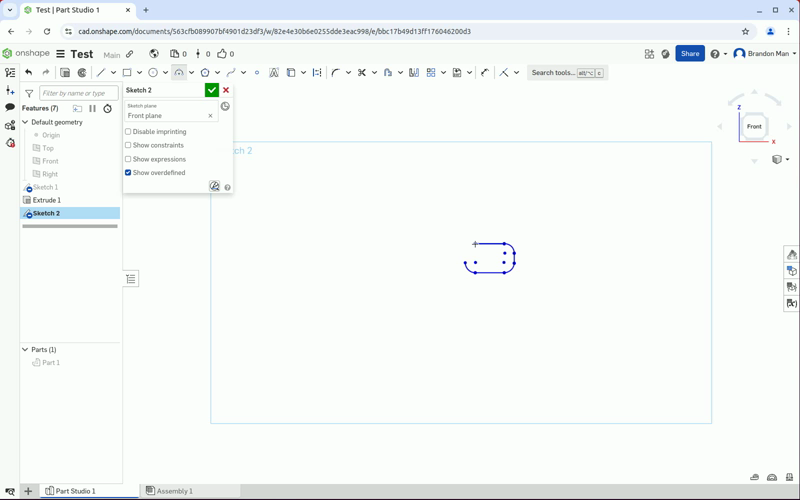
mouse_move(475, 243)
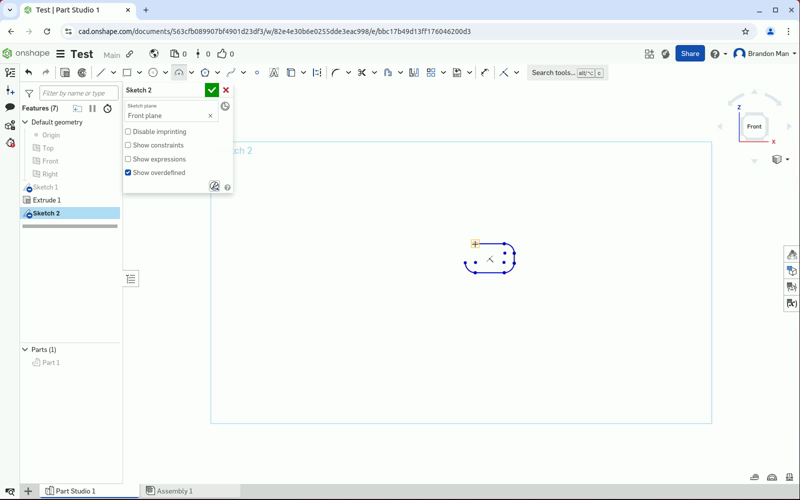
click(475, 243)
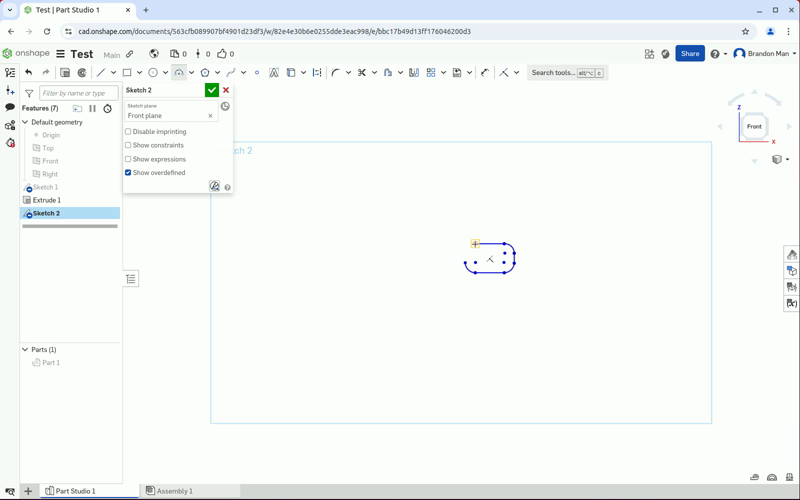
key_down(shift)
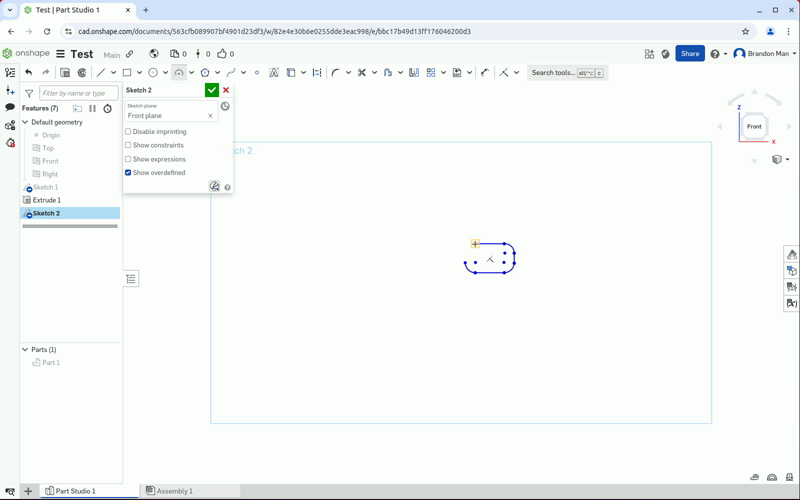
mouse_move(465, 253)
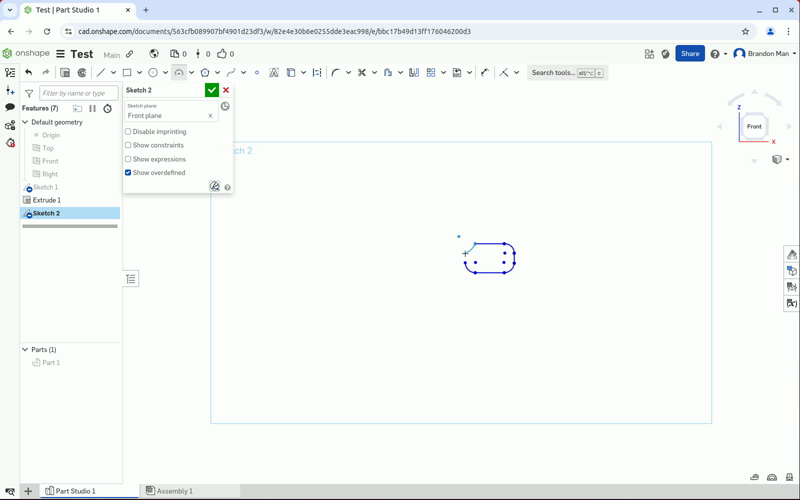
click(465, 253)
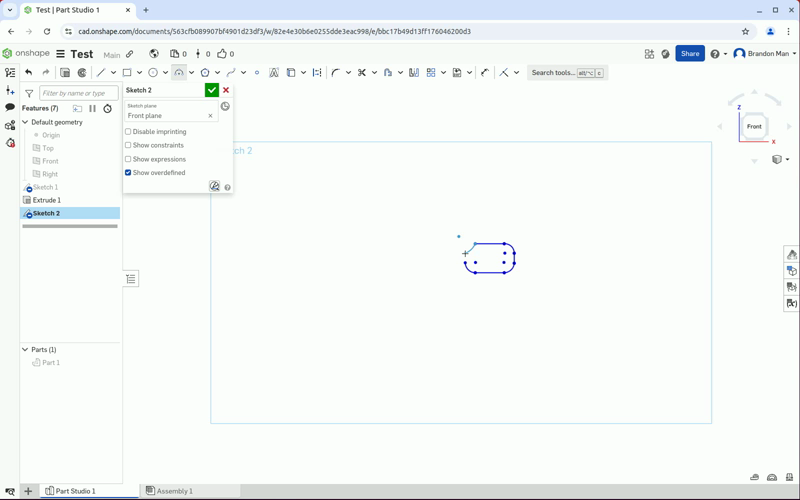
mouse_move(468, 246)
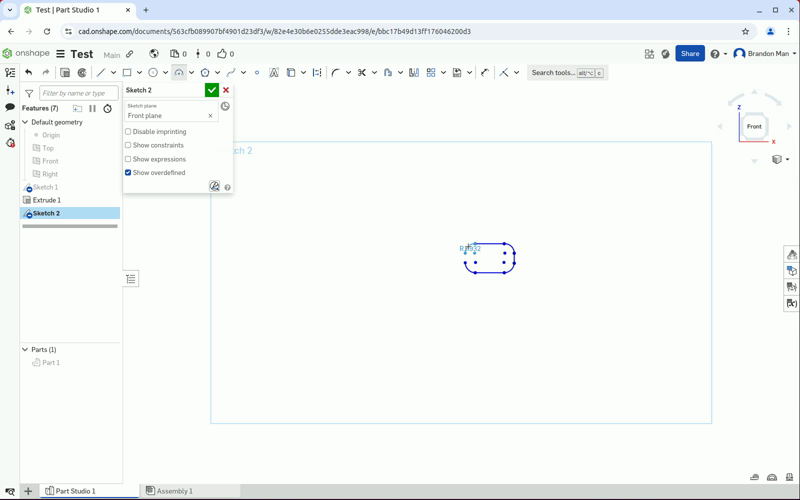
click(468, 246)
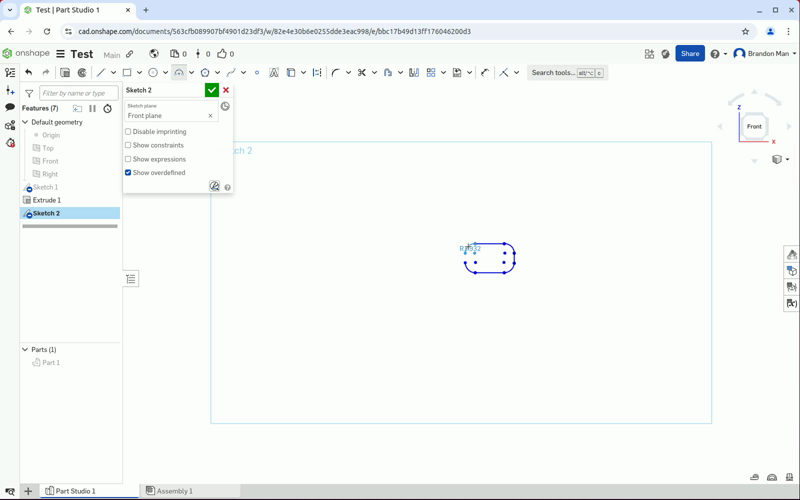
key_up(shift)
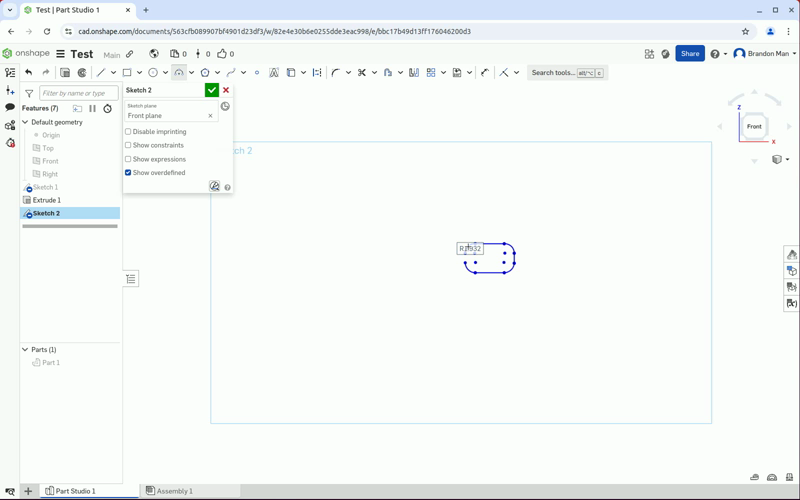
key(esc)
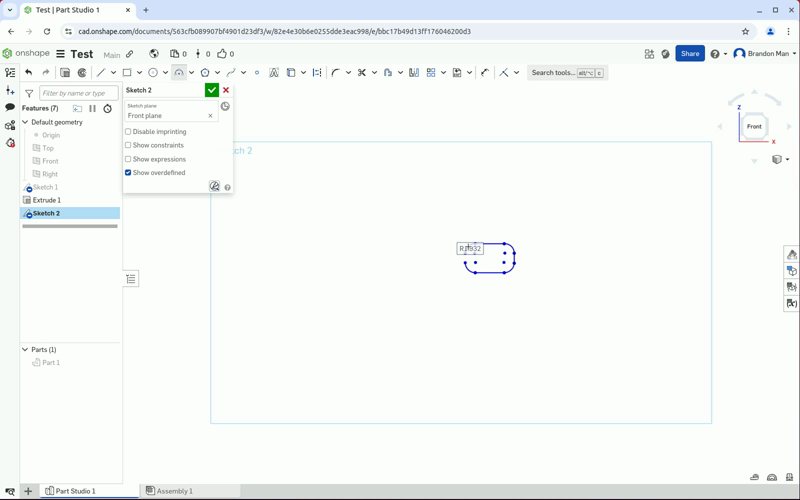
key(l)
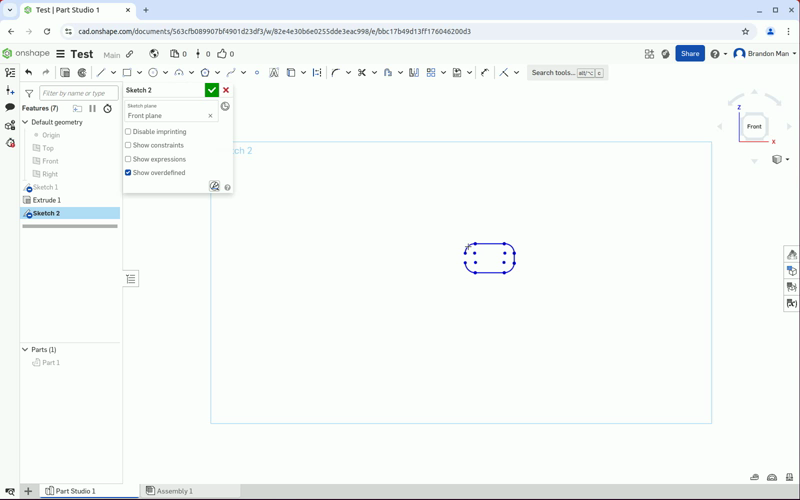
mouse_move(465, 253)
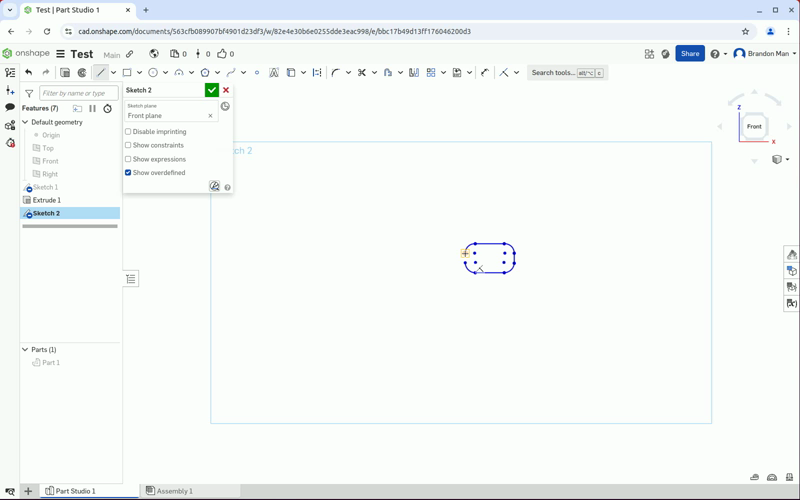
click(465, 253)
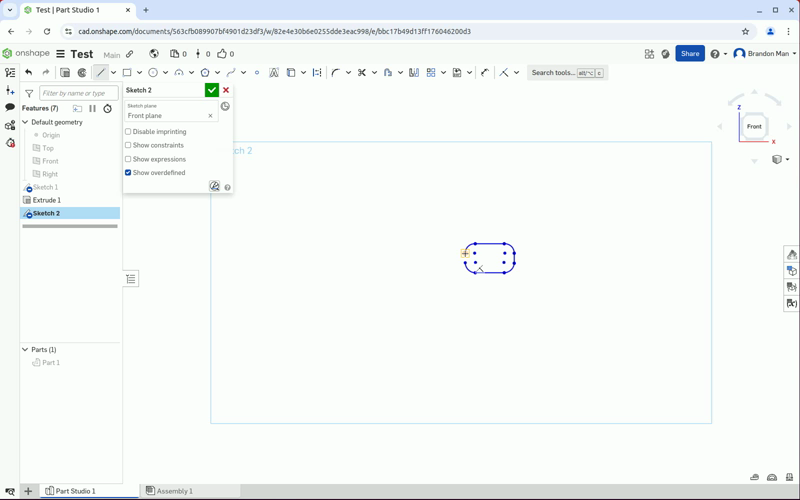
mouse_move(495, 253)
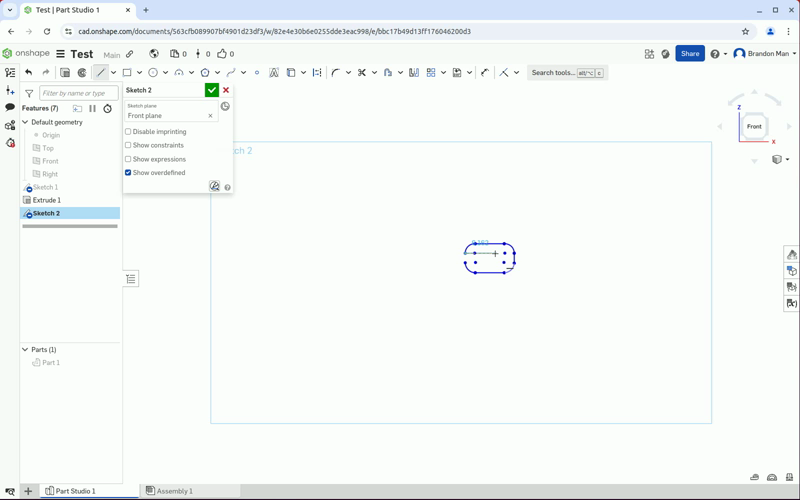
key_down(shift)
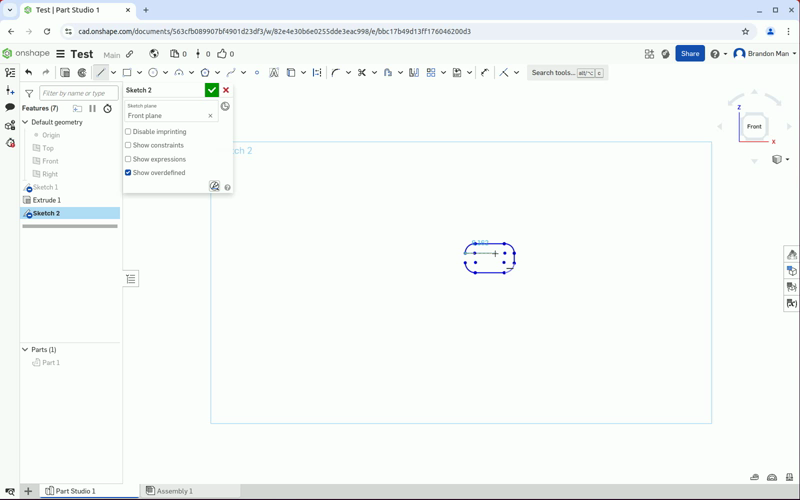
mouse_move(465, 262)
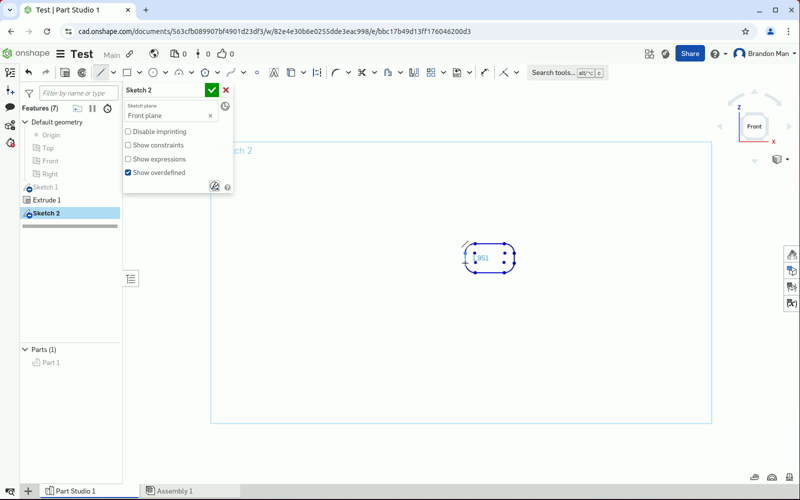
key_up(shift)
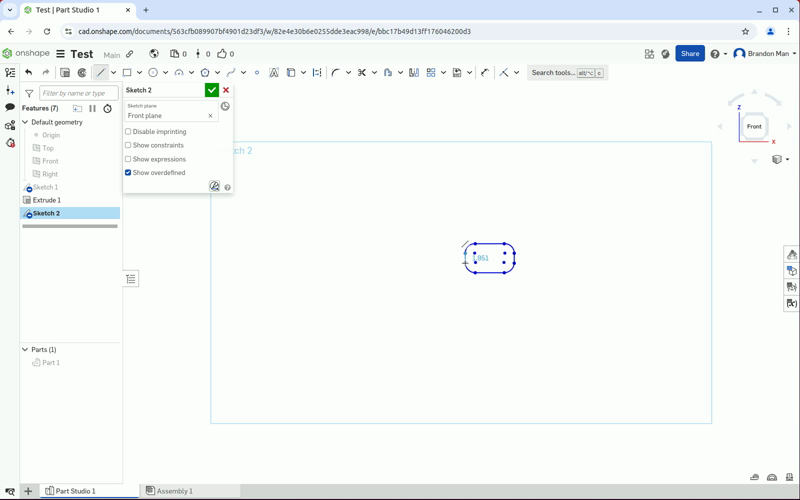
click(465, 262)
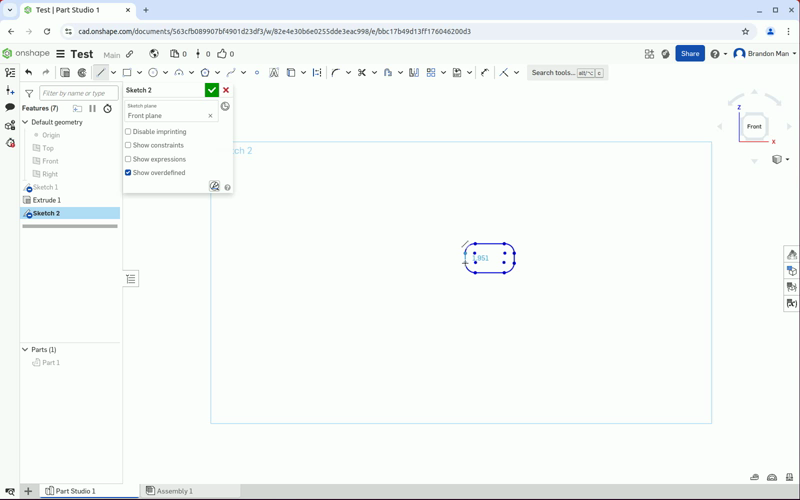
key(esc)
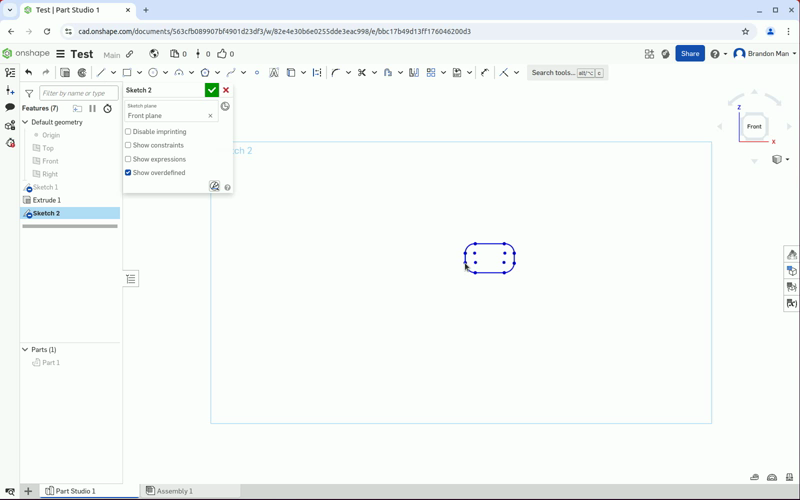
mouse_move(480, 269)
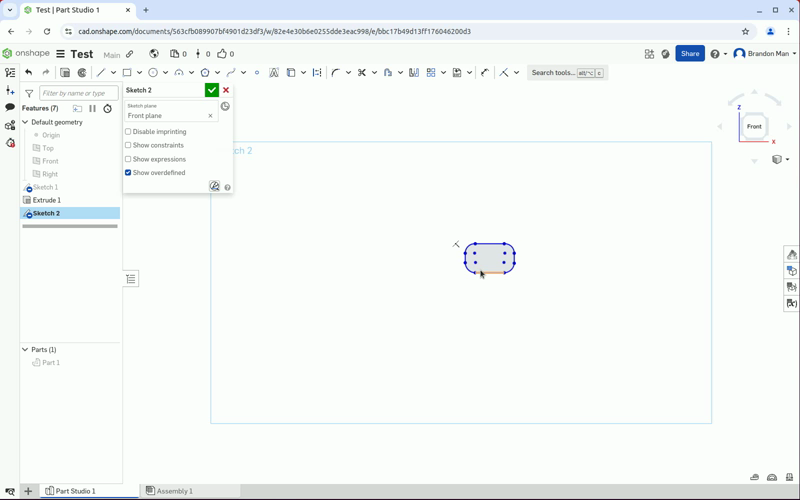
scroll(6)
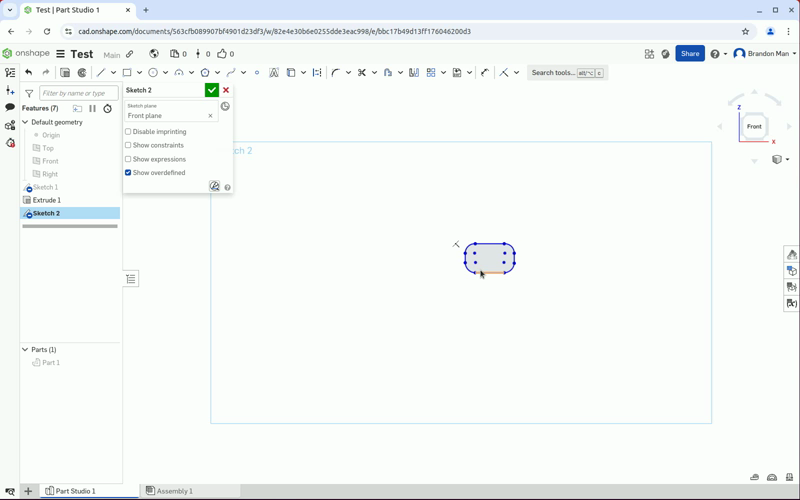
scroll(6)
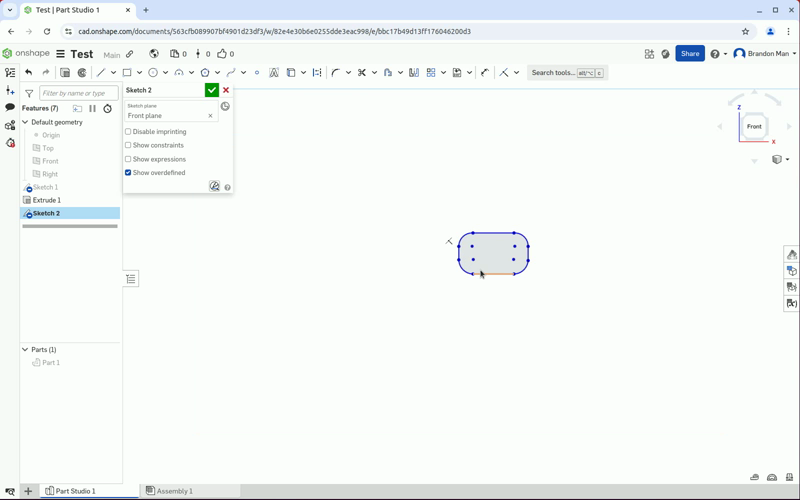
scroll(6)
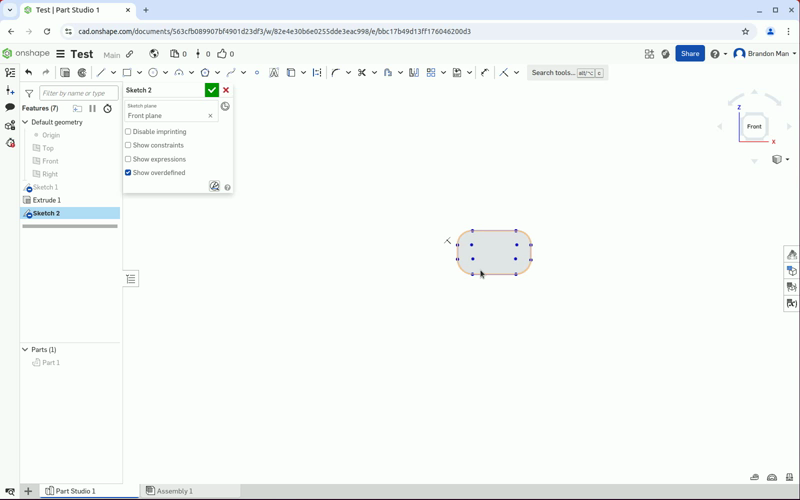
scroll(6)
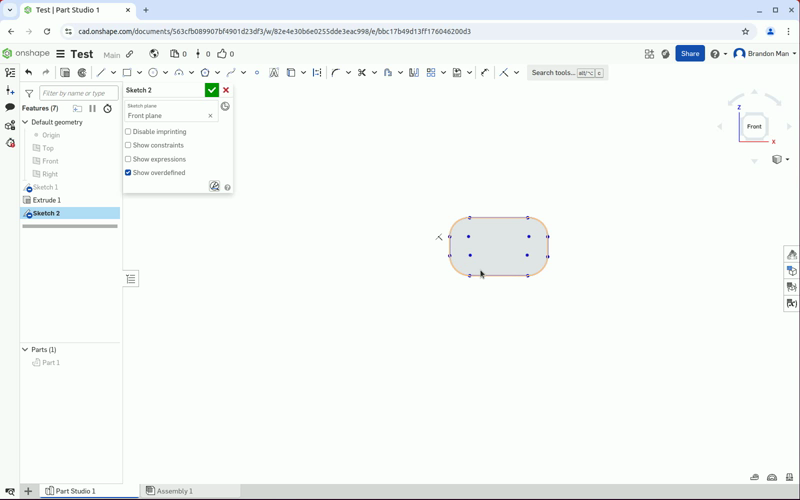
scroll(6)
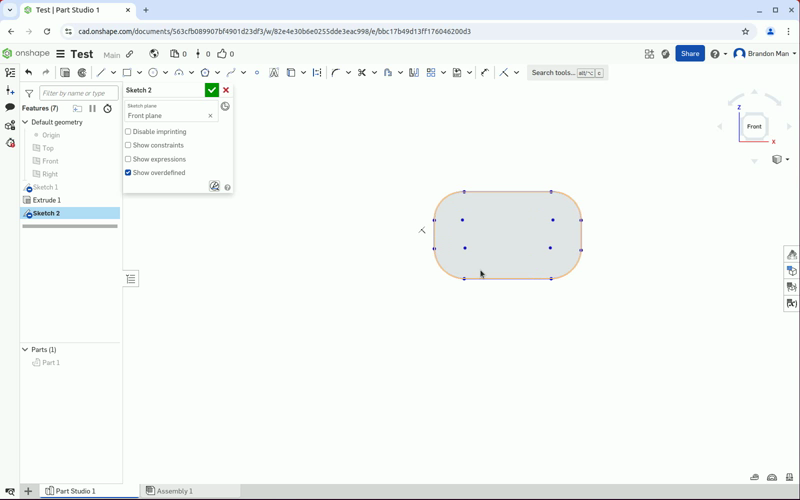
scroll(6)
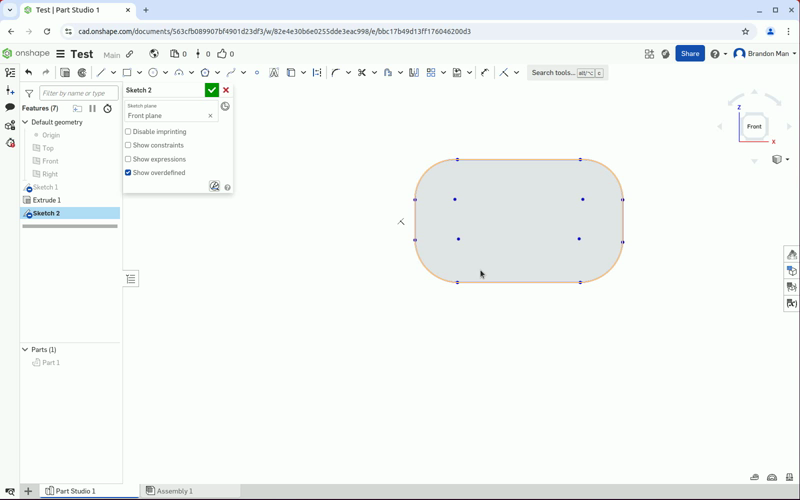
scroll(6)
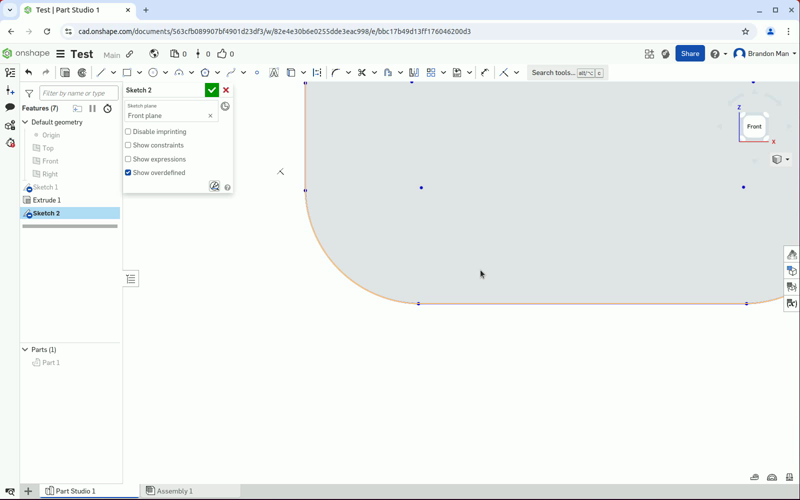
click(480, 269)
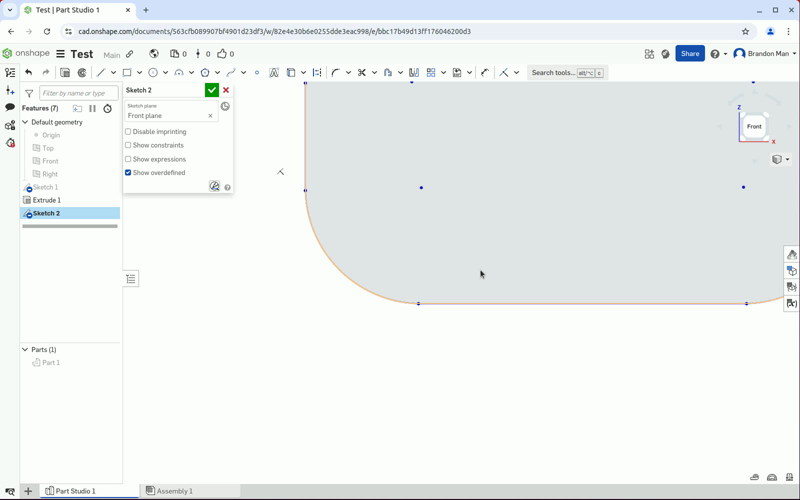
scroll(-6)
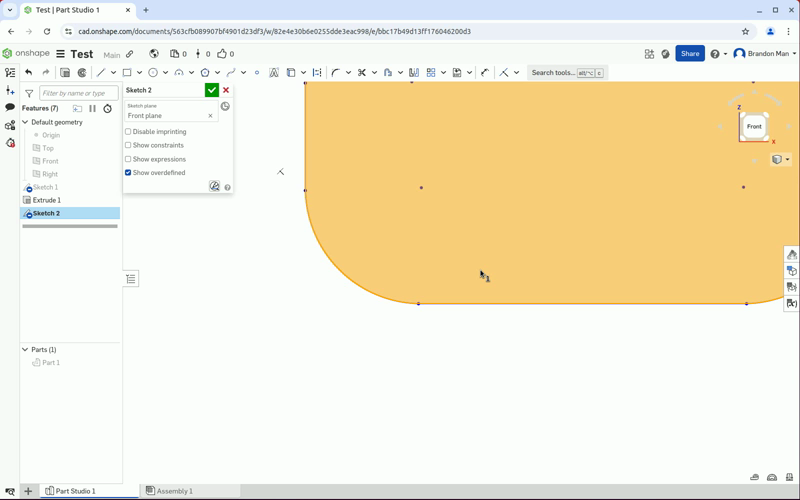
scroll(-6)
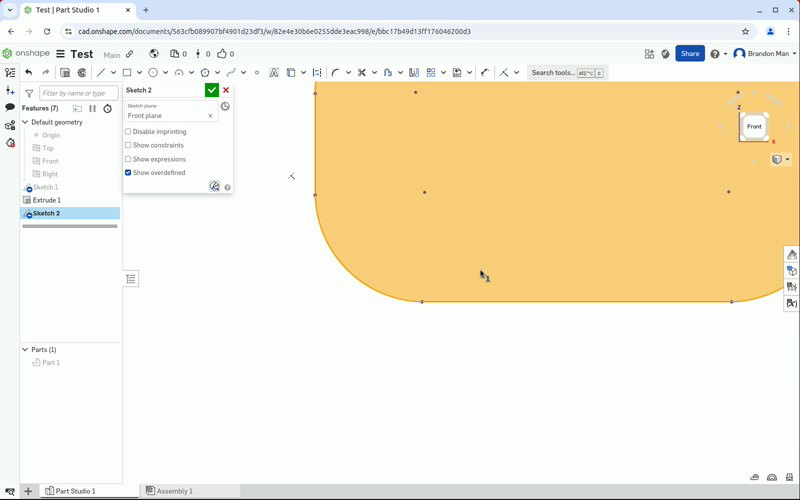
scroll(-6)
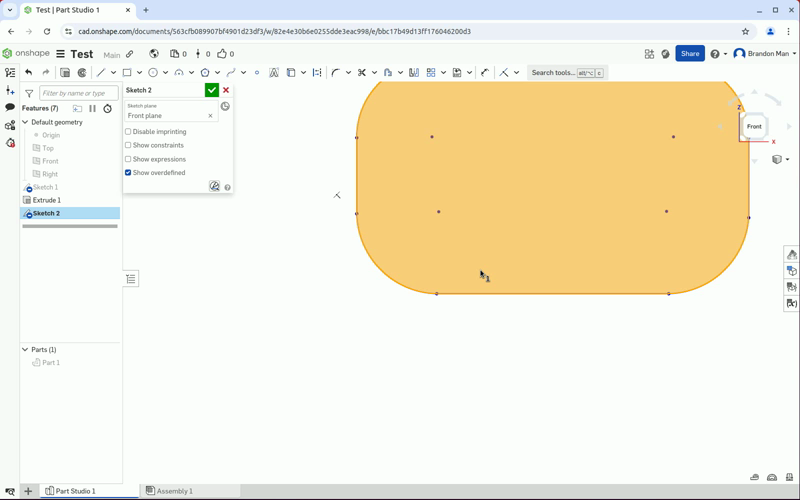
scroll(-6)
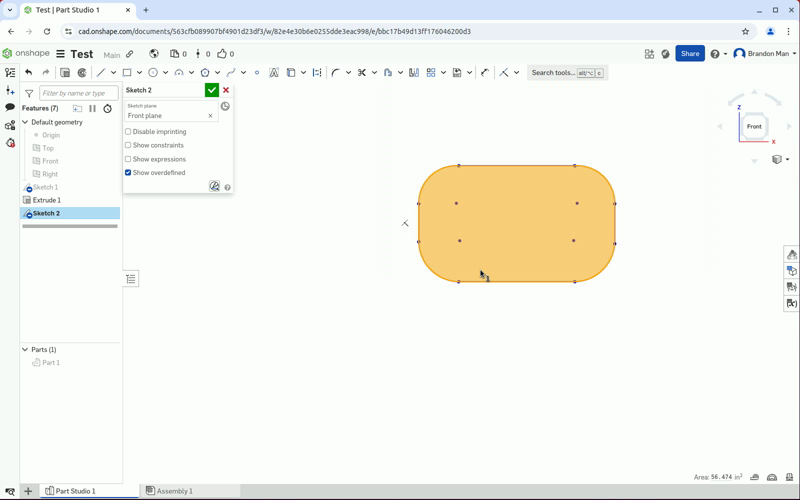
scroll(-6)
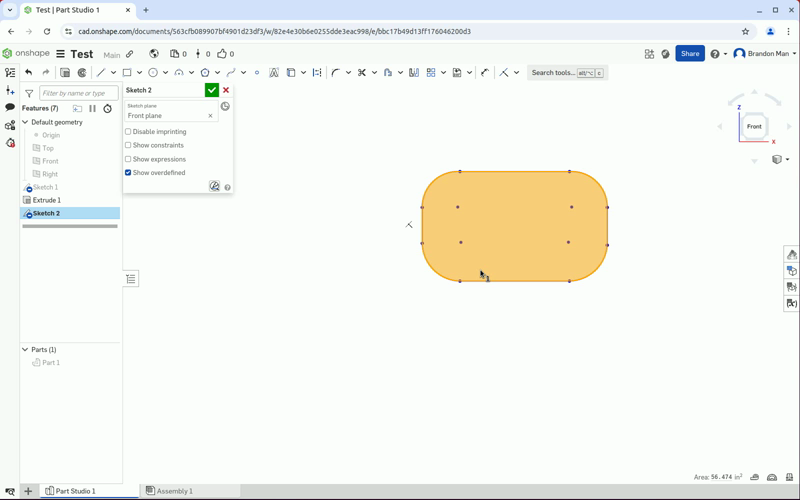
scroll(-6)
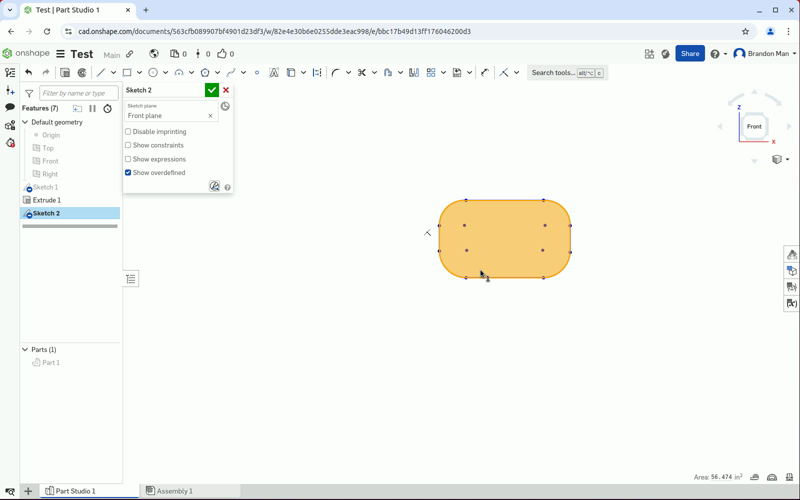
scroll(-6)
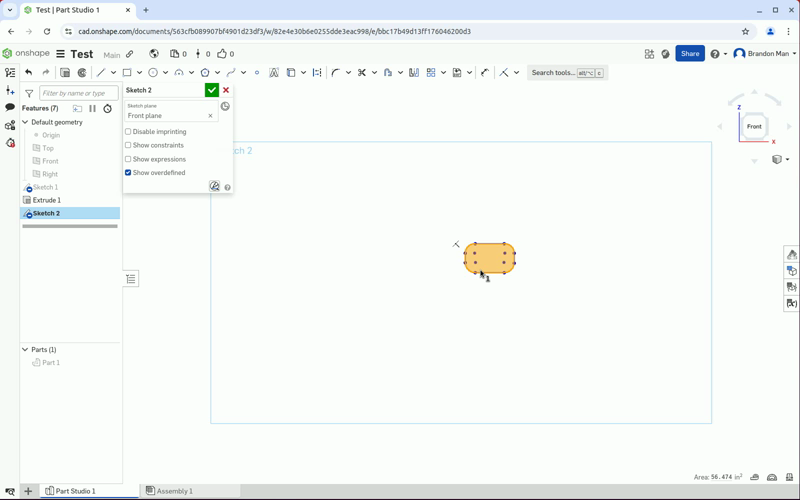
mouse_move(73, 352)
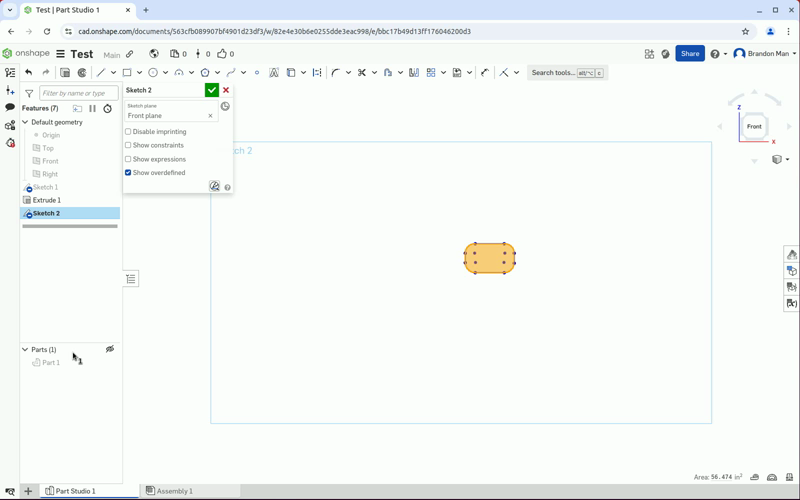
key(shift+y)
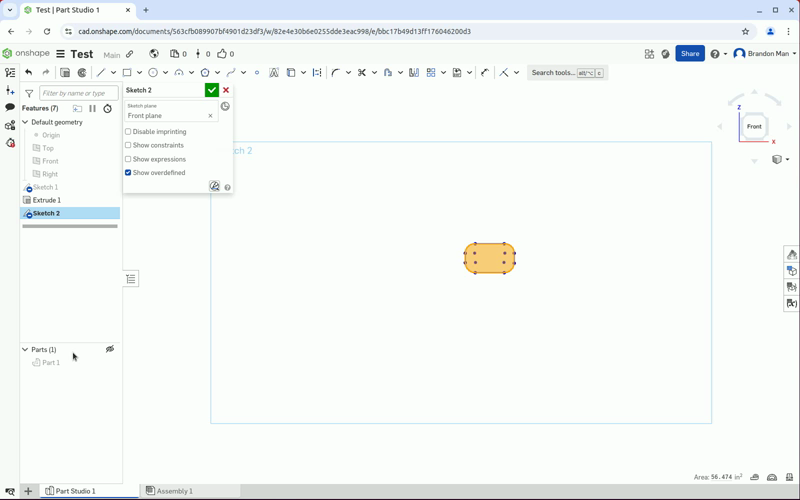
key(shift+e)
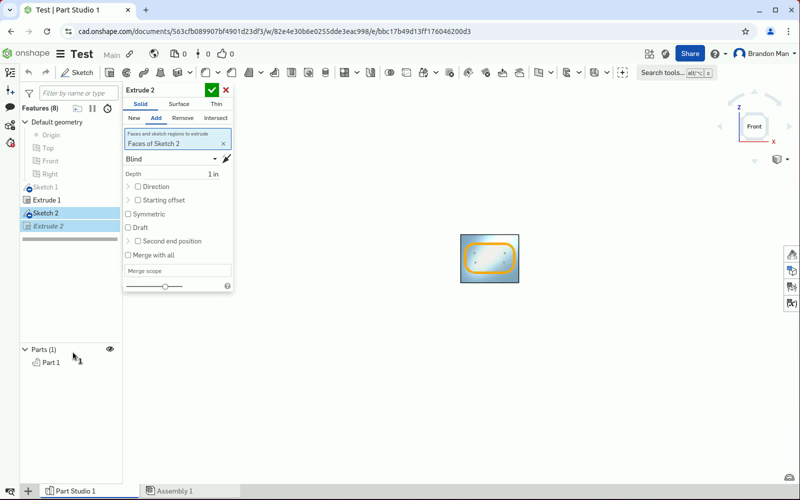
mouse_move(143, 106)
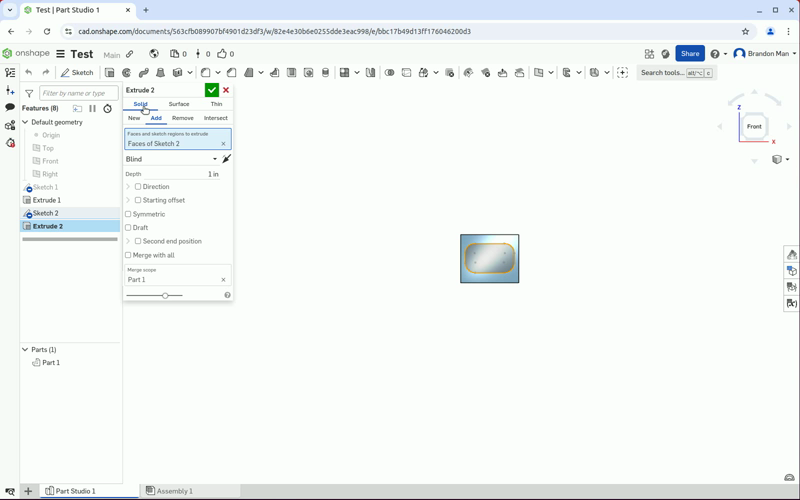
click(143, 106)
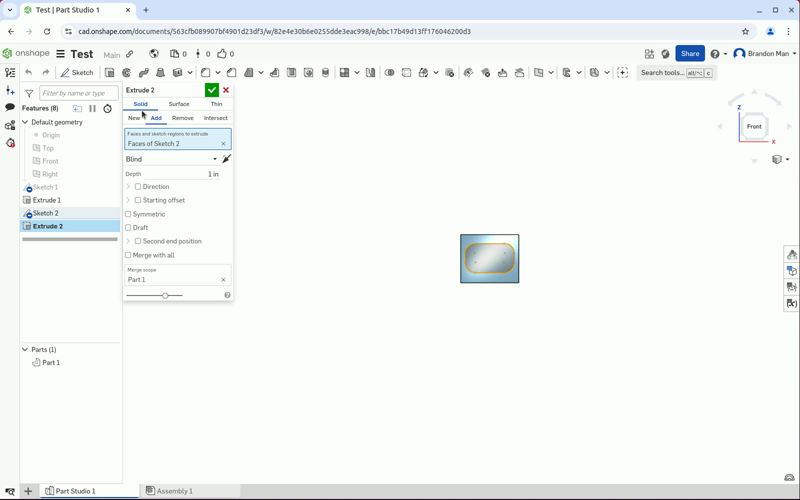
mouse_move(137, 120)
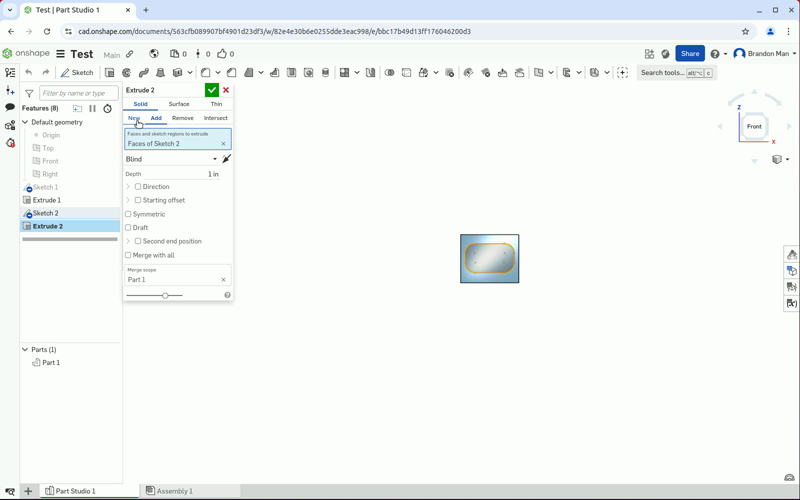
click(137, 120)
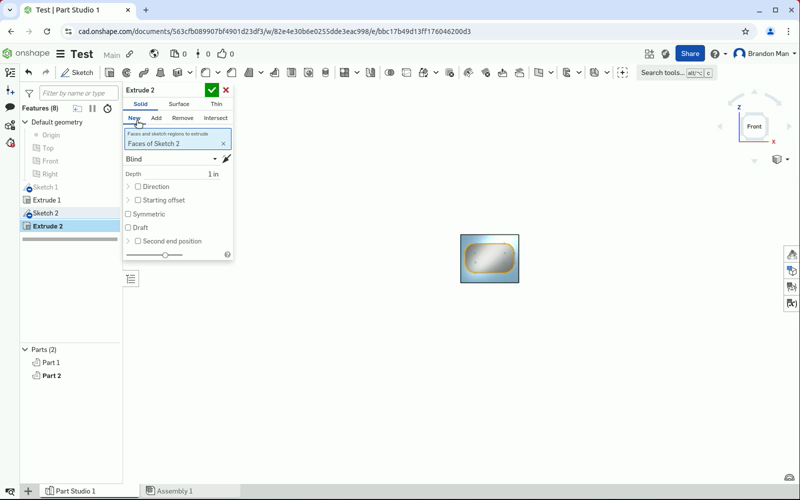
key(tab, 4)
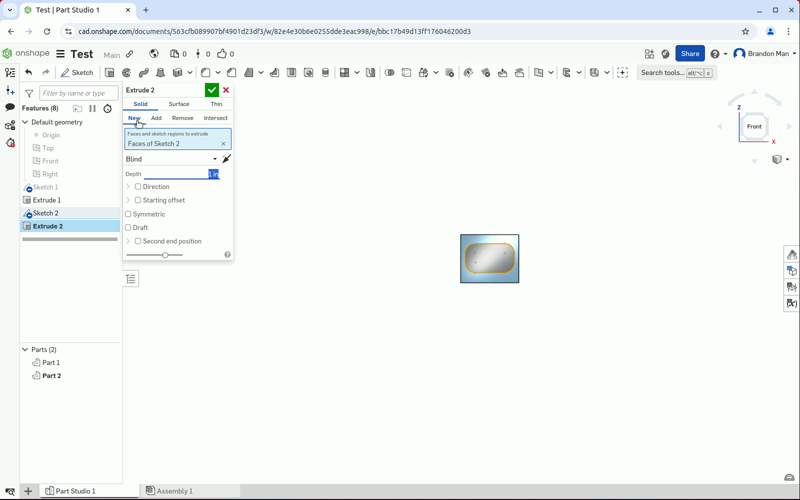
text(16.609)
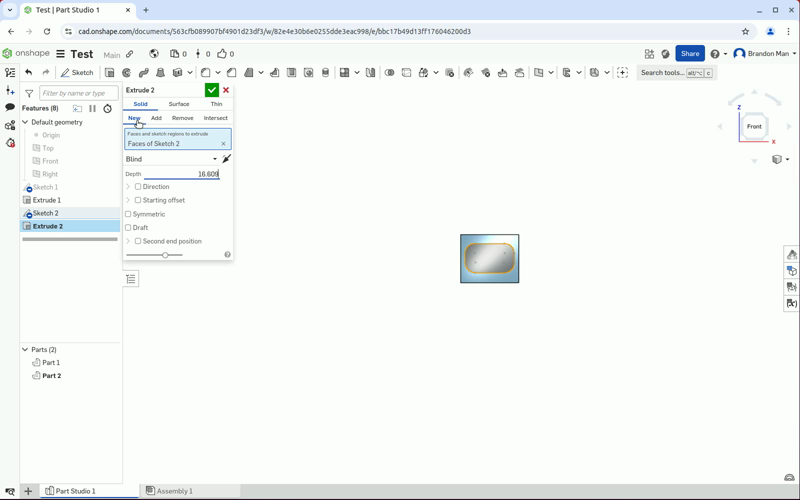
key(enter)
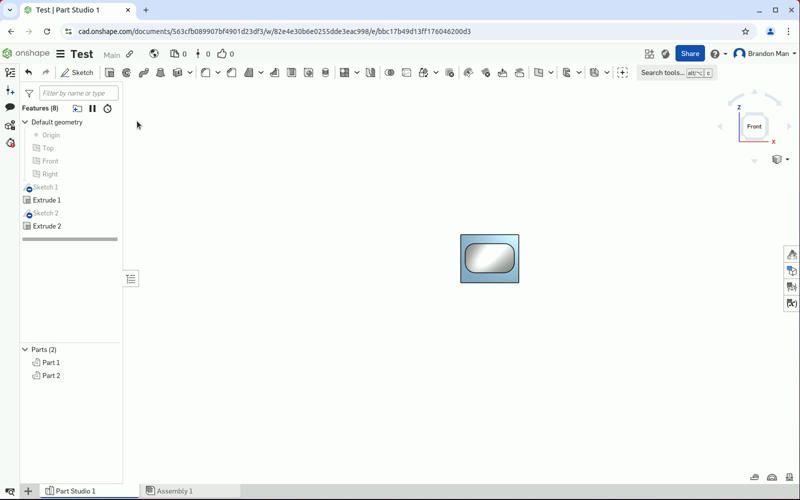
key(shift+h)
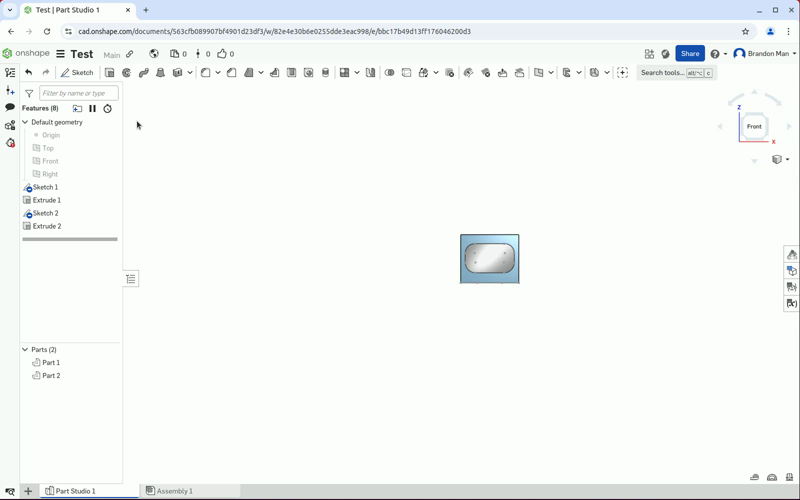
key(shift+h)
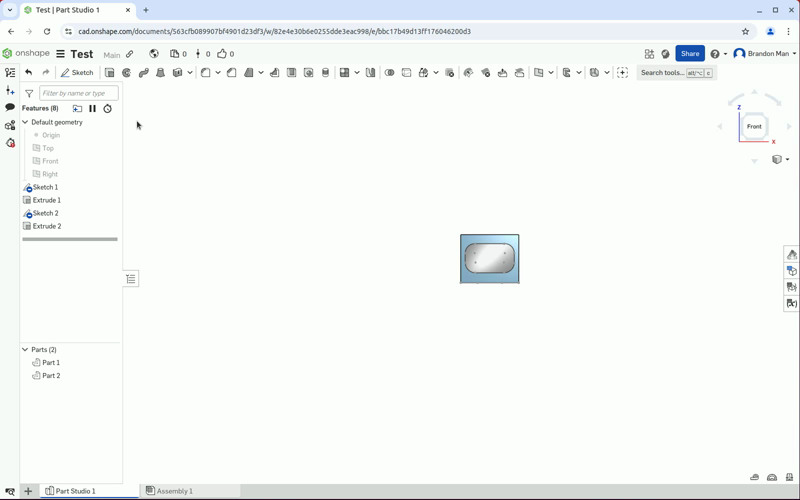
key(shift+7)
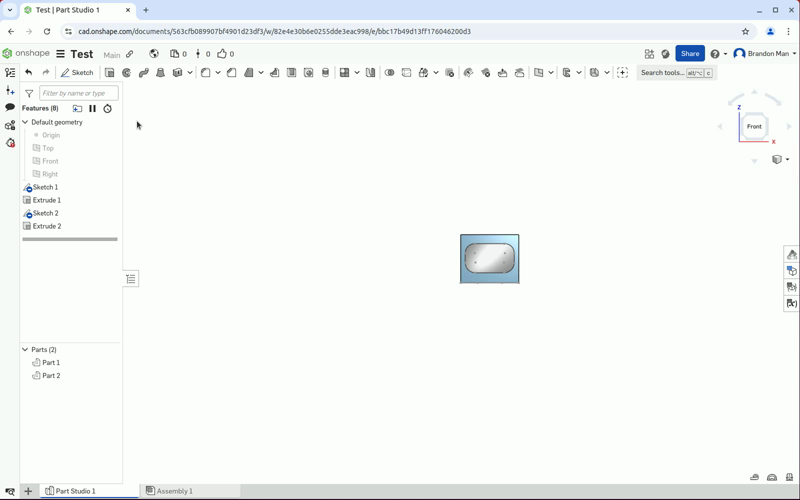
key(left, 2)
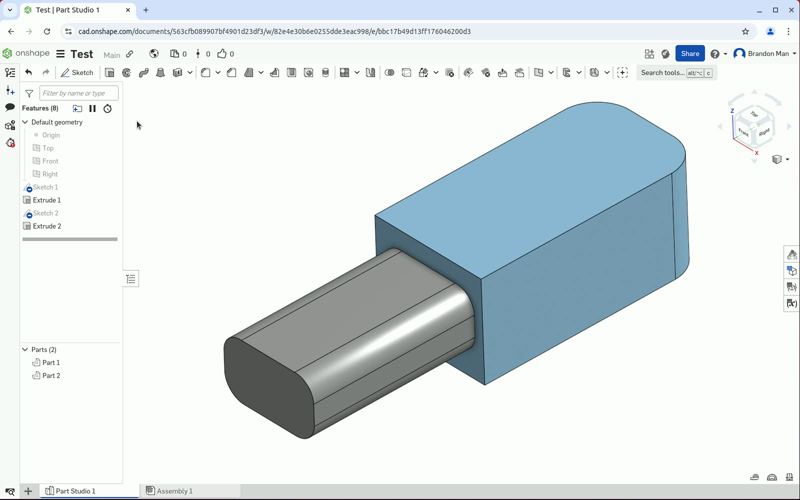
key(down, 2)
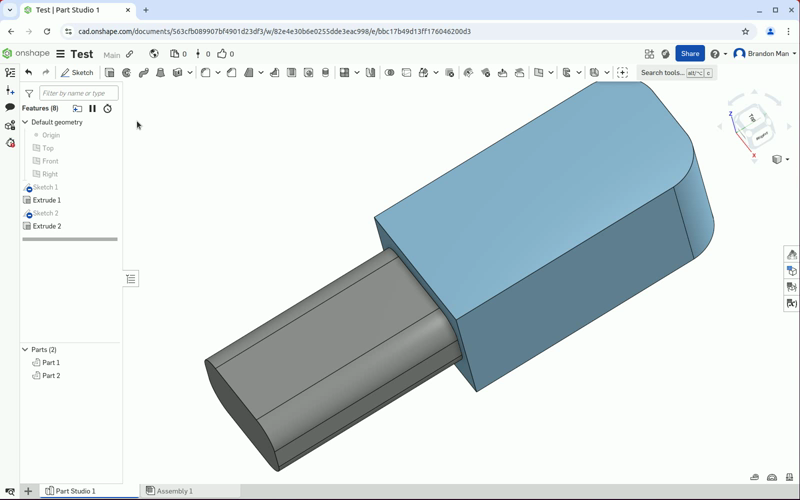
key(up, 2)
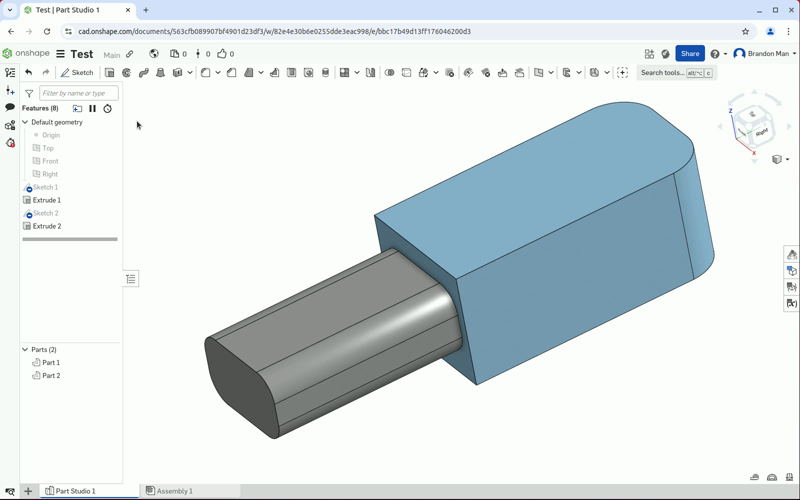
key(right, 2)
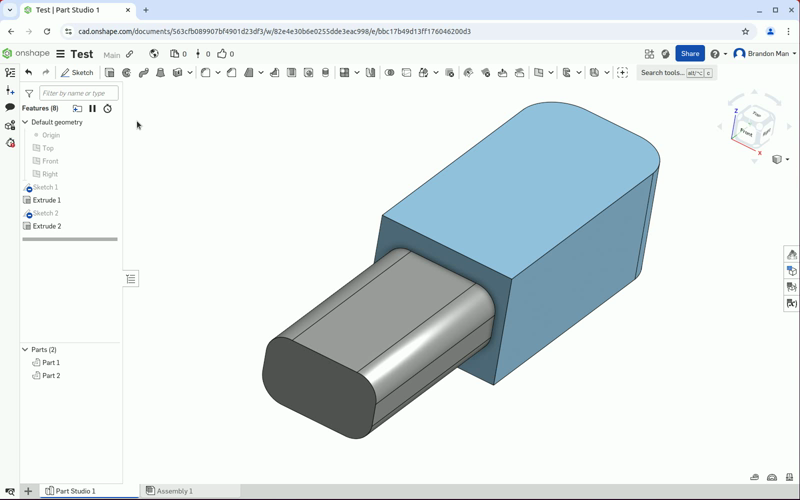
mouse_move(73, 189)
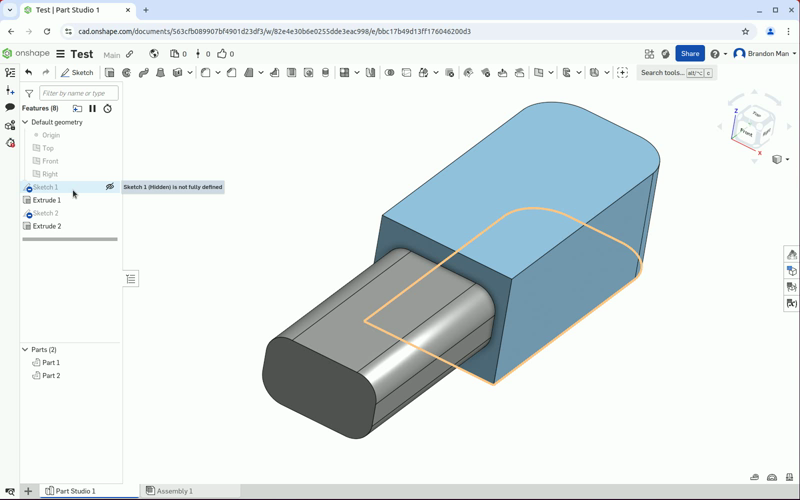
click(73, 189)